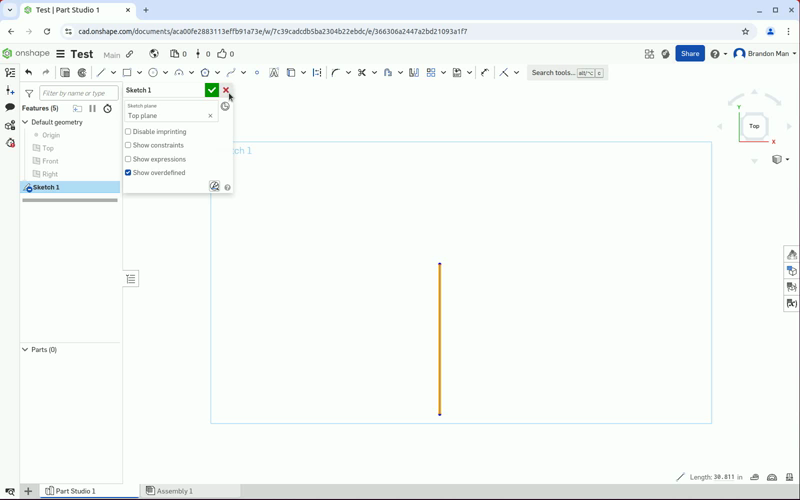
key(shift+h)
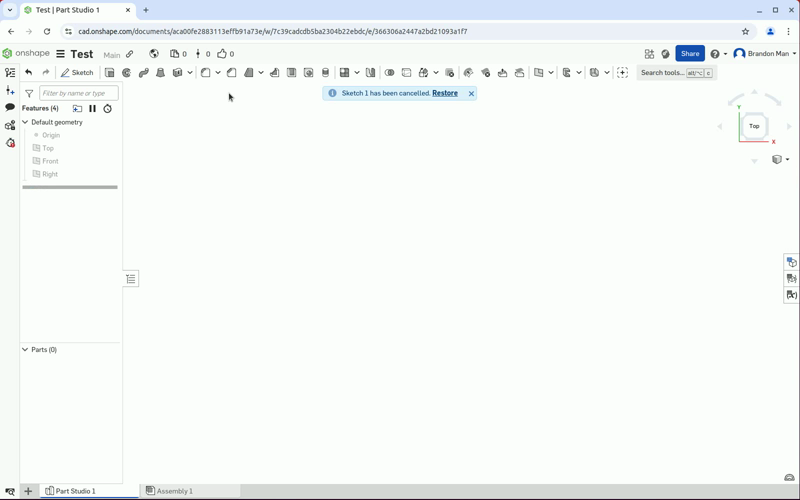
mouse_move(73, 352)
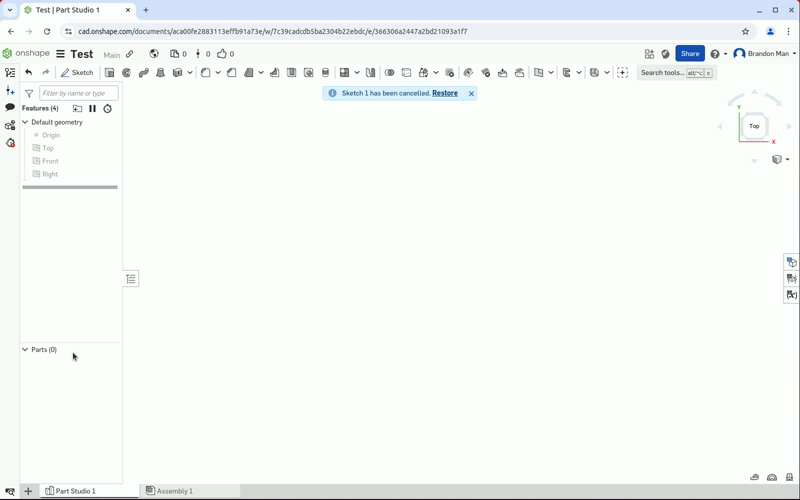
key(y)
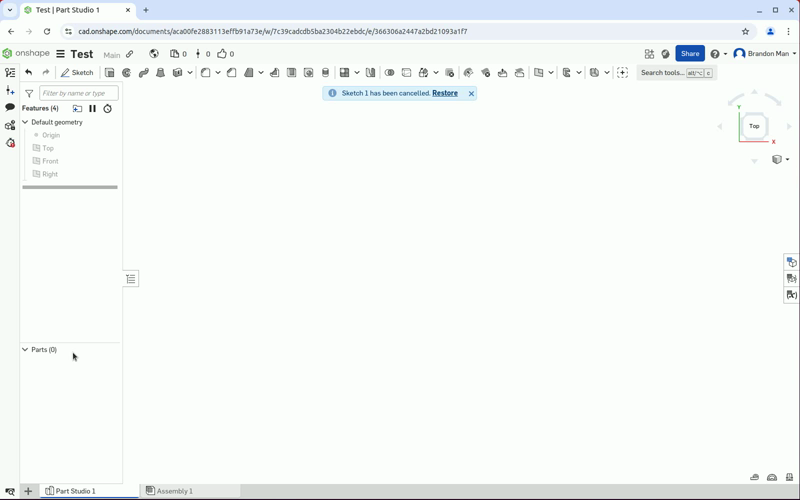
key(shift+p)
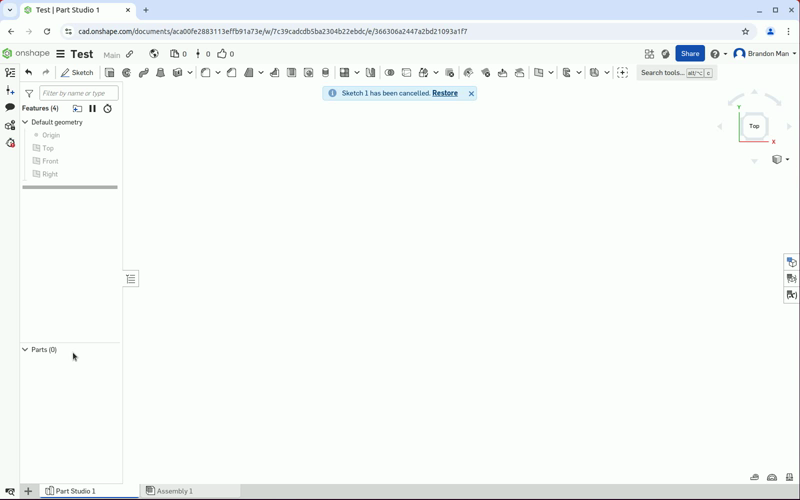
key(space)
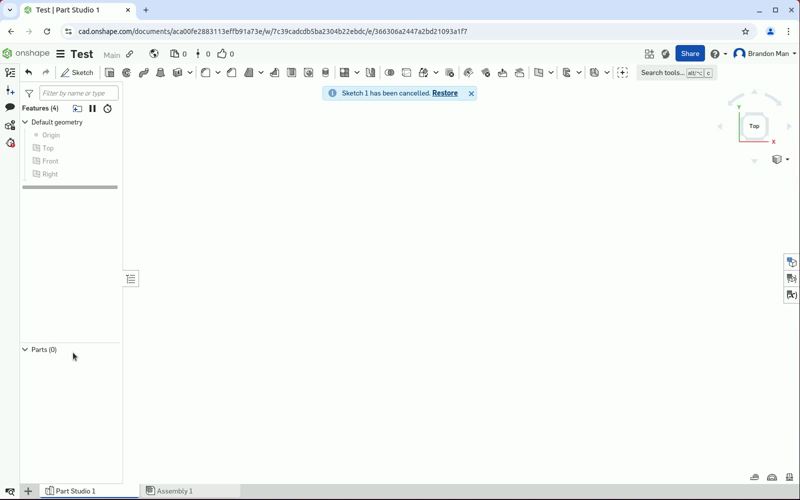
key_down(shift)
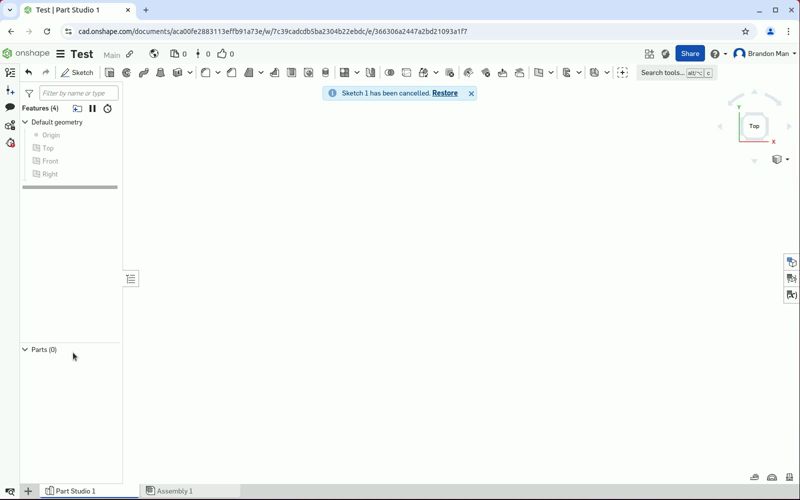
key(up)
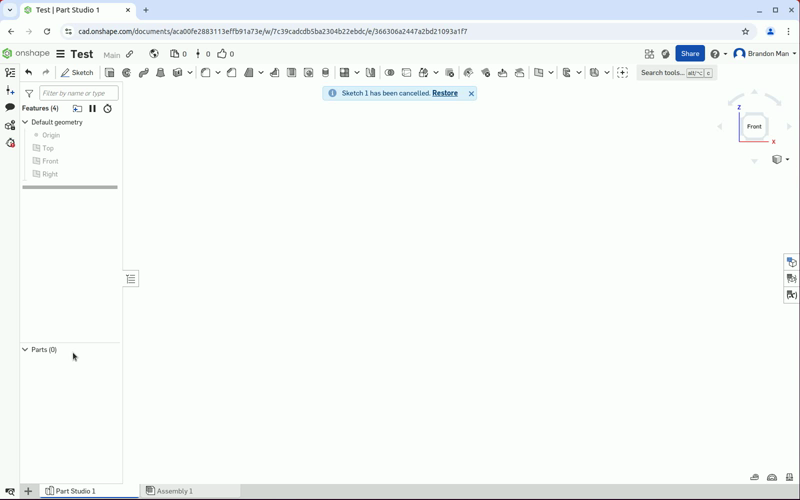
key_up(shift)
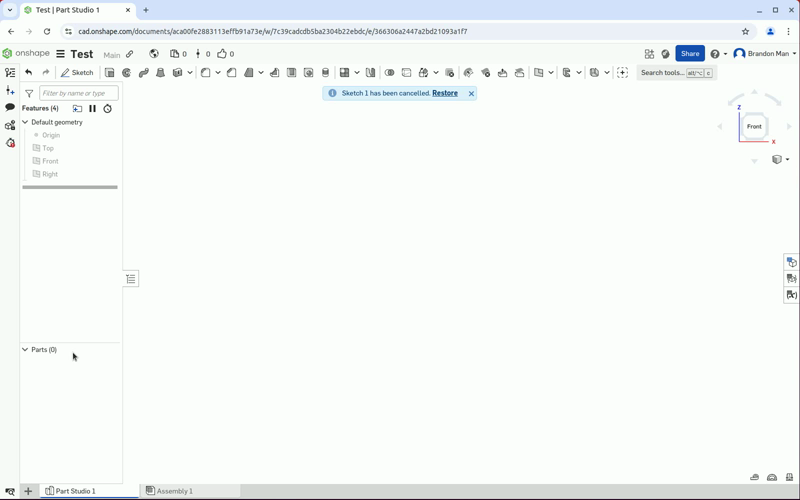
key(space)
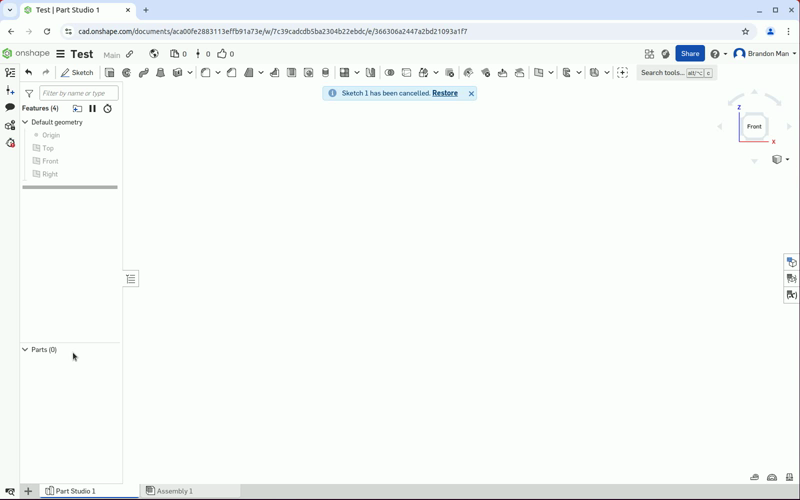
key_down(shift)
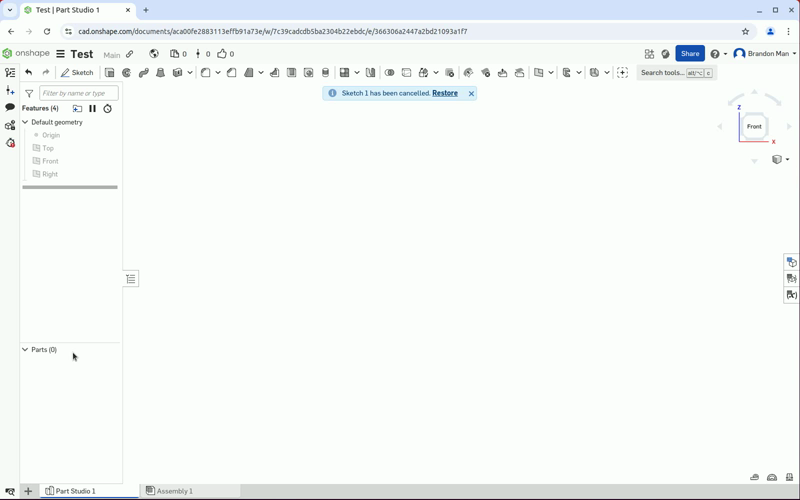
key(left)
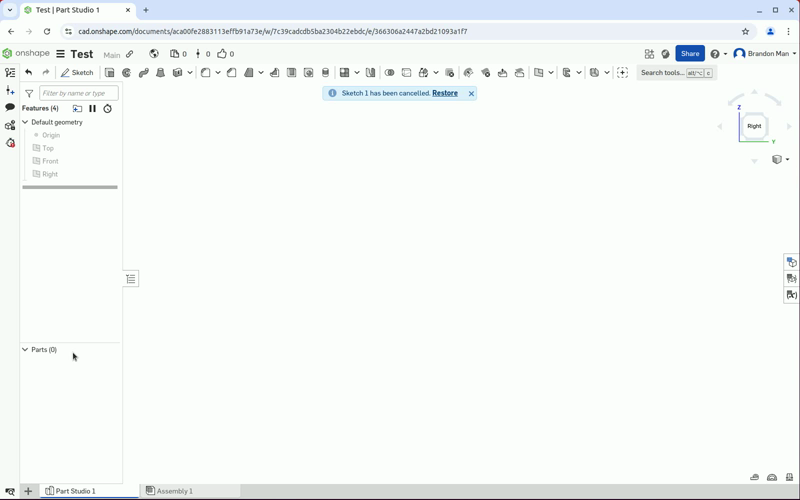
key_up(shift)
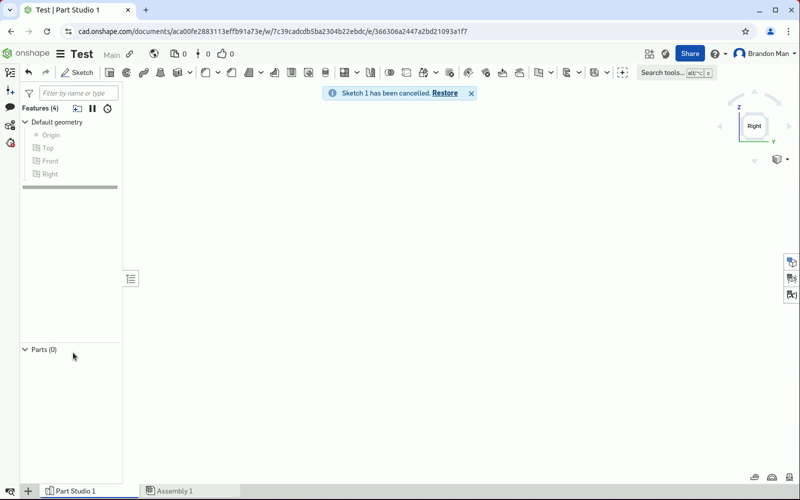
mouse_move(73, 352)
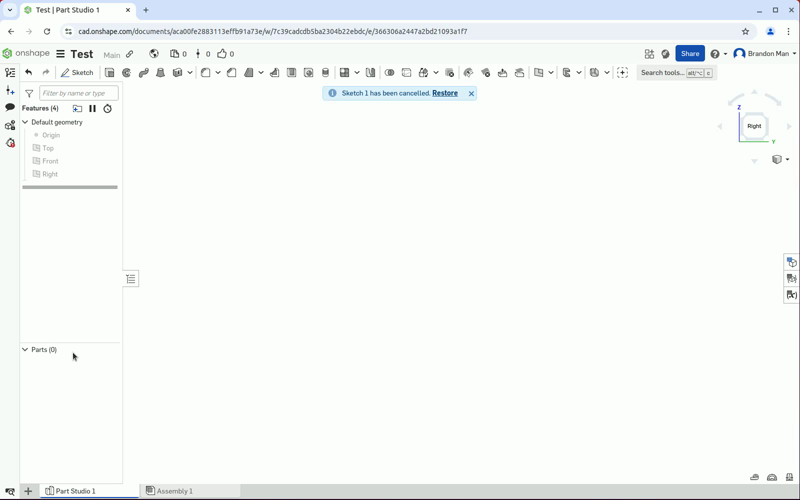
key(shift+y)
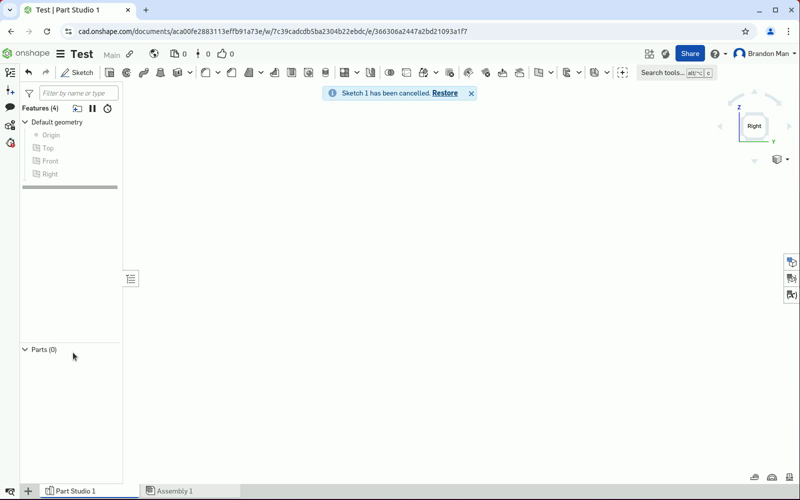
key(shift+s)
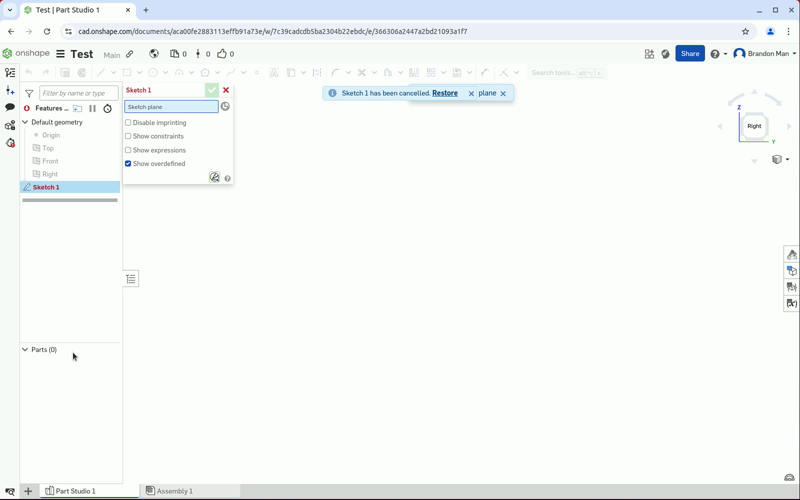
mouse_move(73, 176)
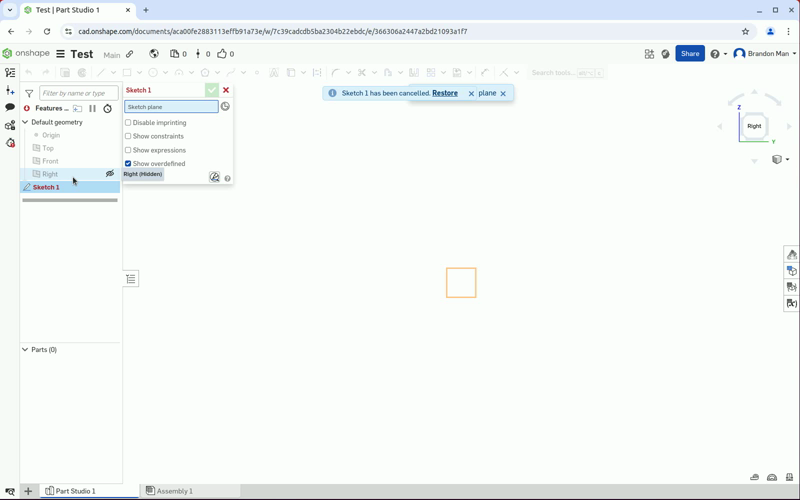
click(73, 176)
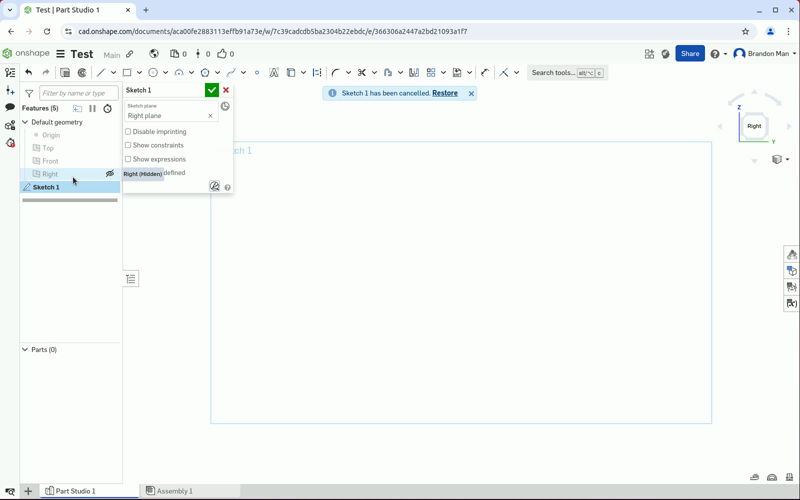
mouse_move(73, 352)
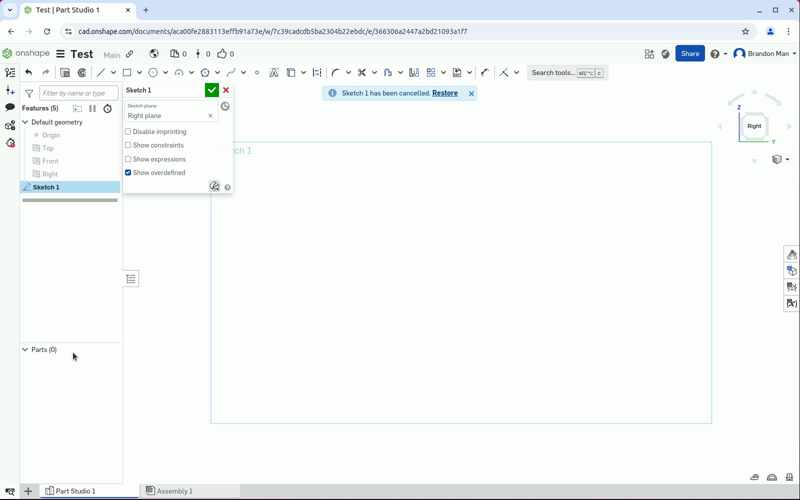
key(y)
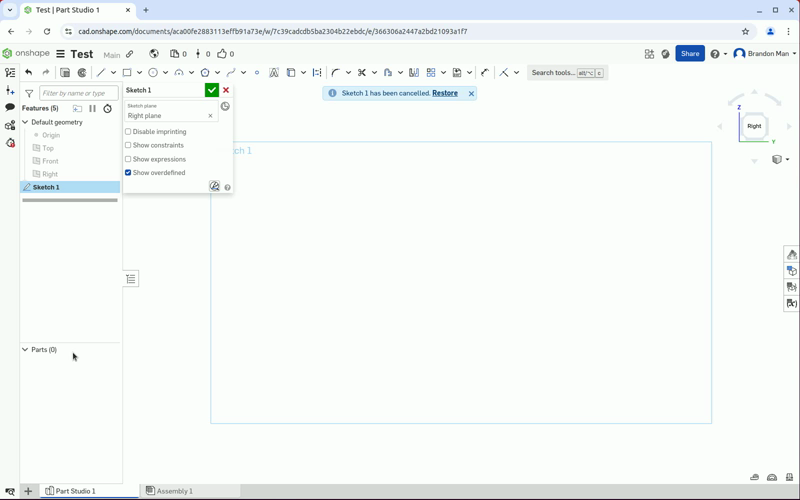
key(l)
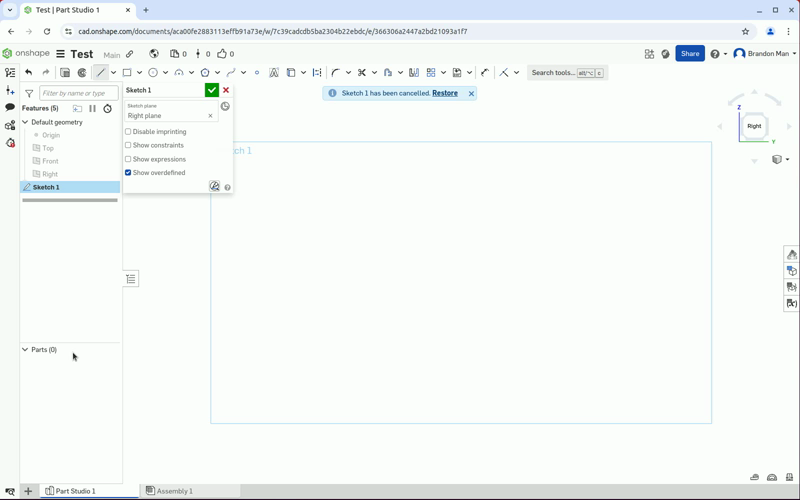
key_down(shift)
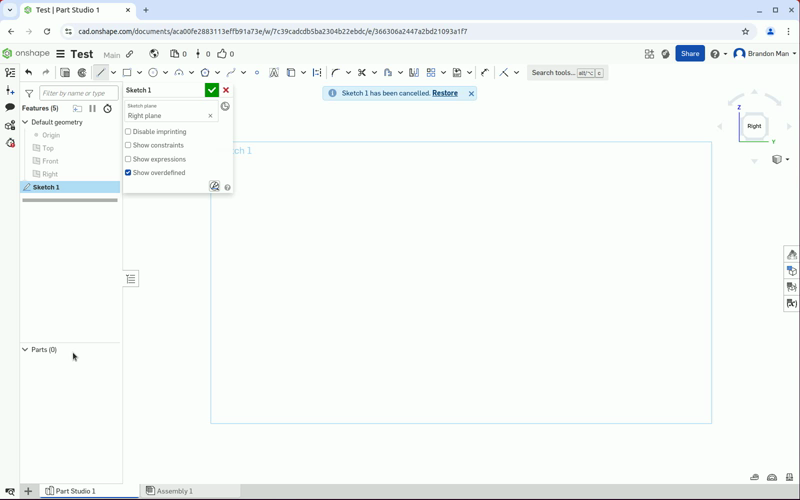
mouse_move(453, 215)
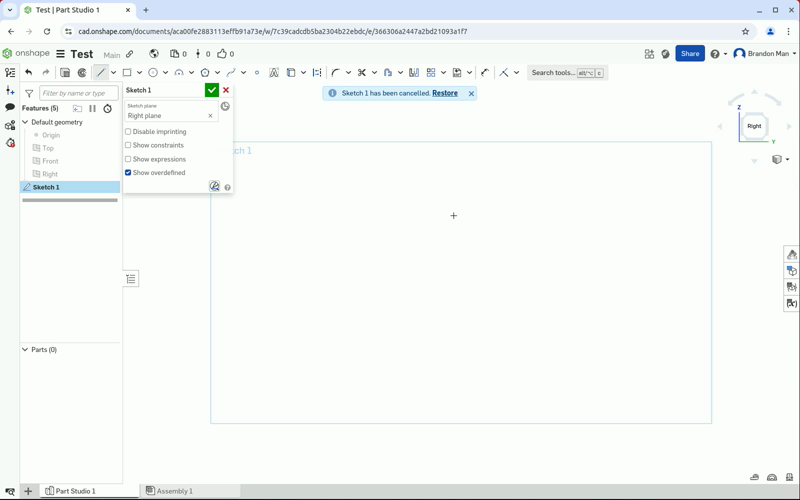
click(453, 215)
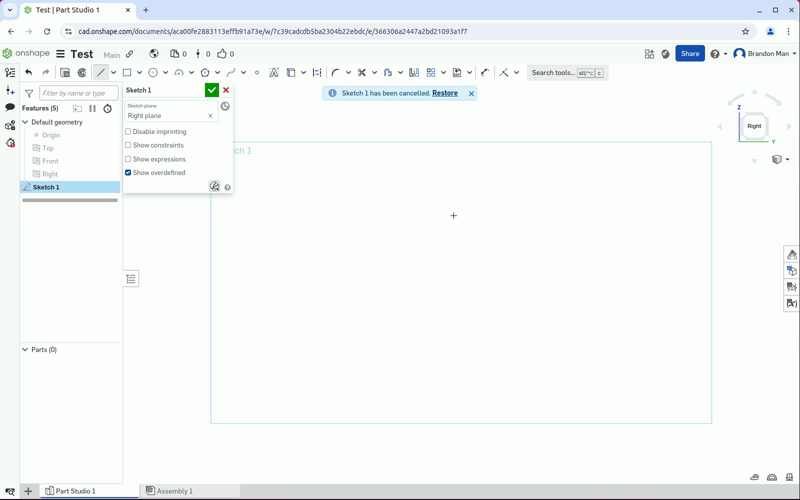
key_up(shift)
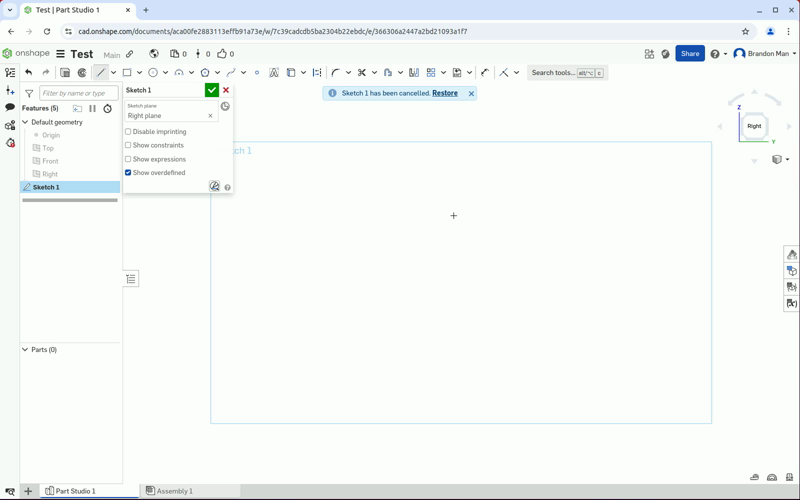
key_down(shift)
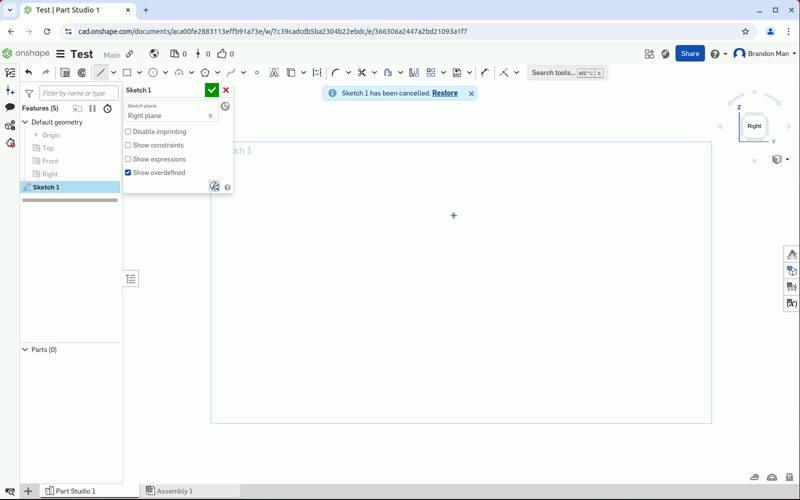
mouse_move(483, 215)
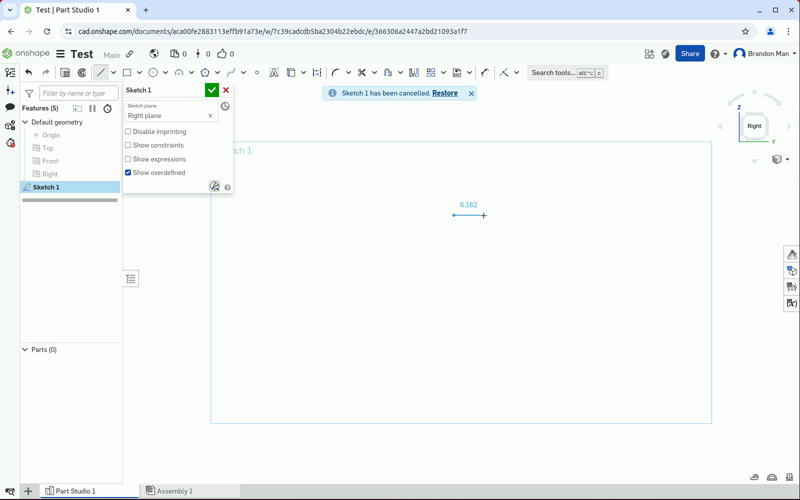
mouse_move(460, 215)
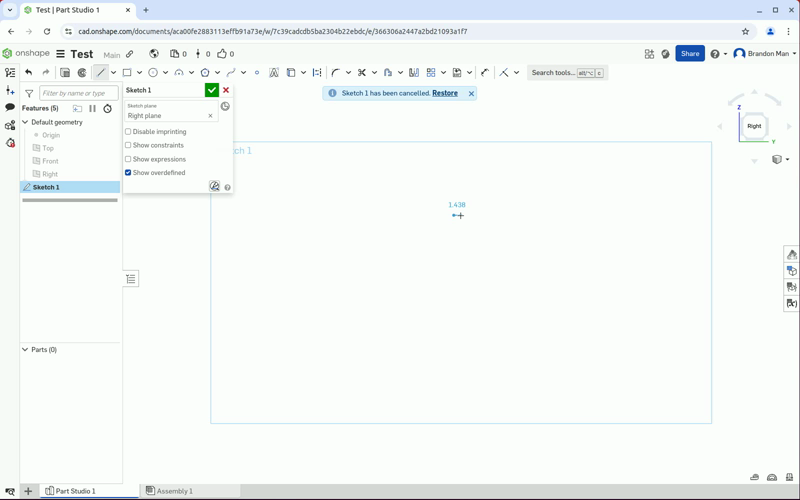
scroll(6)
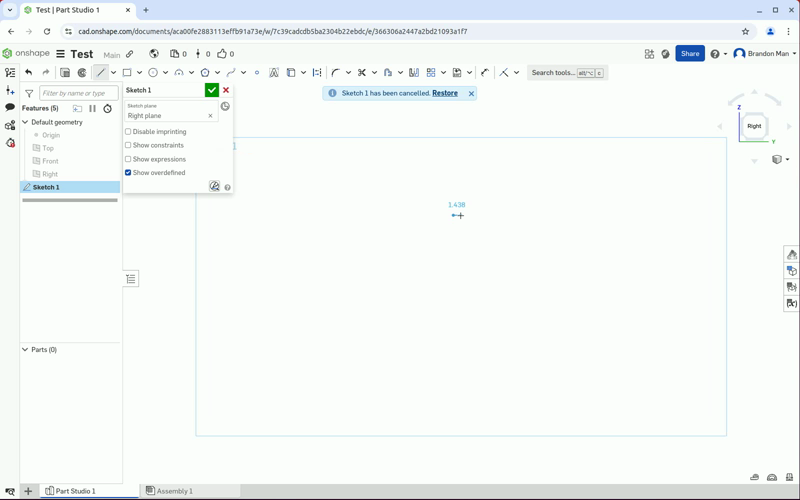
scroll(6)
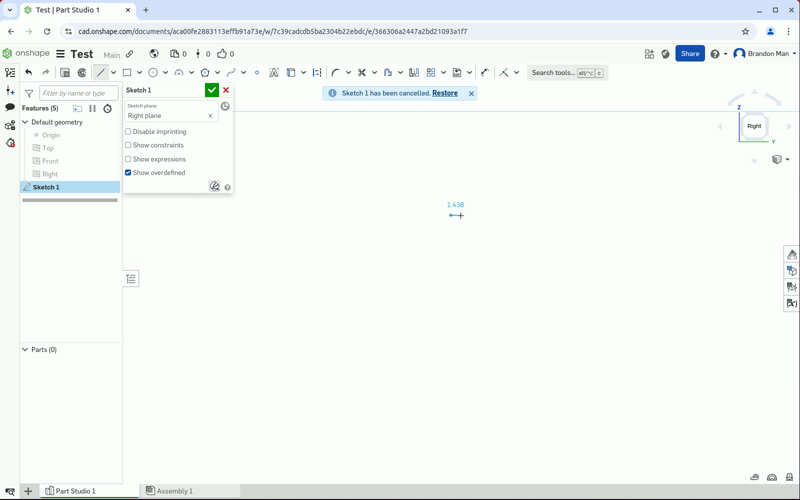
scroll(6)
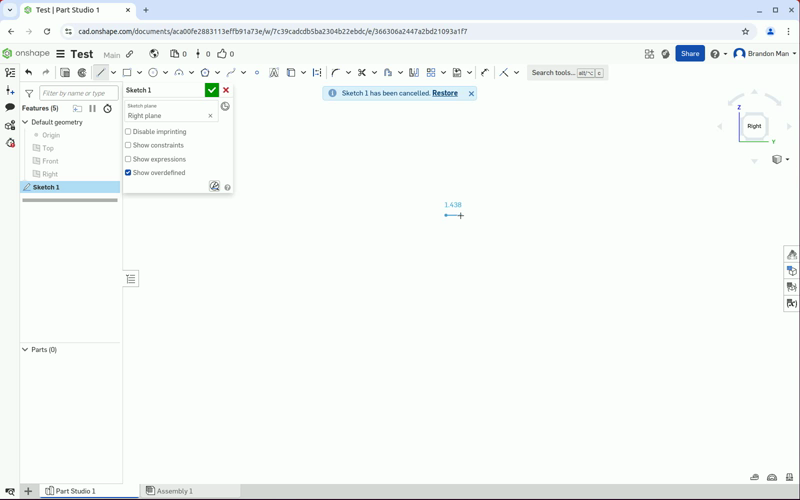
scroll(6)
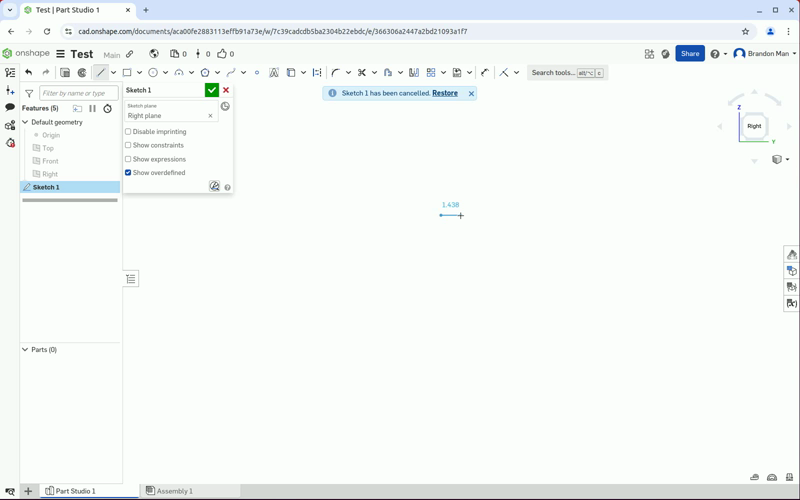
scroll(6)
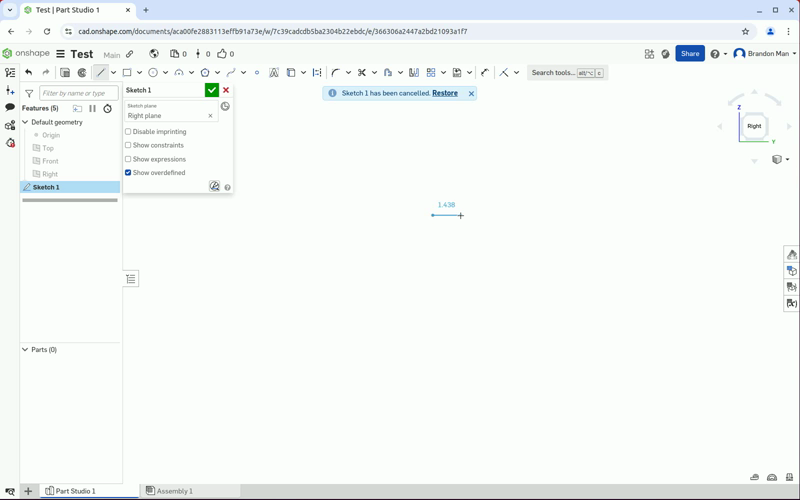
scroll(6)
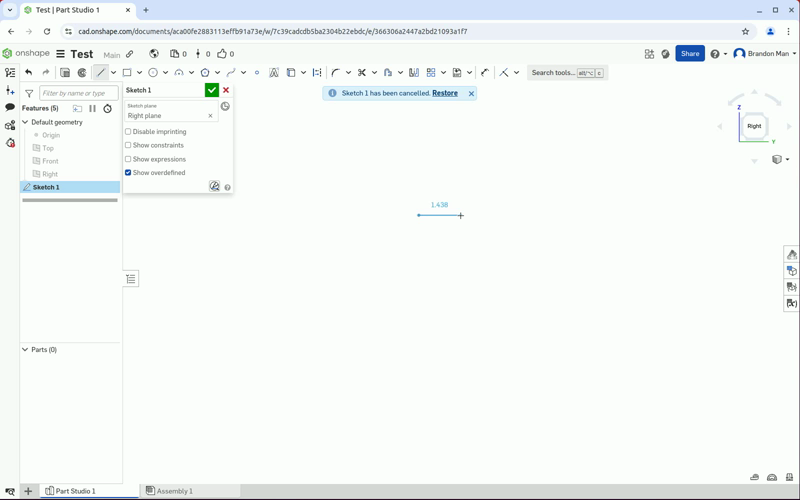
scroll(6)
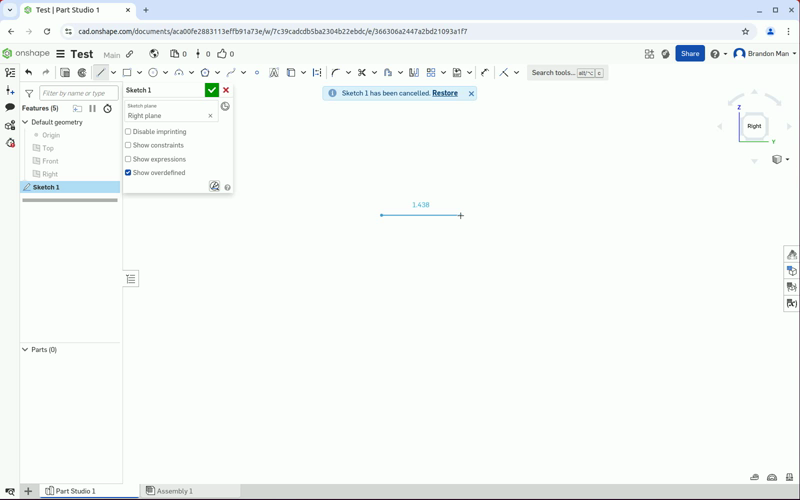
click(460, 215)
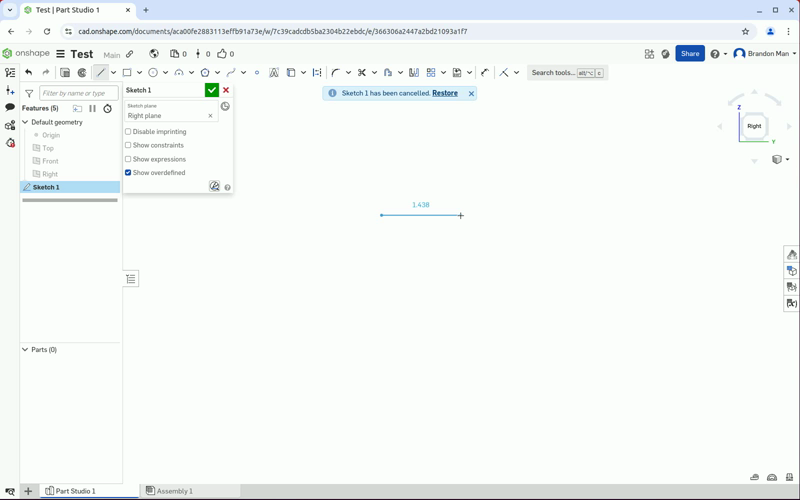
scroll(-6)
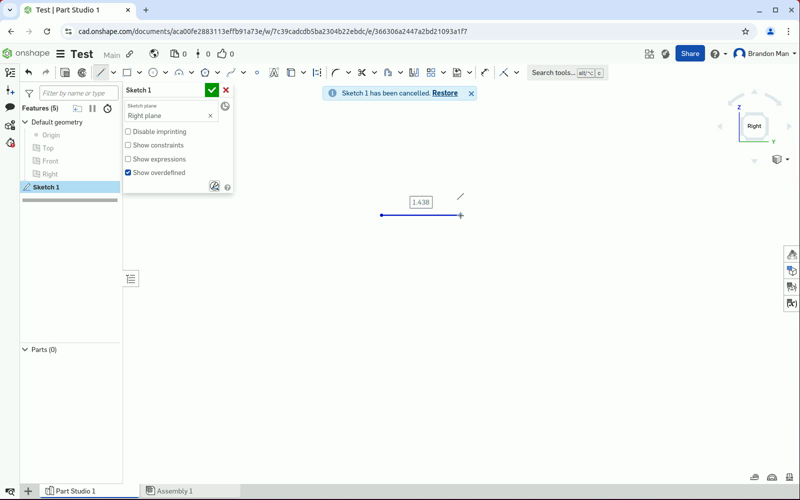
scroll(-6)
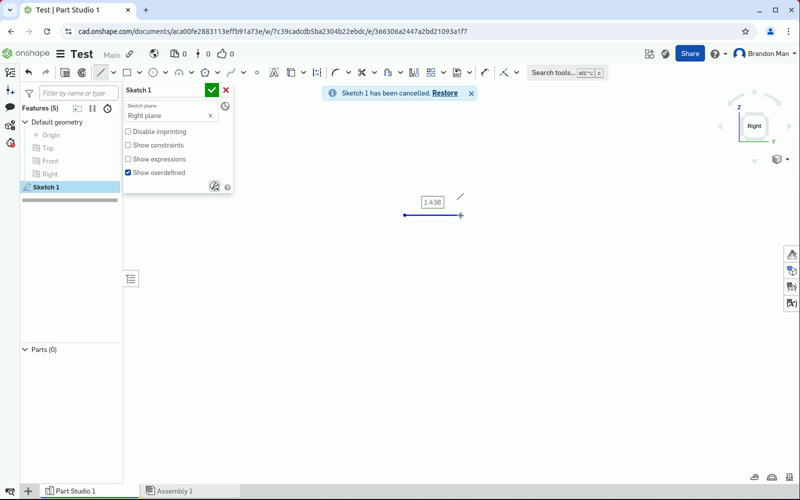
scroll(-6)
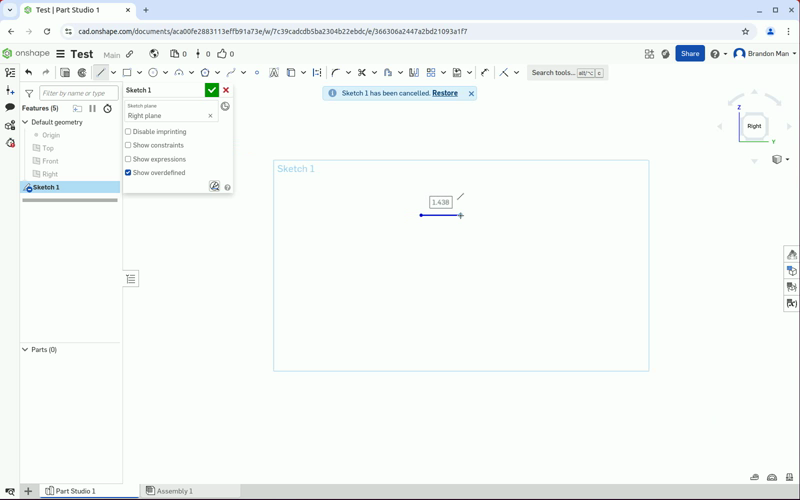
scroll(-6)
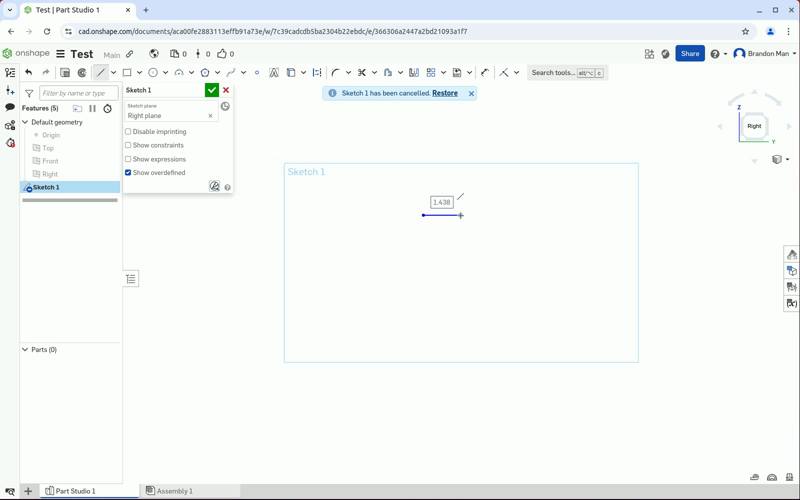
scroll(-6)
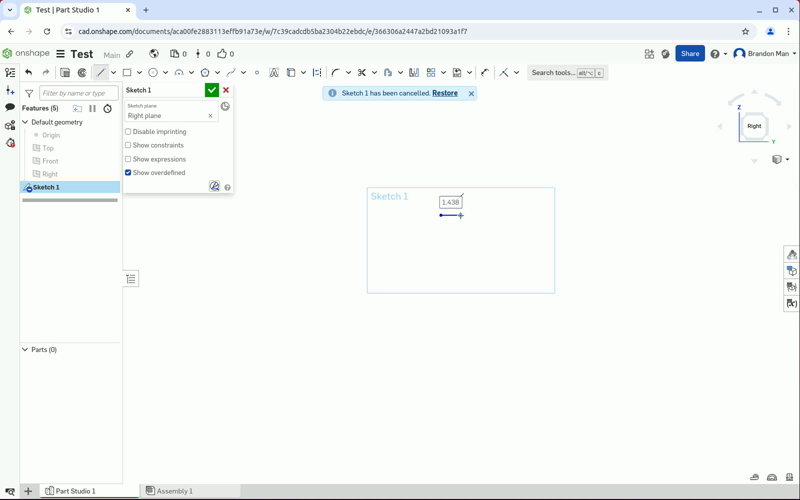
scroll(-6)
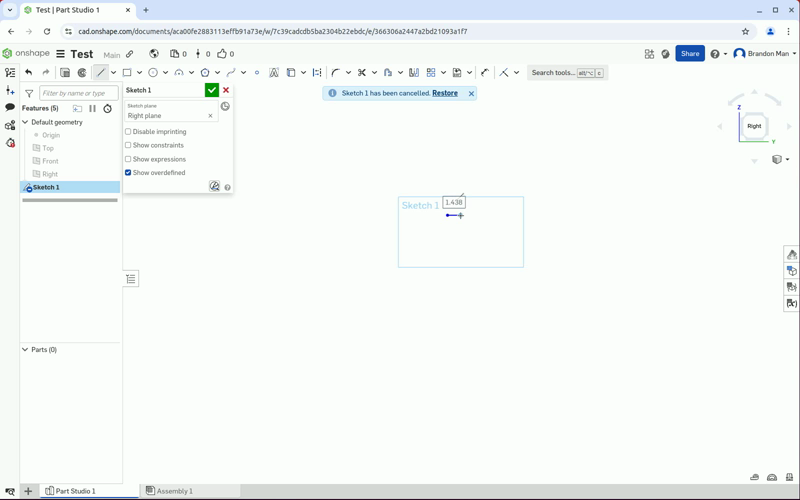
scroll(-6)
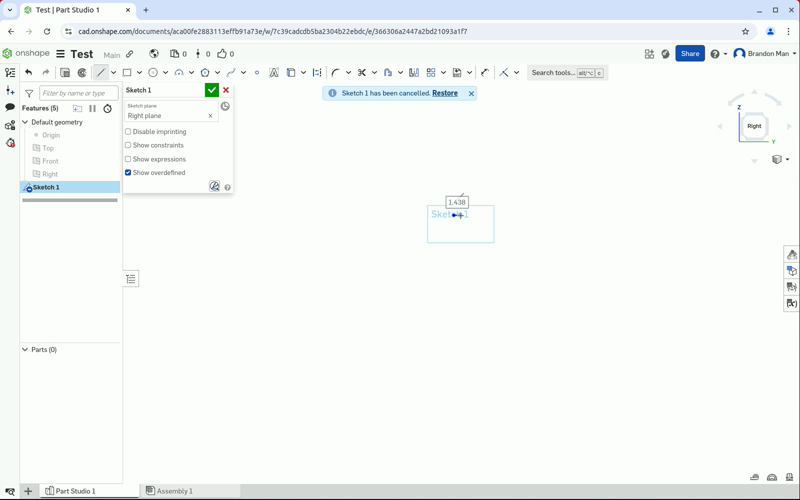
key_up(shift)
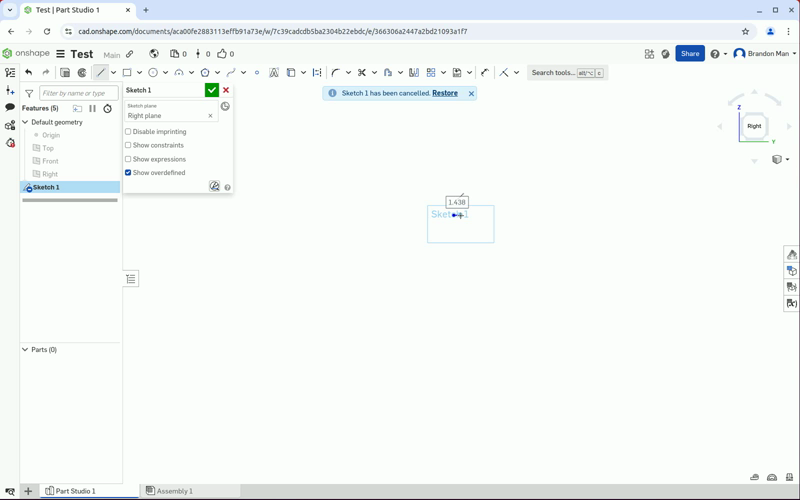
key_down(shift)
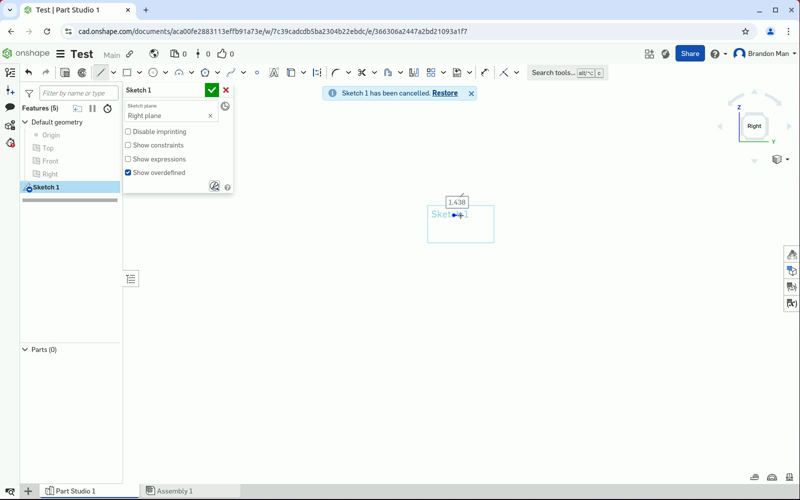
mouse_move(490, 215)
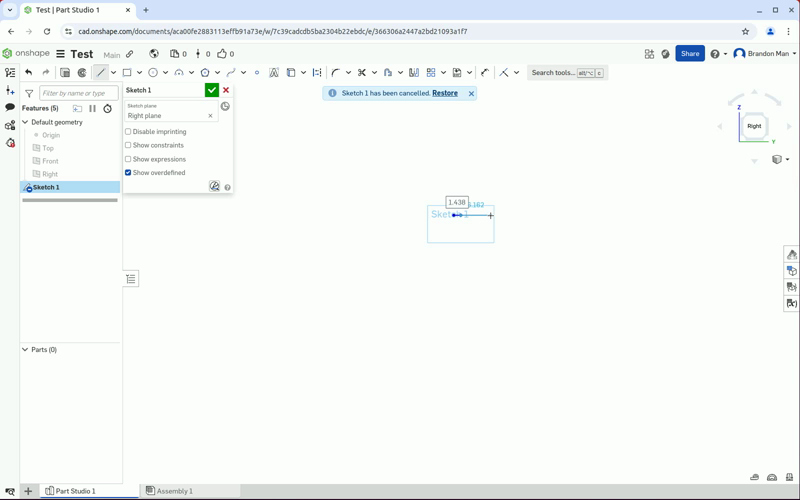
mouse_move(460, 169)
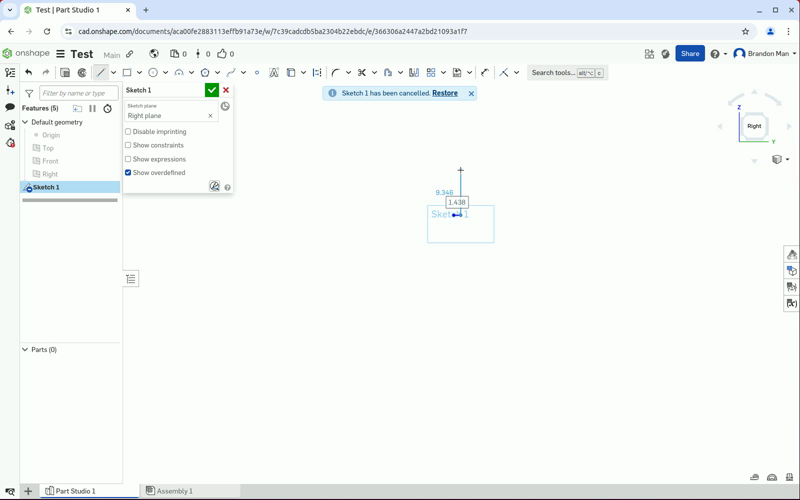
click(460, 169)
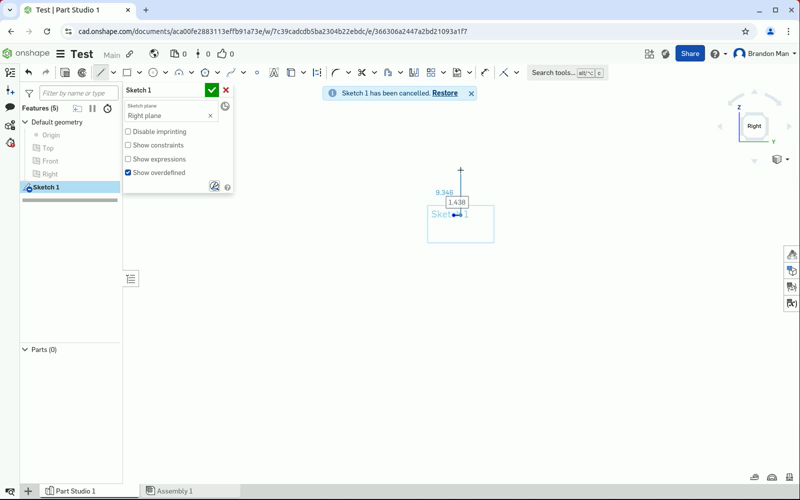
key_up(shift)
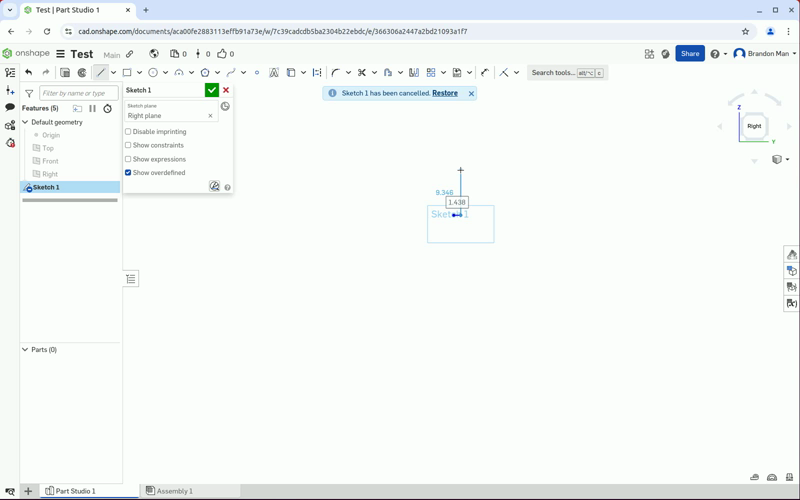
key_down(shift)
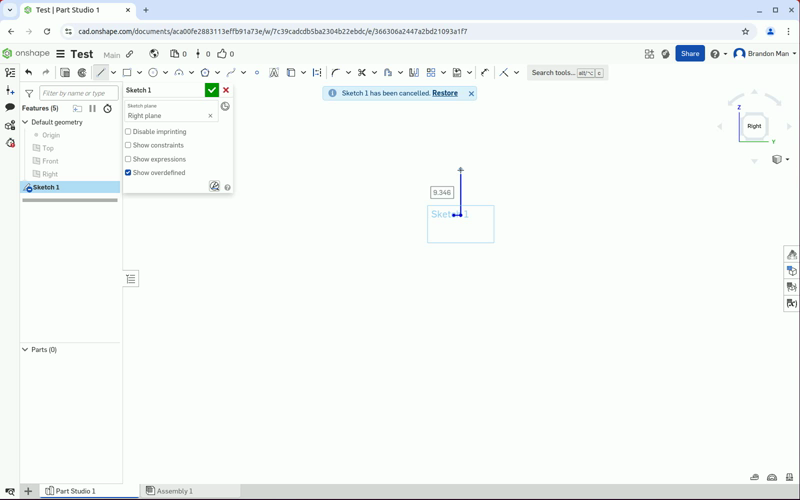
mouse_move(490, 169)
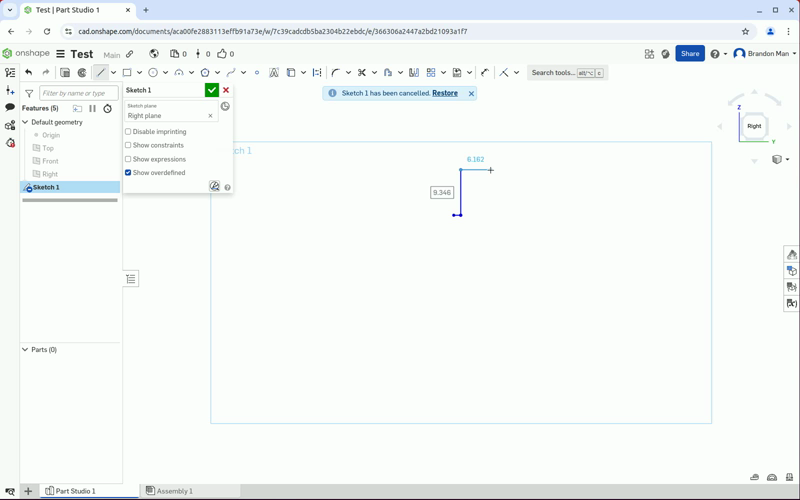
mouse_move(453, 169)
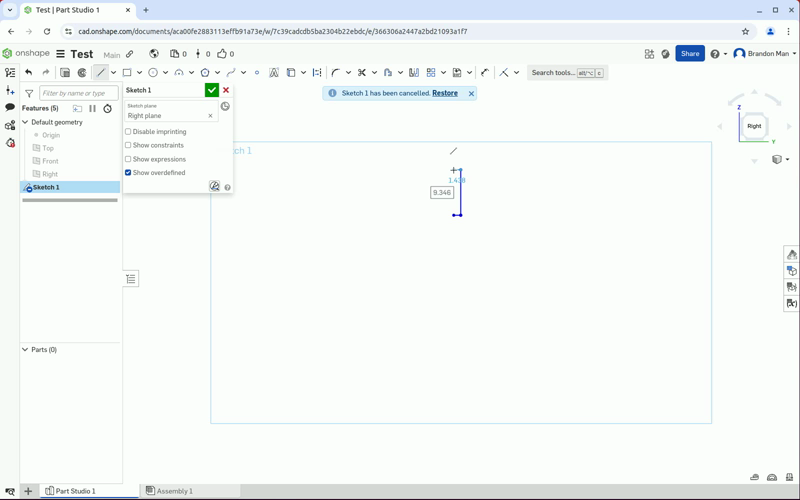
scroll(6)
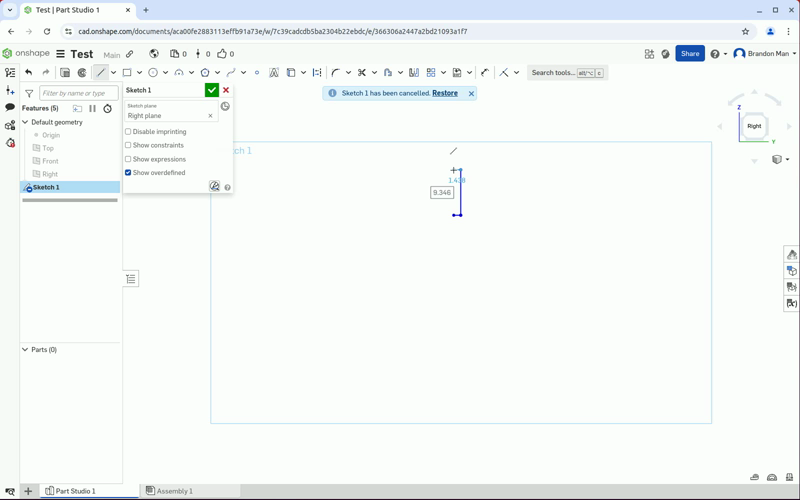
scroll(6)
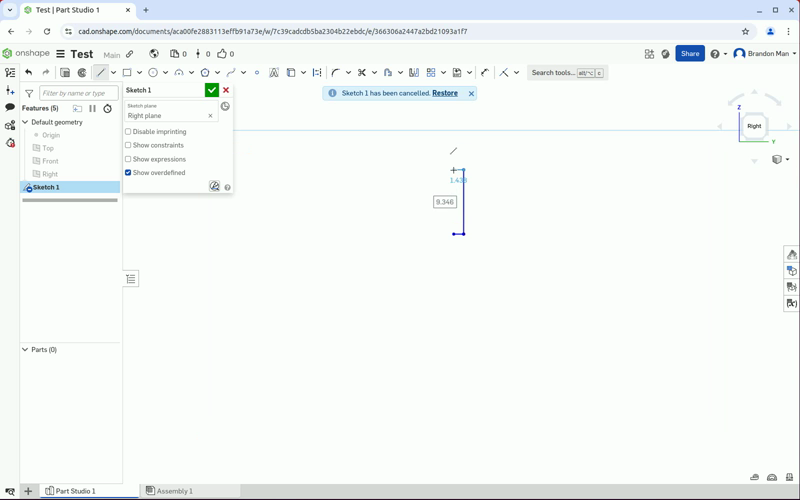
scroll(6)
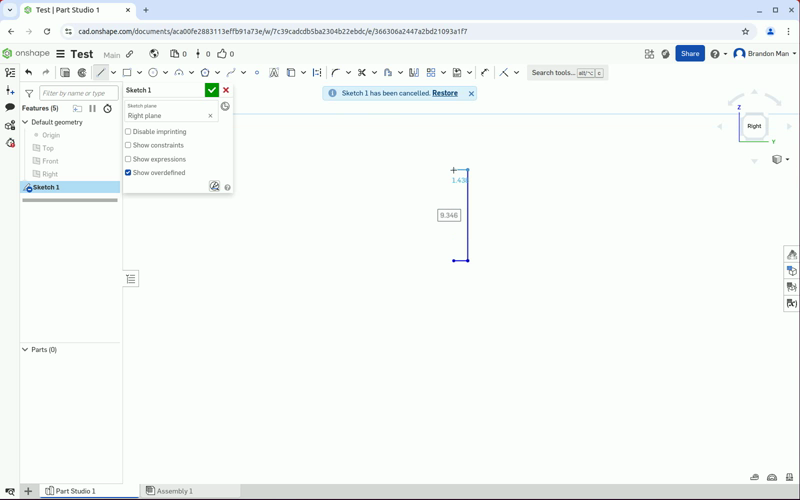
scroll(6)
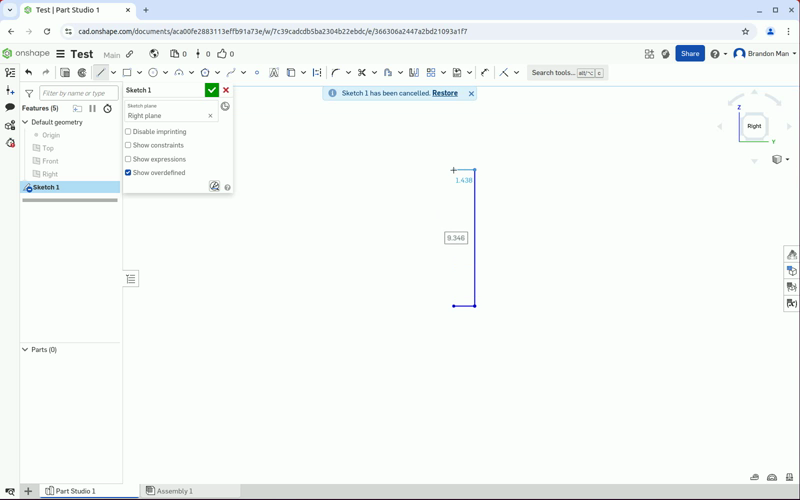
scroll(6)
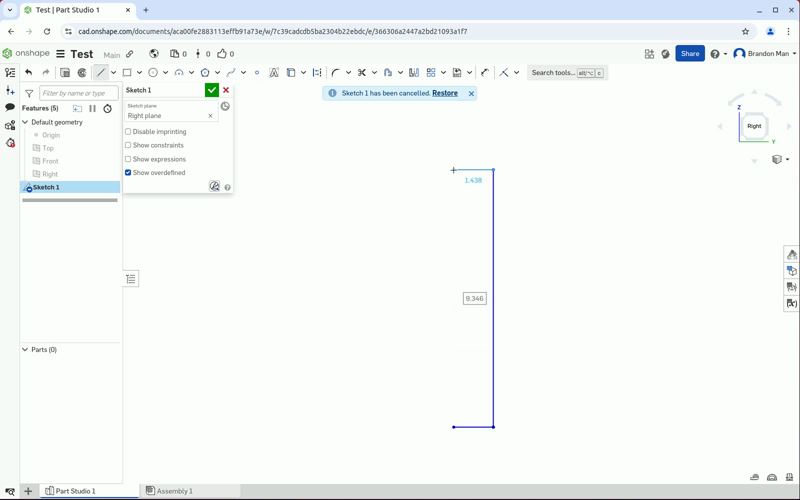
scroll(6)
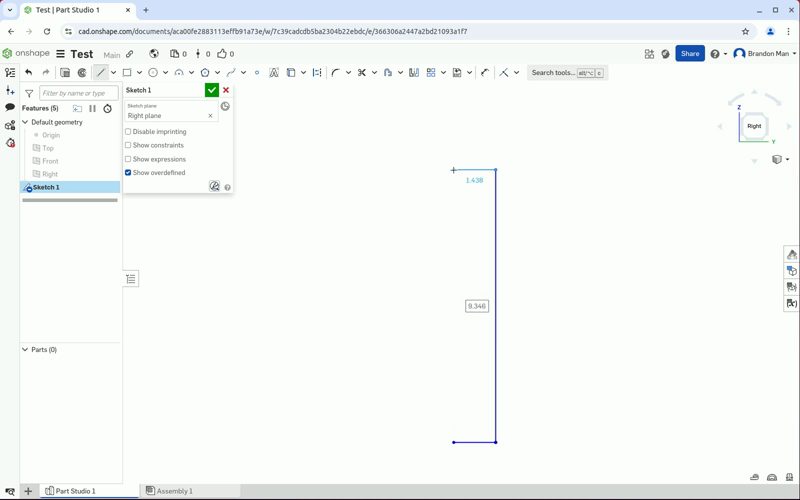
scroll(6)
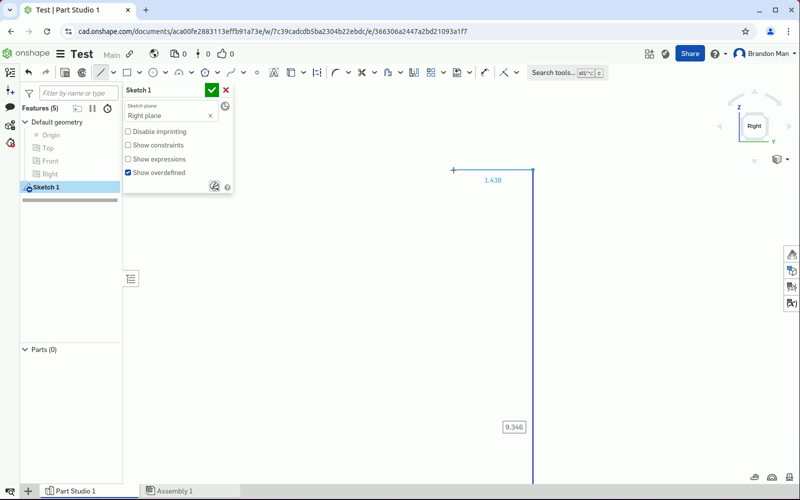
click(453, 169)
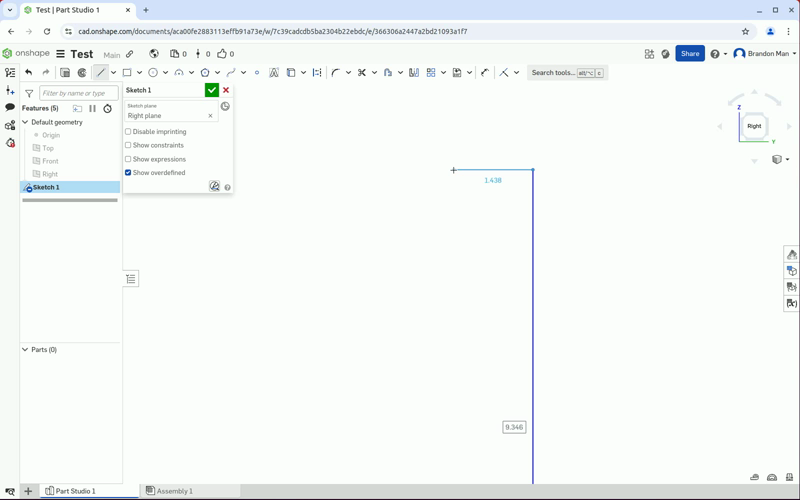
scroll(-6)
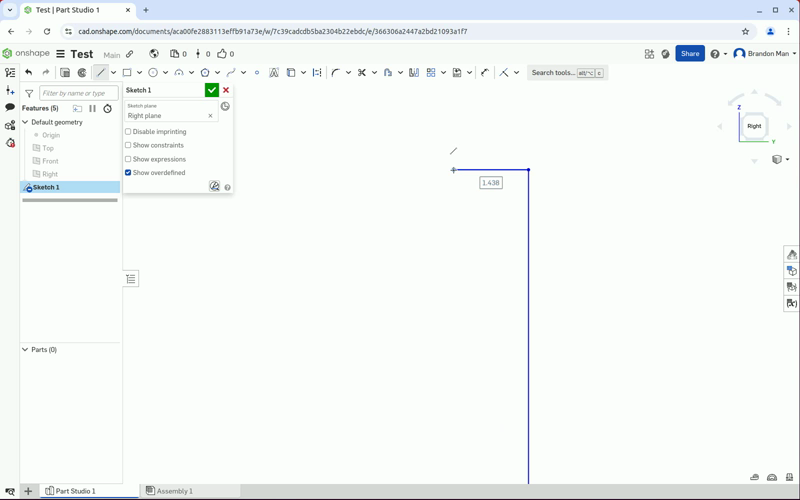
scroll(-6)
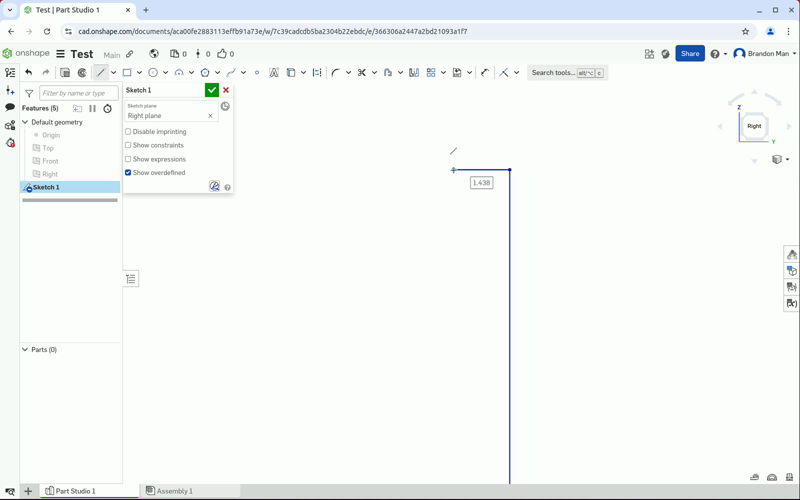
scroll(-6)
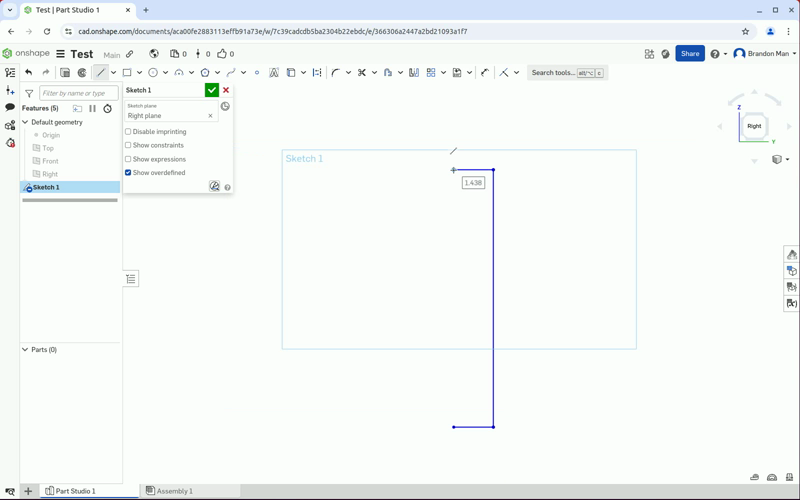
scroll(-6)
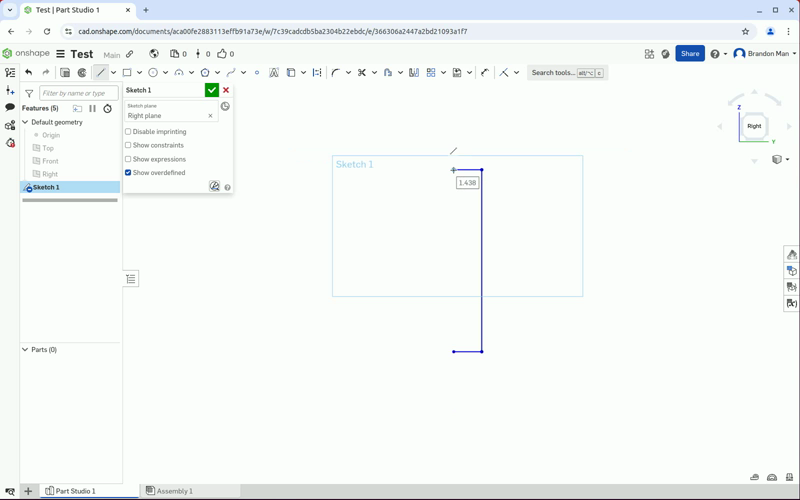
scroll(-6)
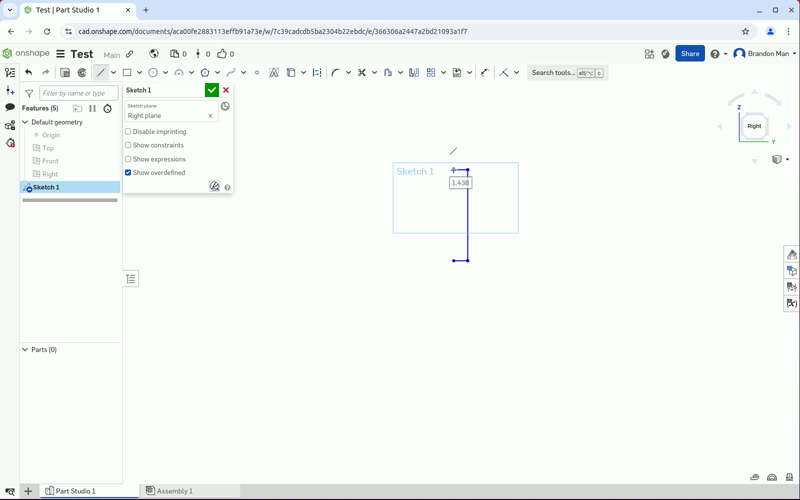
scroll(-6)
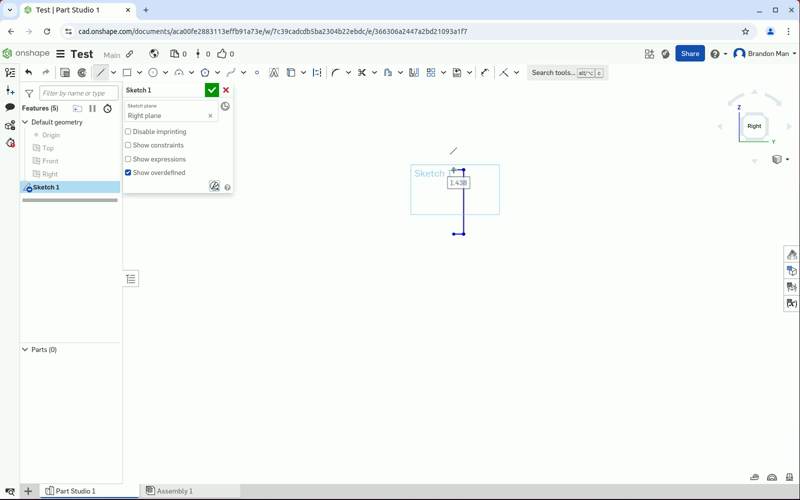
scroll(-6)
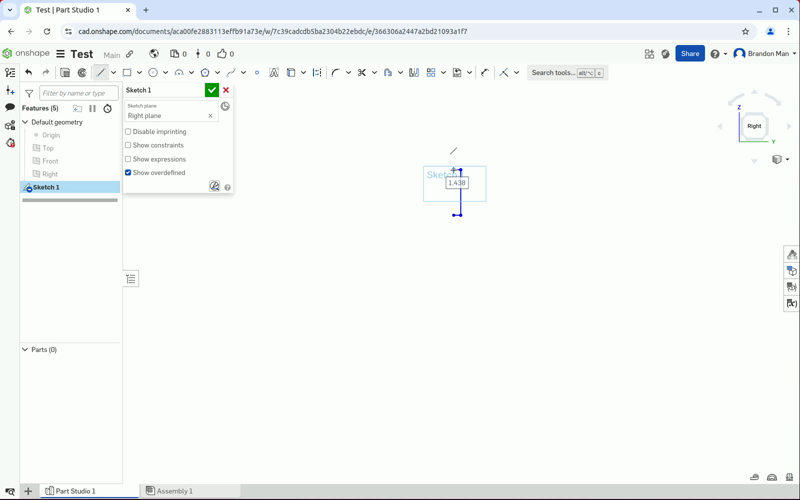
key_up(shift)
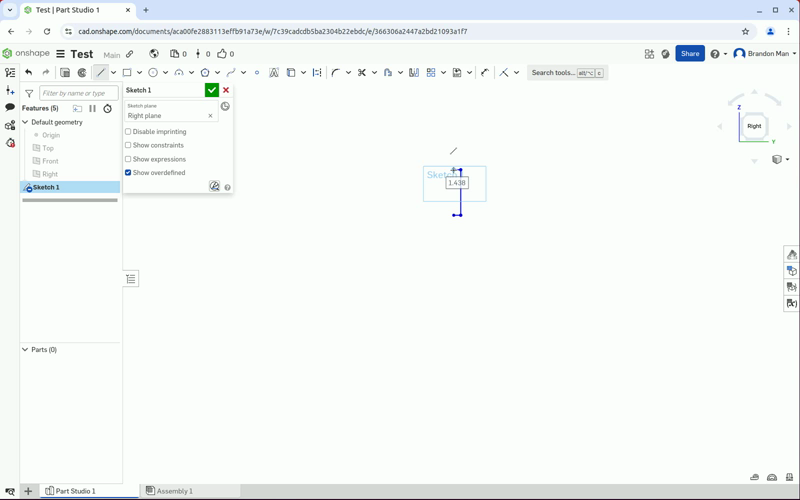
mouse_move(483, 169)
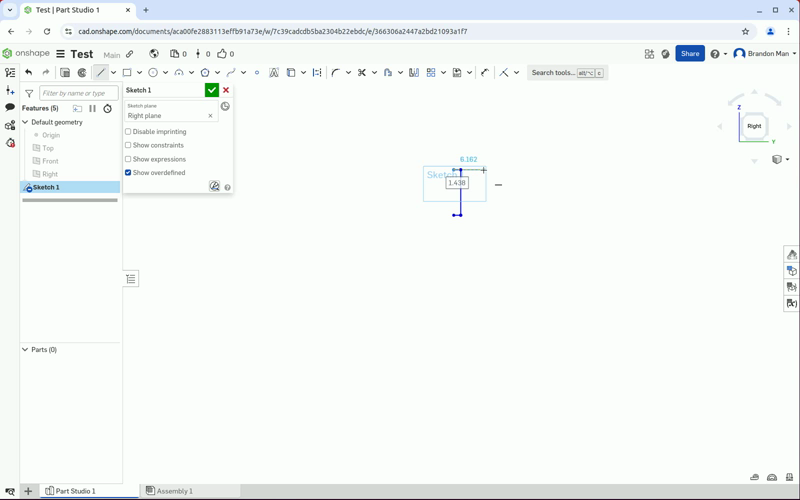
key_down(shift)
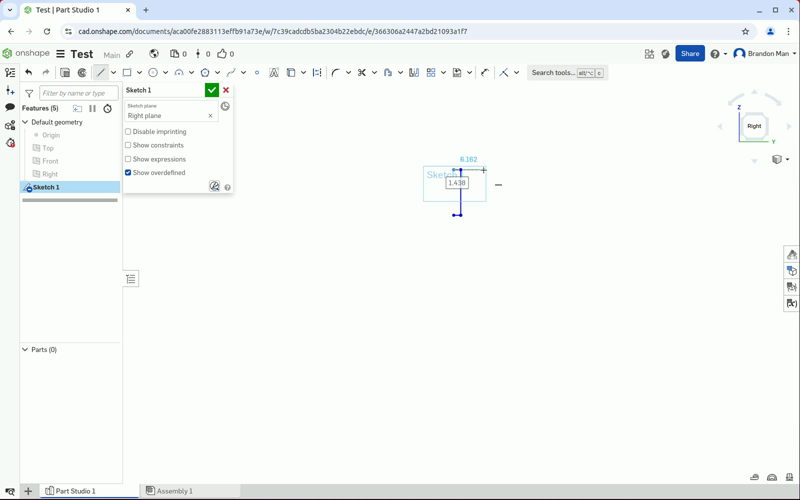
mouse_move(453, 215)
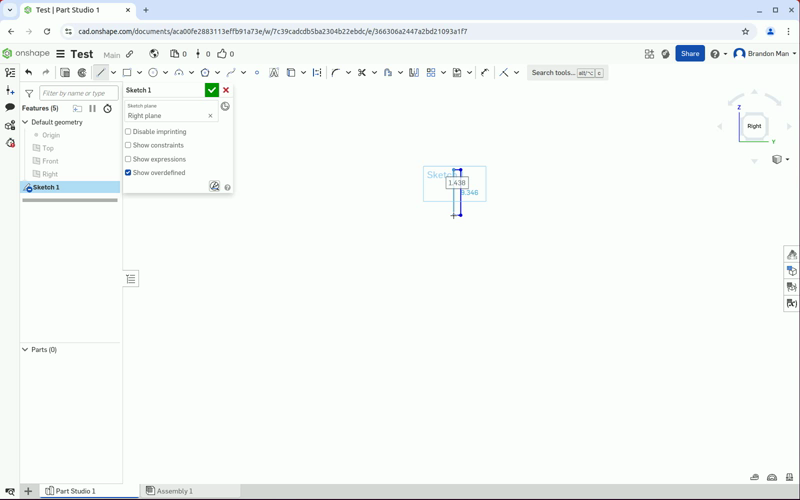
key_up(shift)
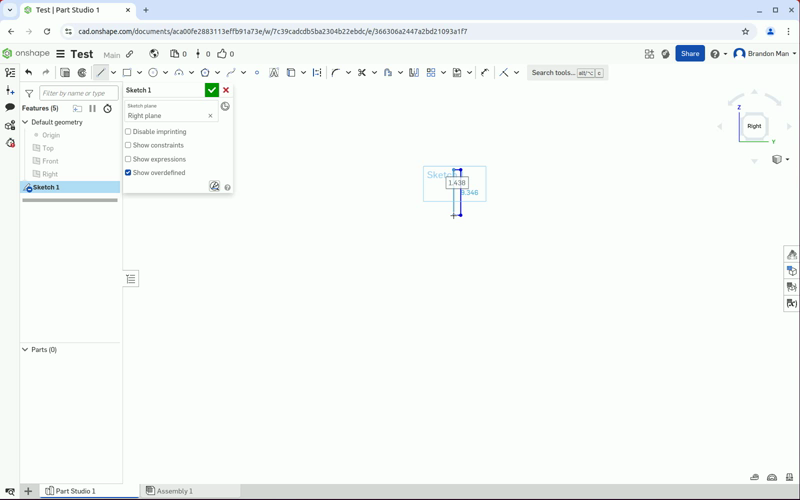
click(453, 215)
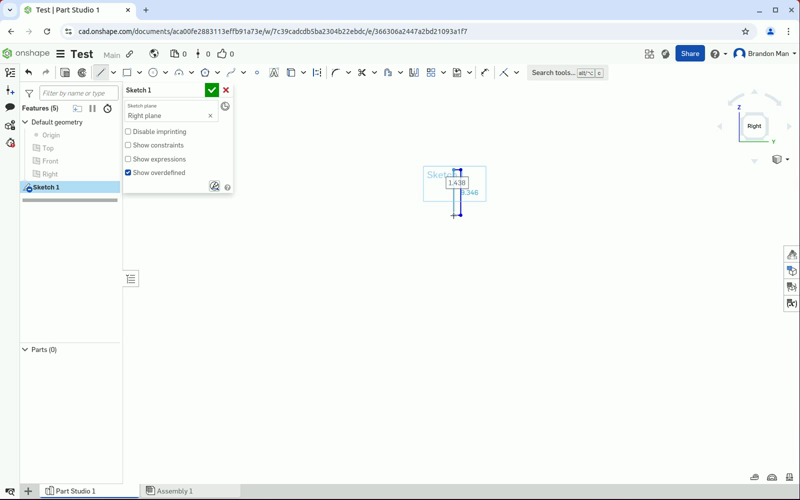
key(esc)
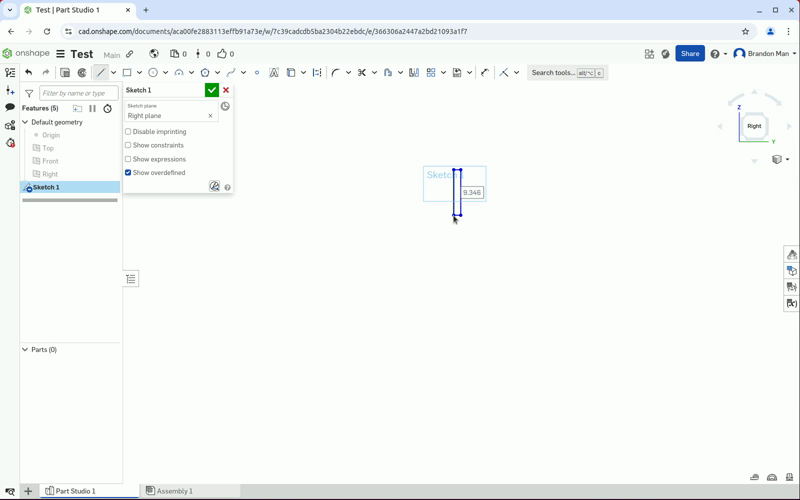
mouse_move(460, 172)
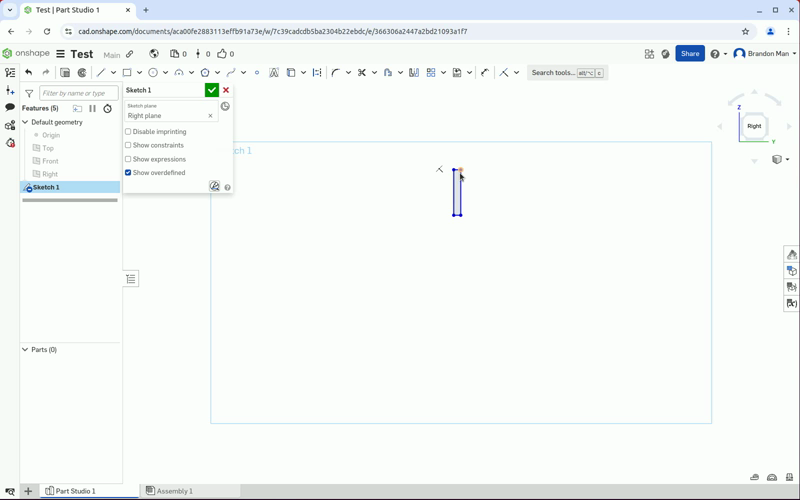
scroll(6)
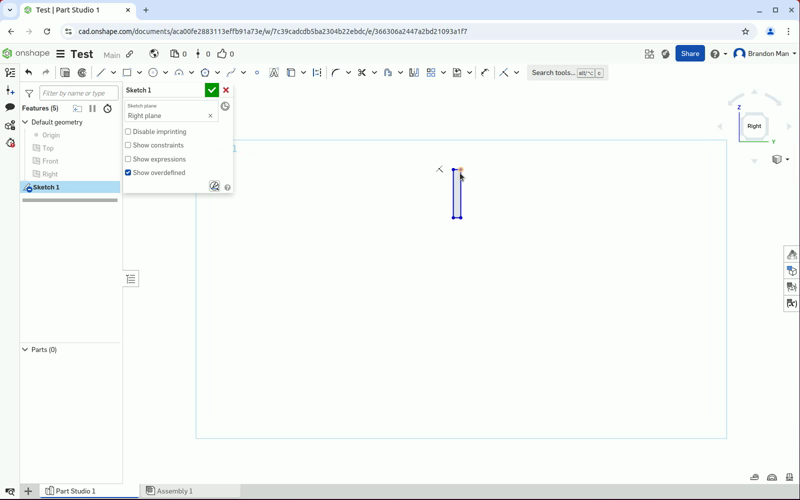
scroll(6)
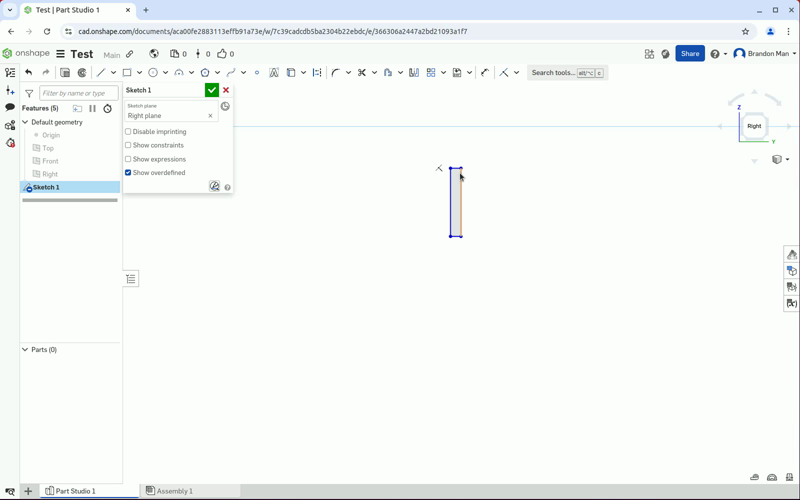
scroll(6)
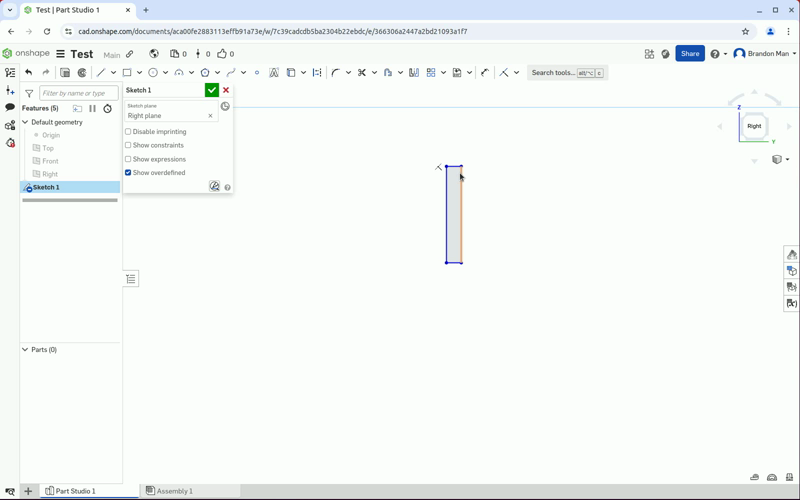
scroll(6)
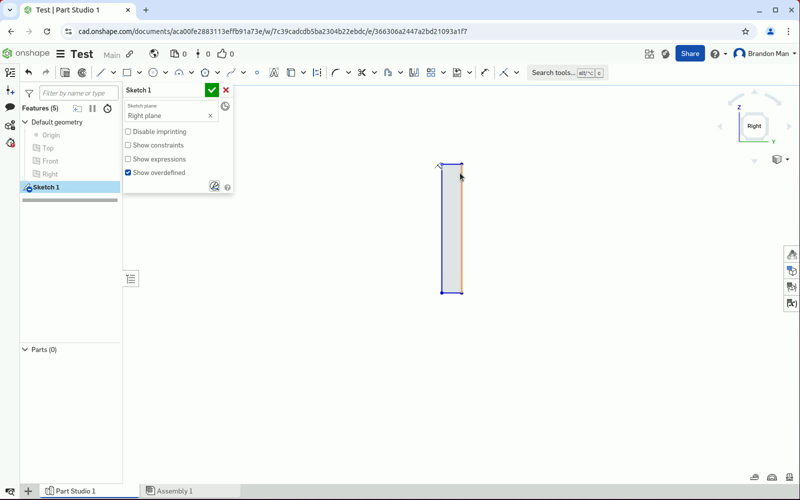
scroll(6)
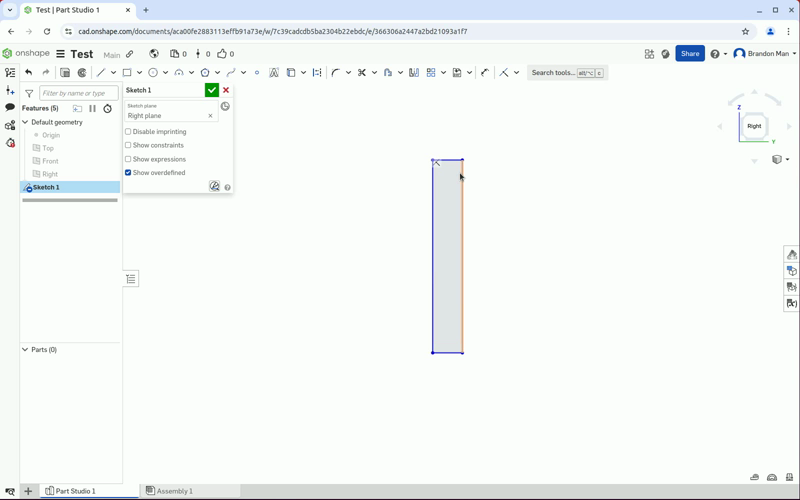
scroll(6)
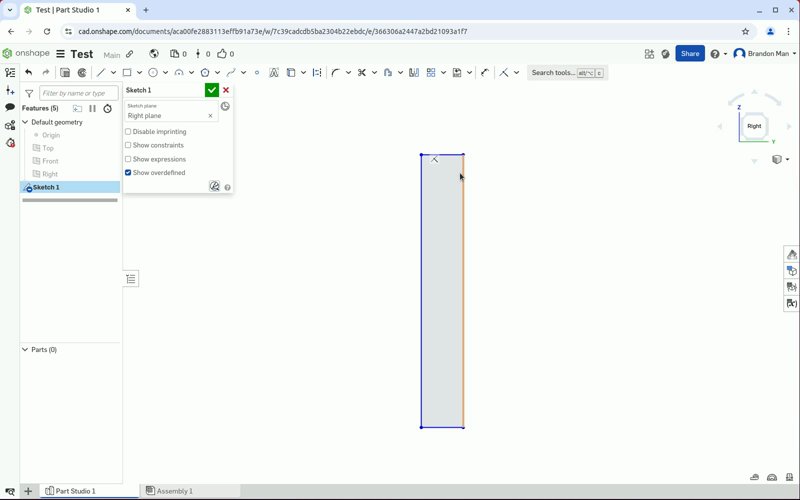
scroll(6)
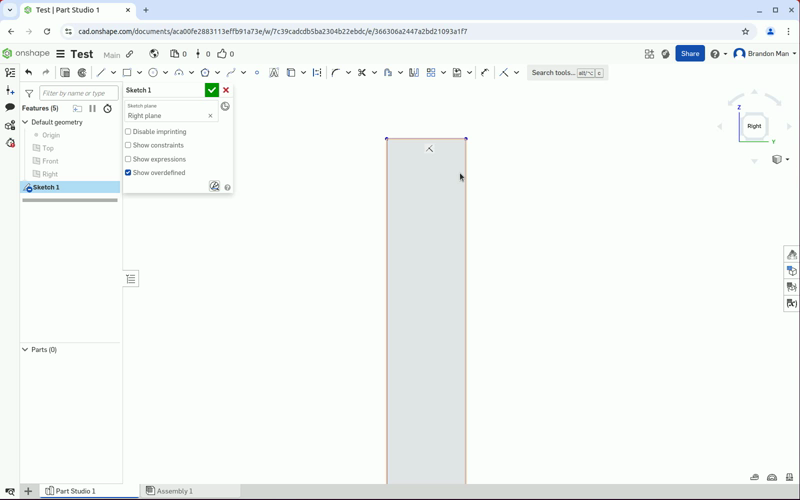
click(460, 172)
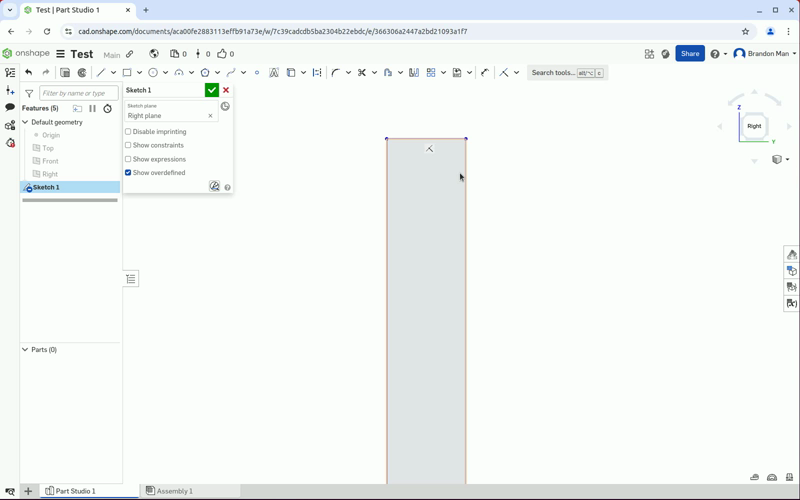
scroll(-6)
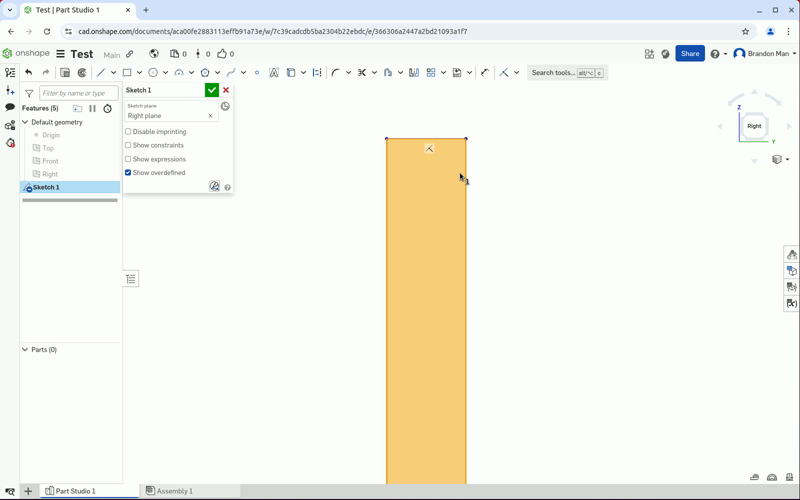
scroll(-6)
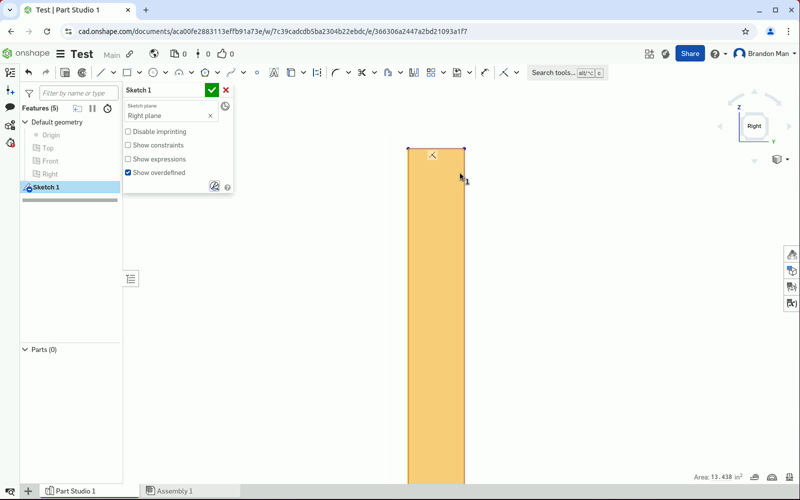
scroll(-6)
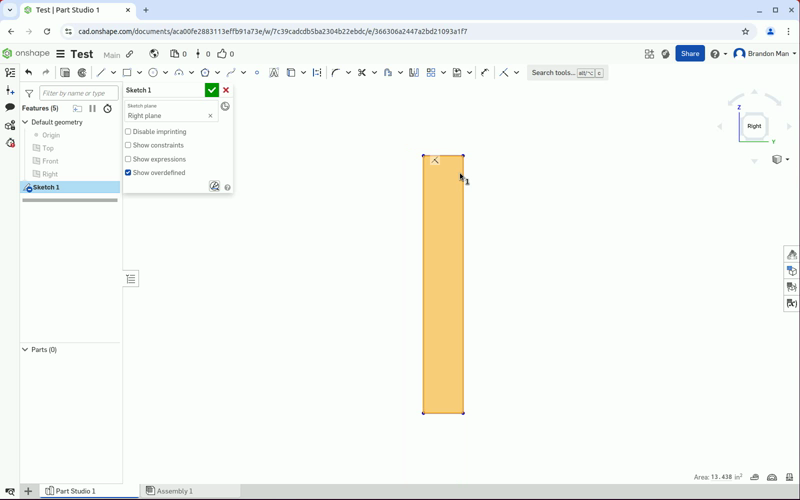
scroll(-6)
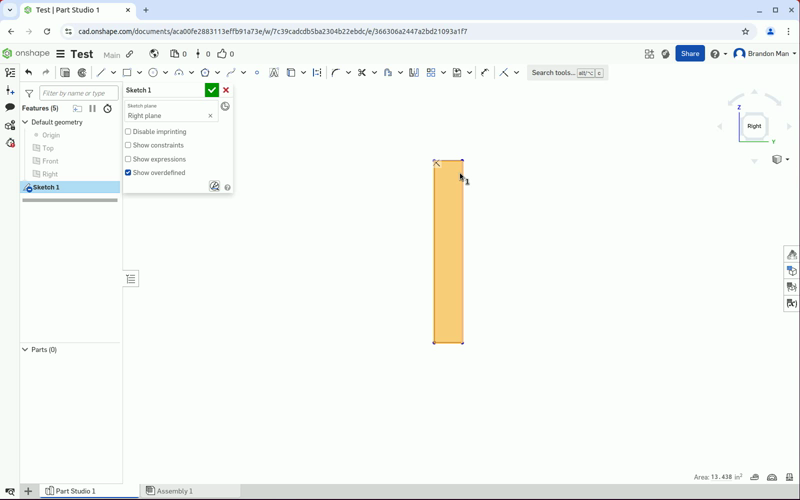
scroll(-6)
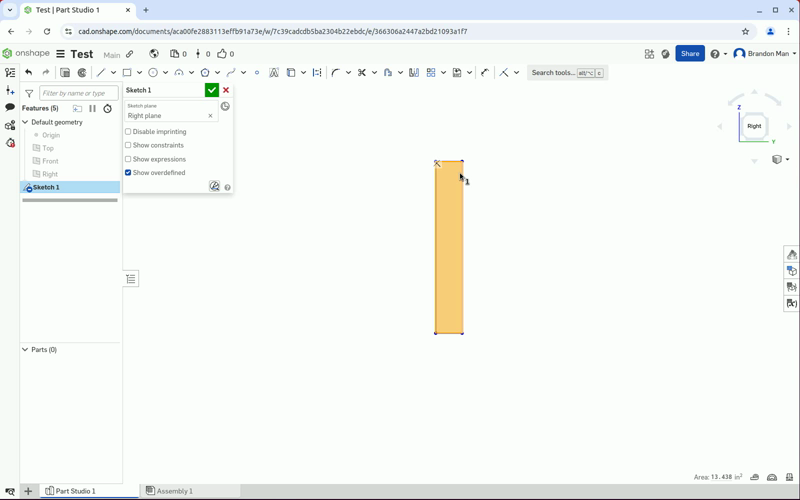
scroll(-6)
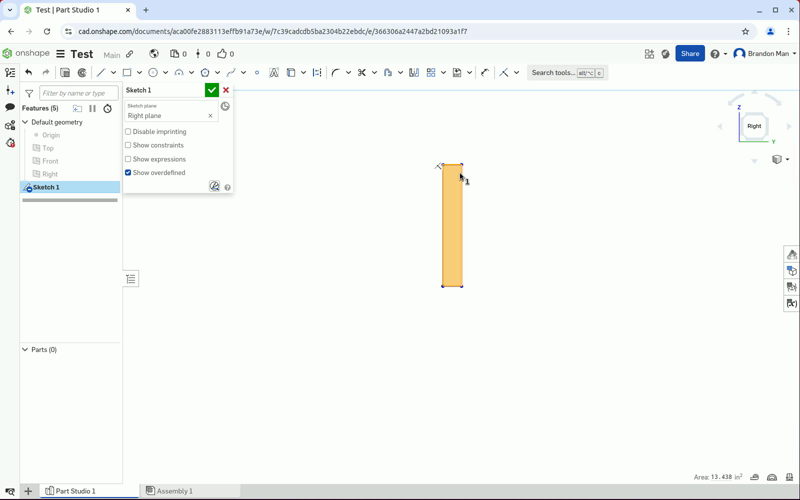
scroll(-6)
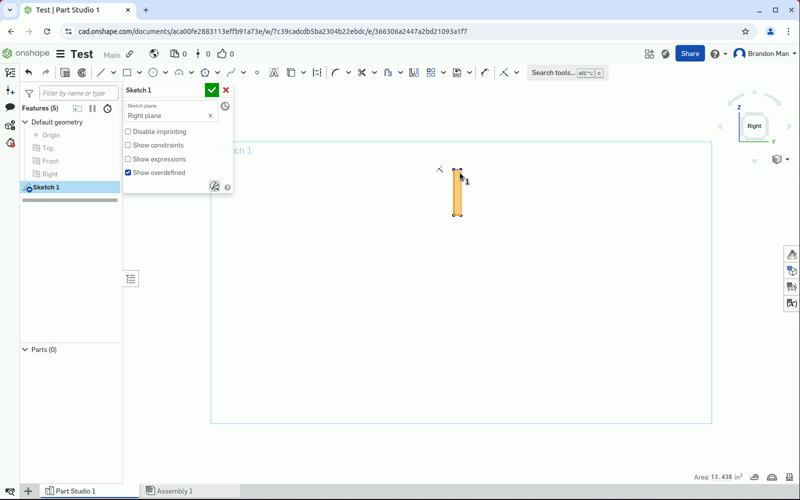
mouse_move(73, 352)
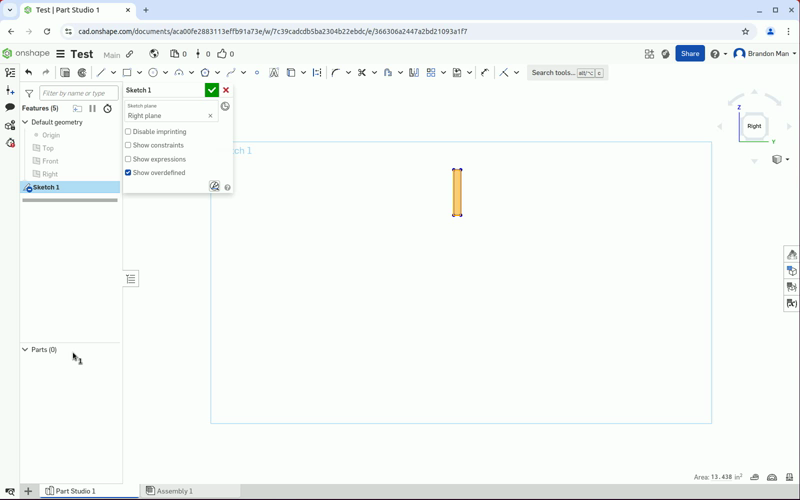
key(shift+y)
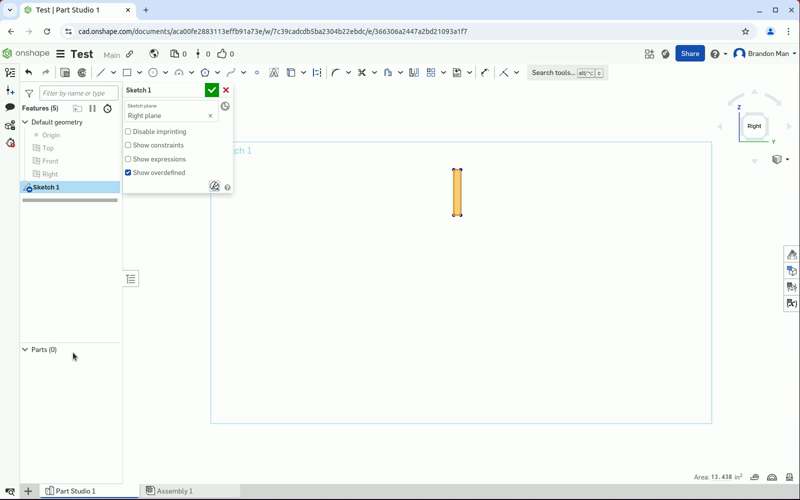
key(shift+e)
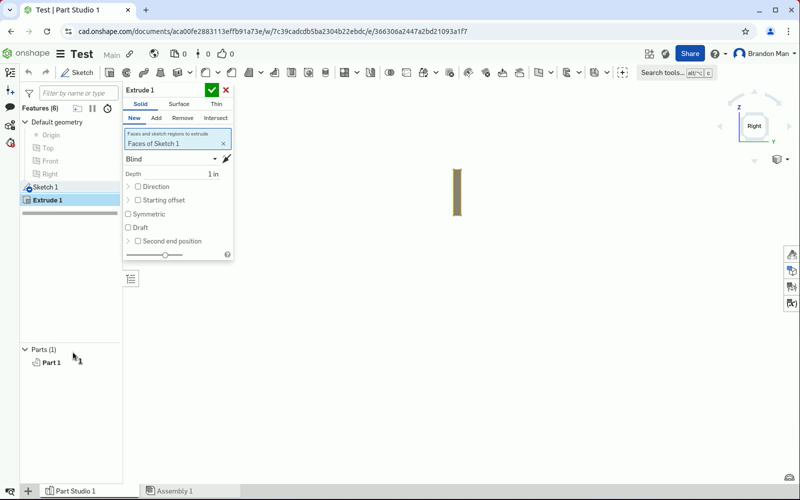
mouse_move(143, 106)
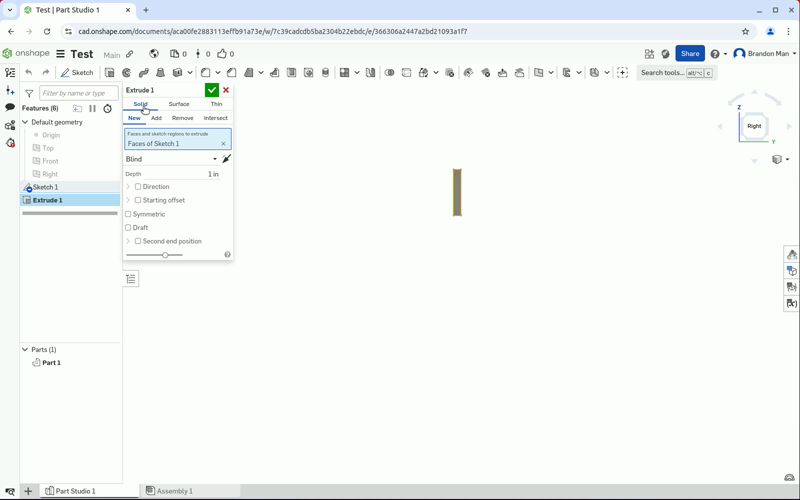
click(143, 106)
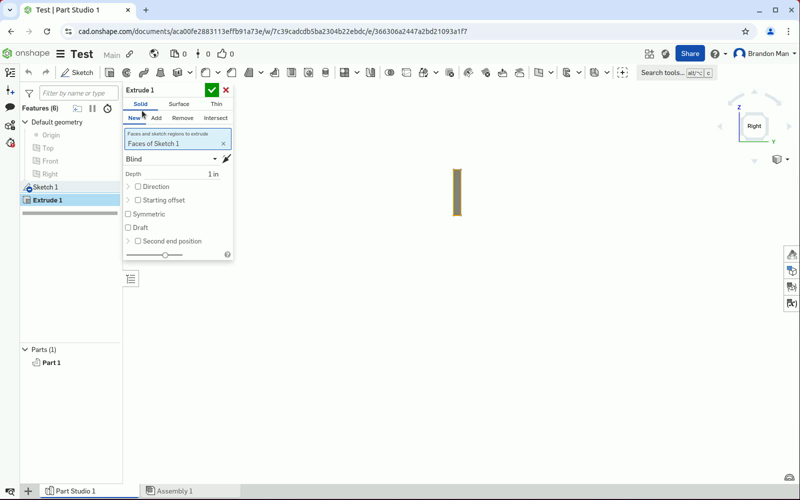
mouse_move(137, 120)
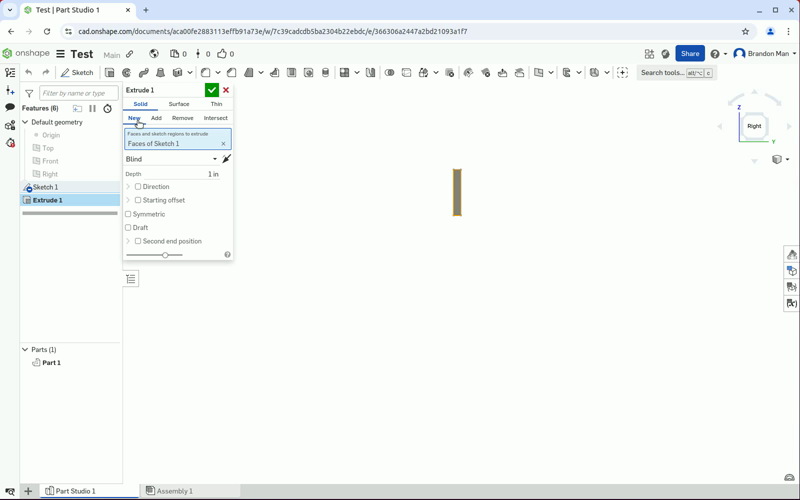
click(137, 120)
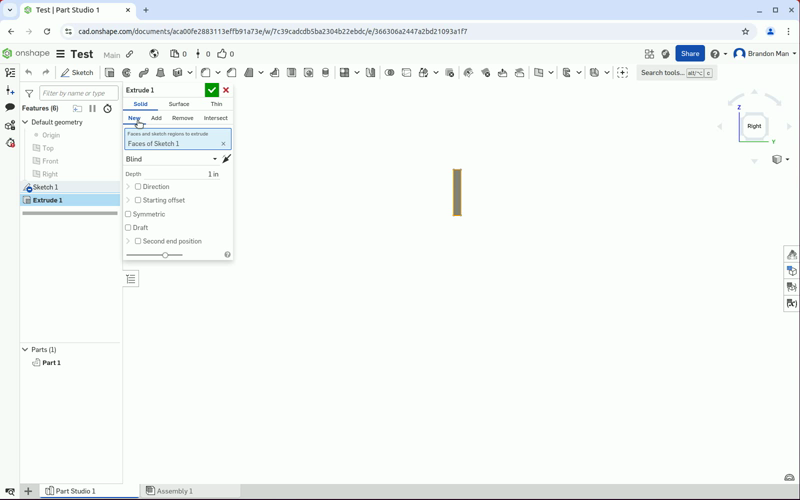
key(tab, 4)
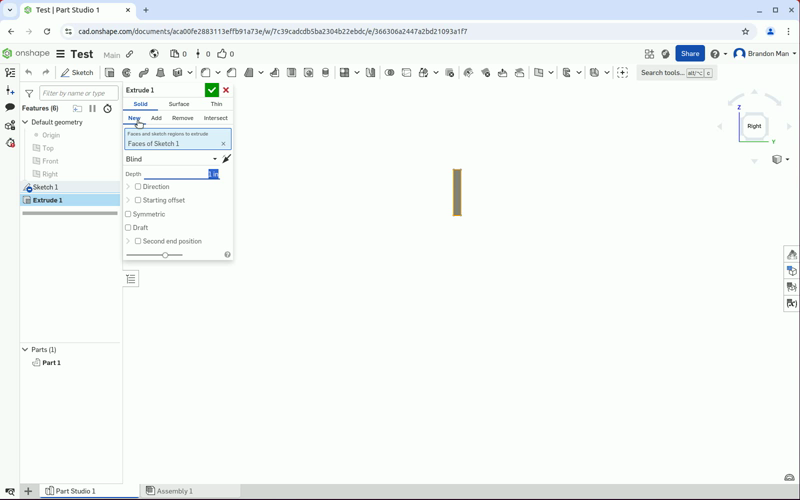
text(0.241)
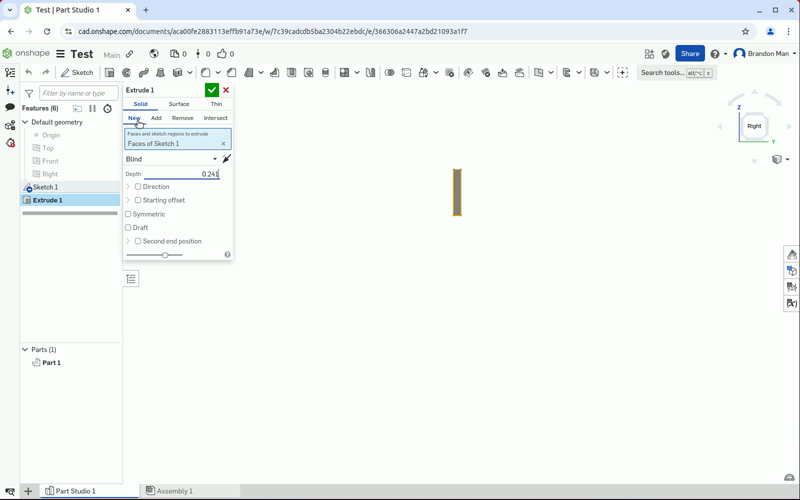
key(enter)
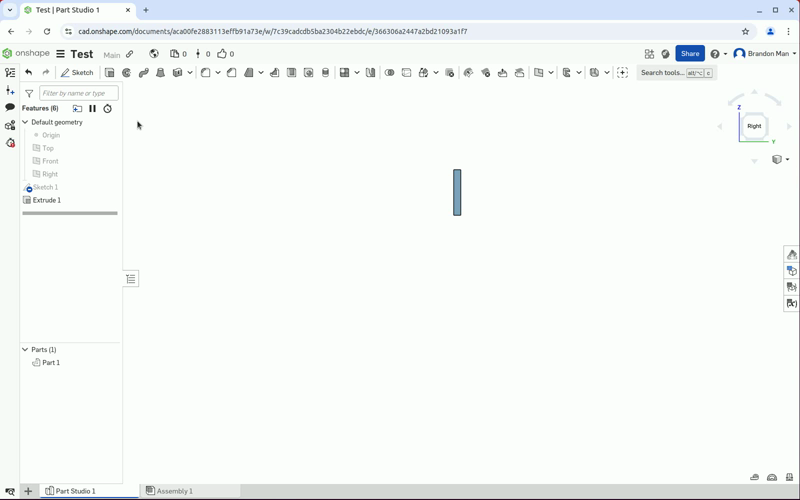
key(shift+h)
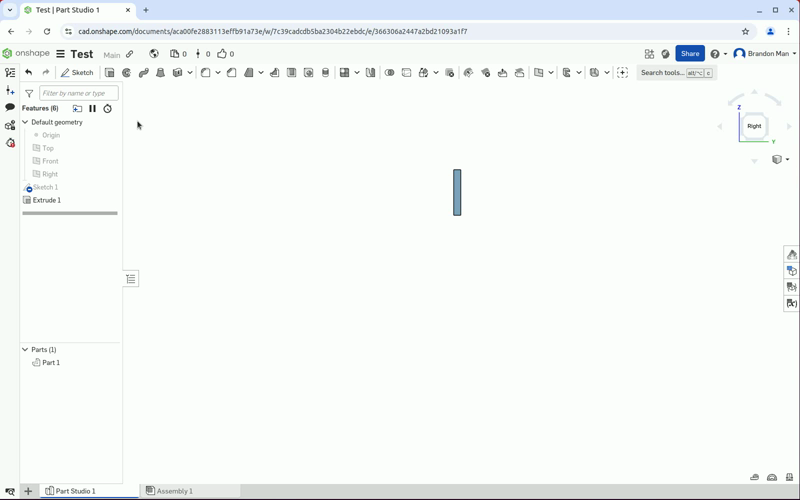
key(shift+h)
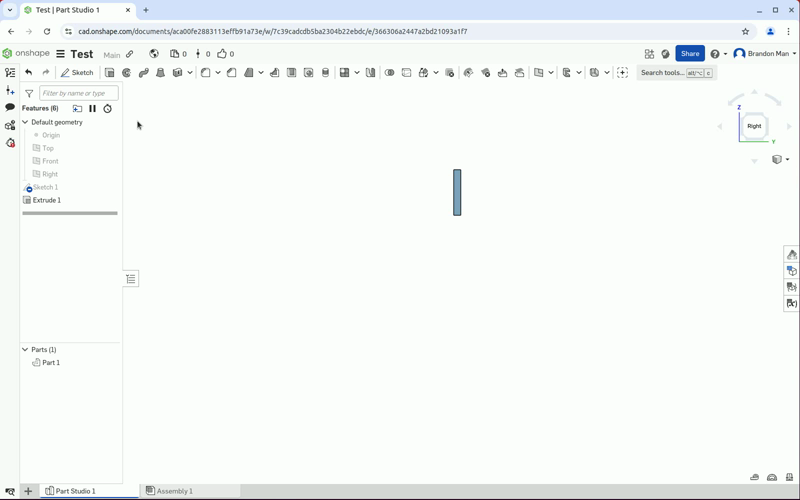
mouse_move(73, 189)
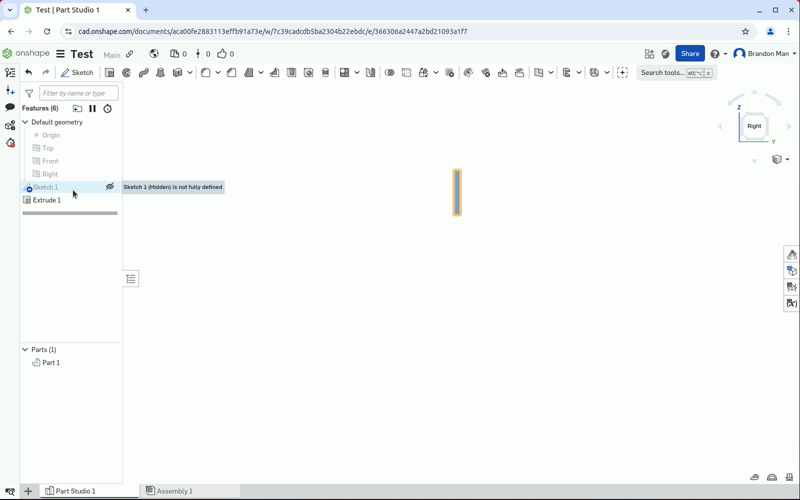
click(73, 189)
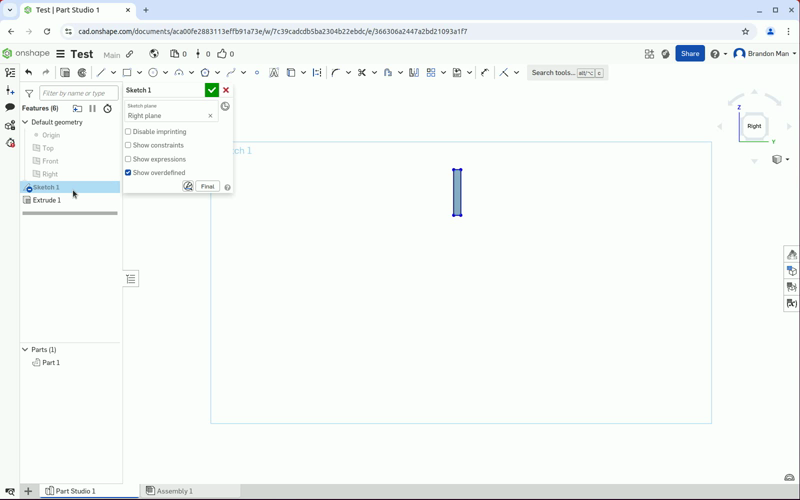
mouse_move(229, 92)
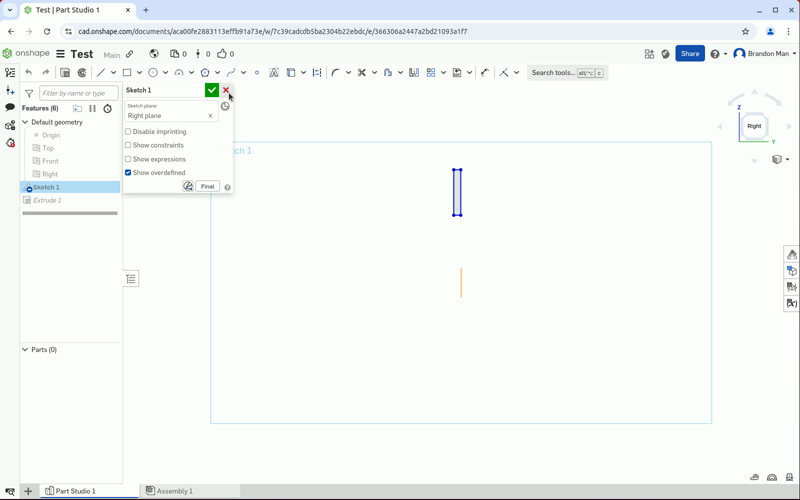
click(229, 92)
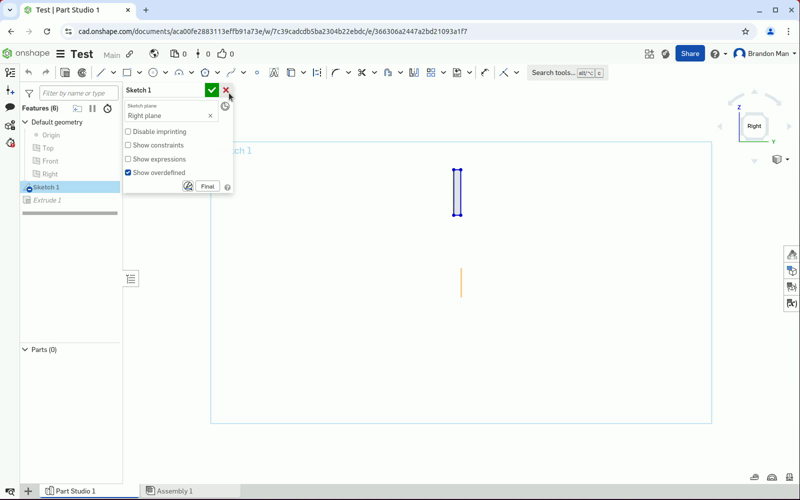
key(shift+s)
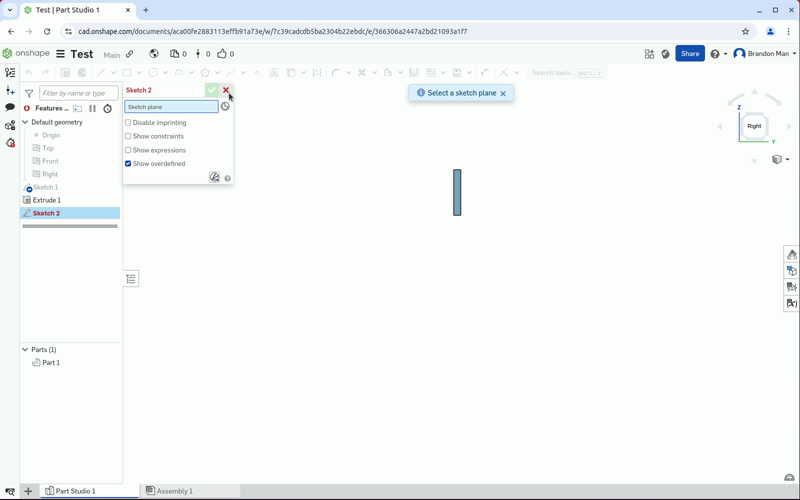
mouse_move(73, 176)
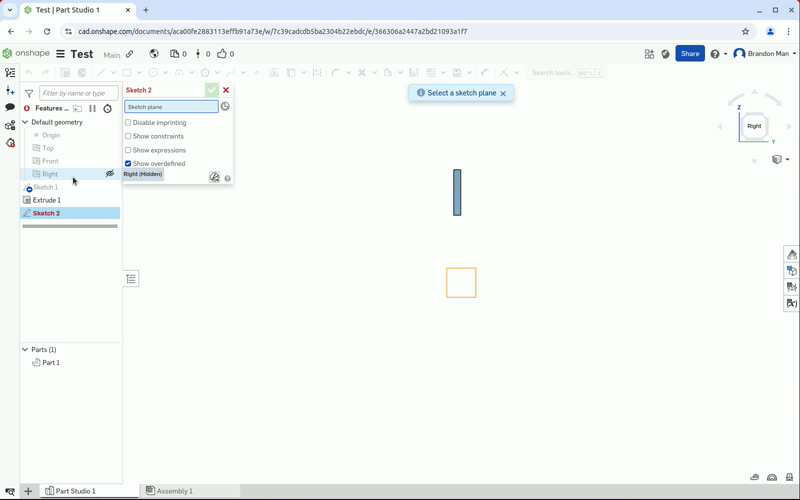
click(73, 176)
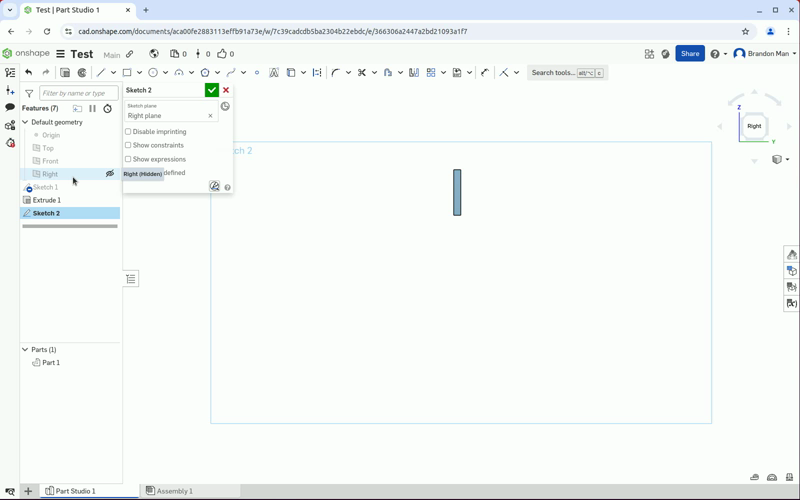
mouse_move(73, 352)
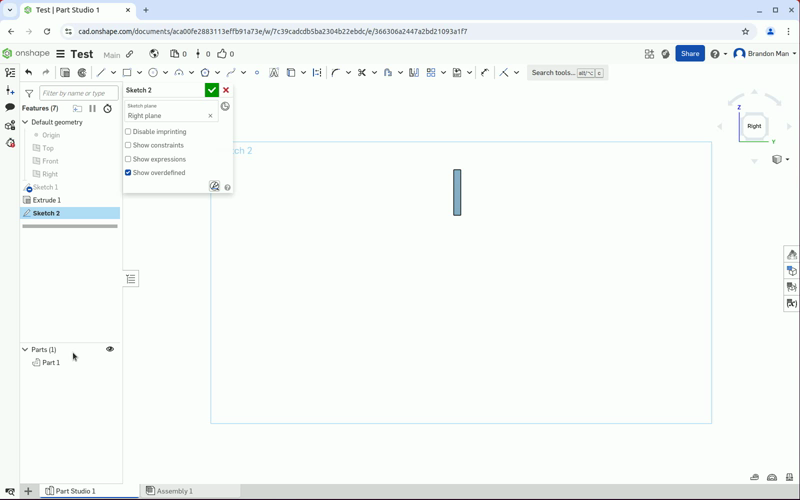
key(y)
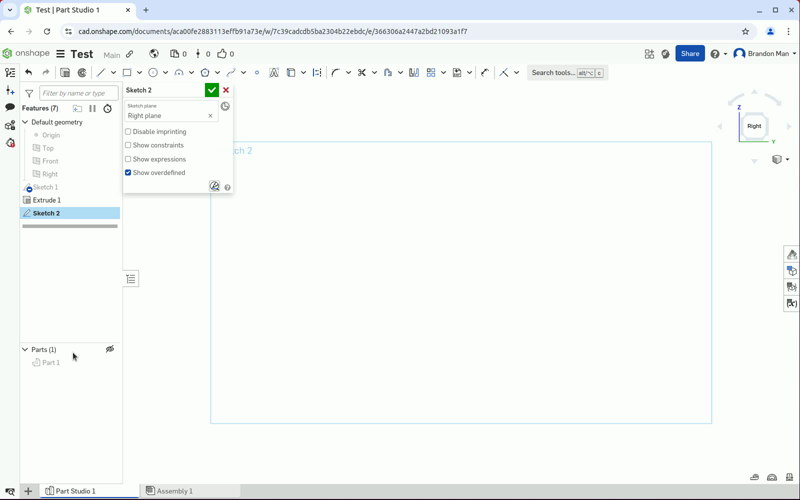
key(l)
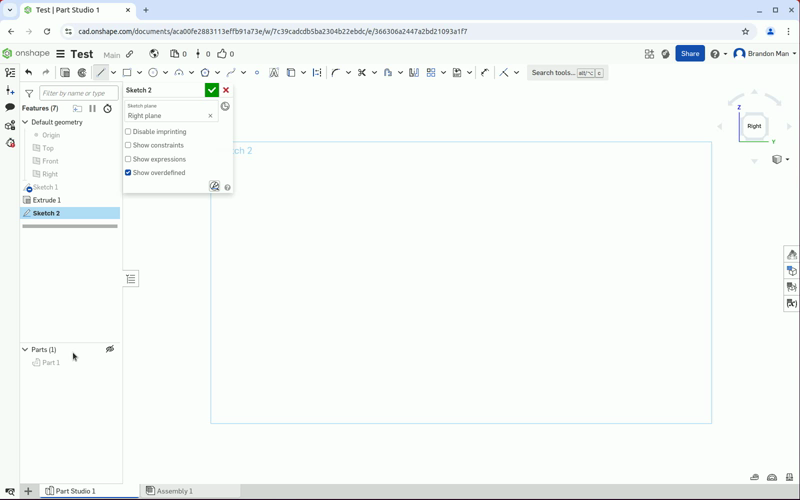
key_down(shift)
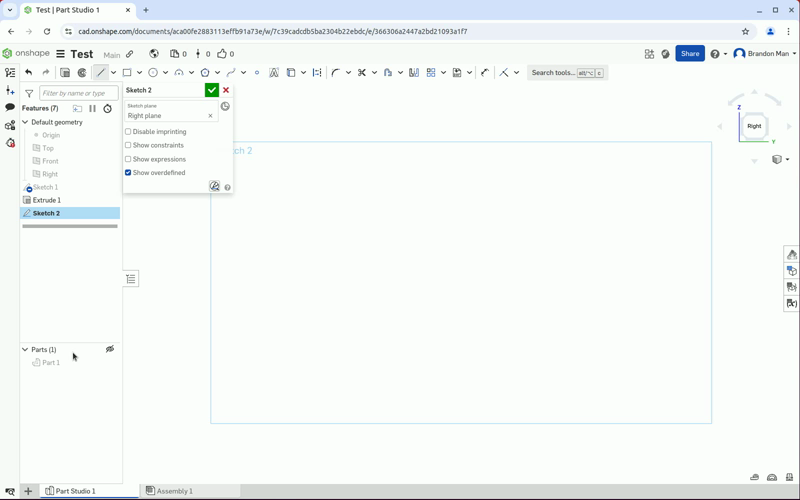
mouse_move(425, 282)
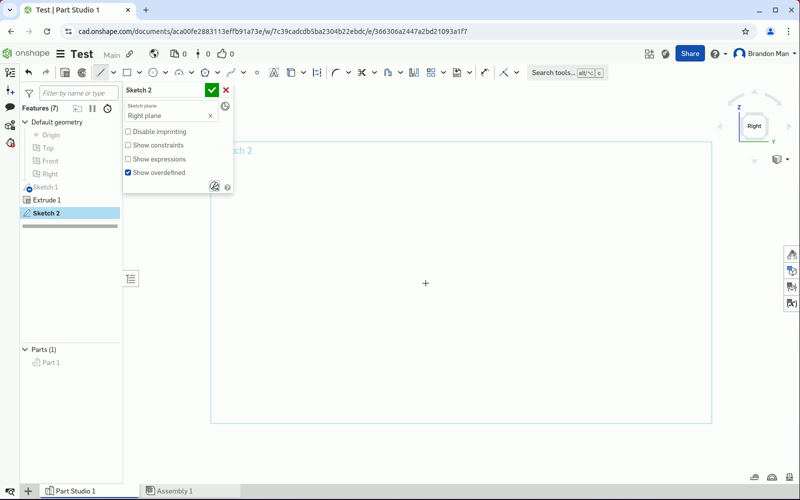
click(425, 282)
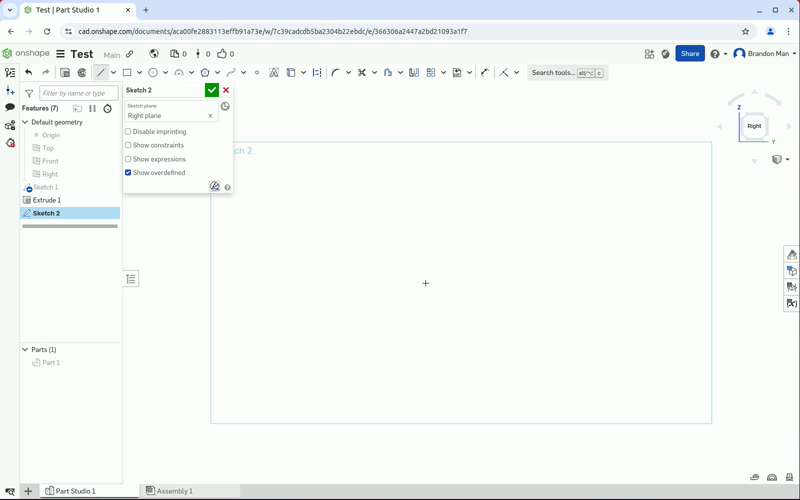
key_up(shift)
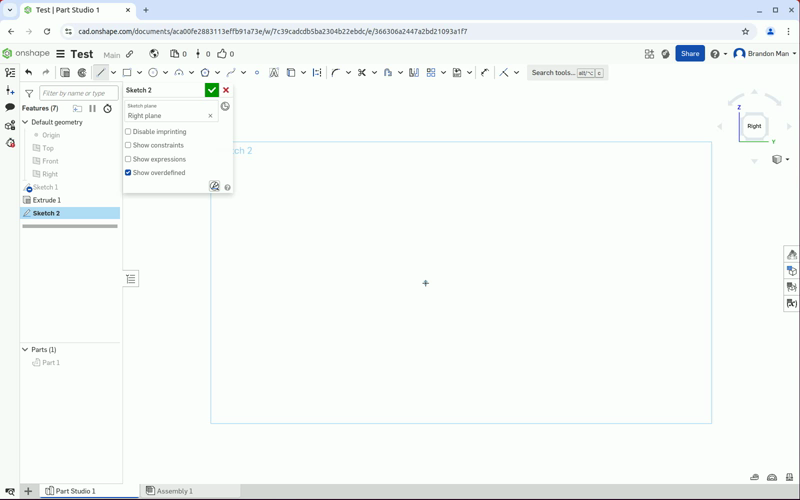
key_down(shift)
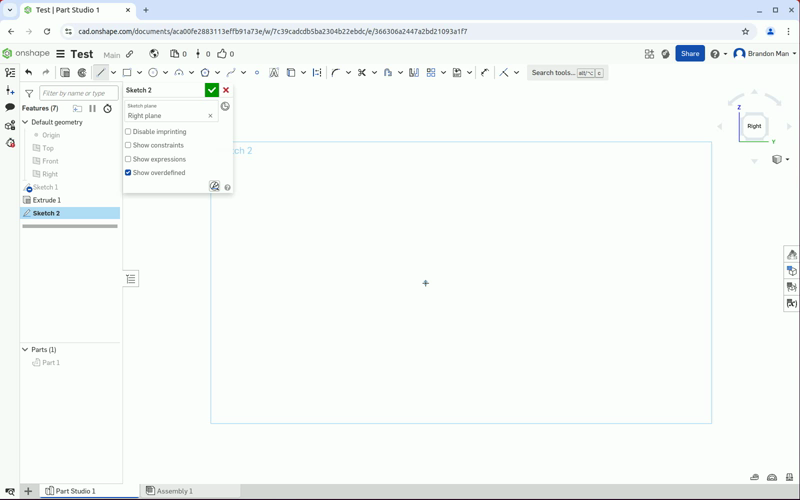
mouse_move(455, 282)
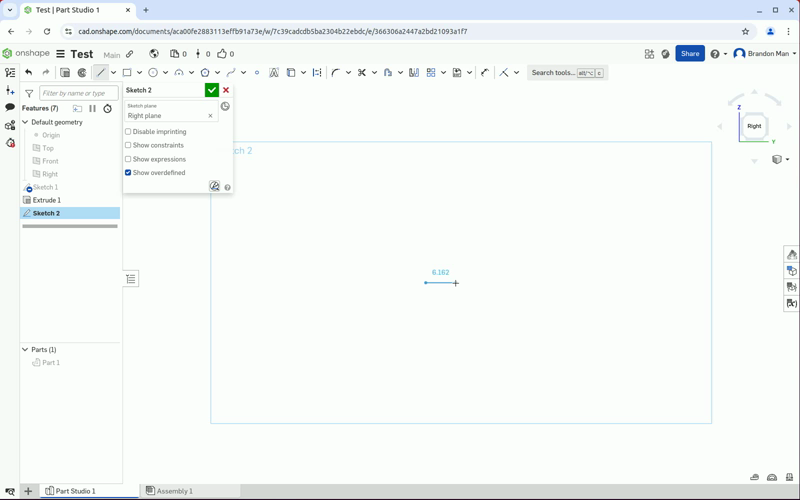
mouse_move(458, 282)
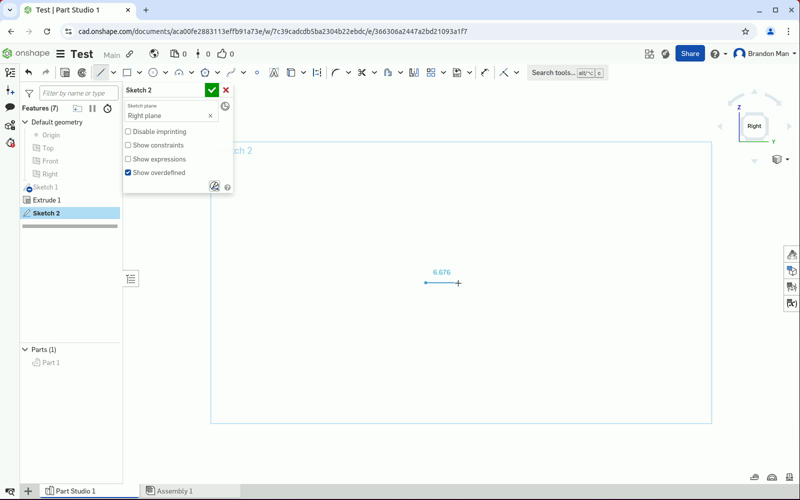
click(458, 282)
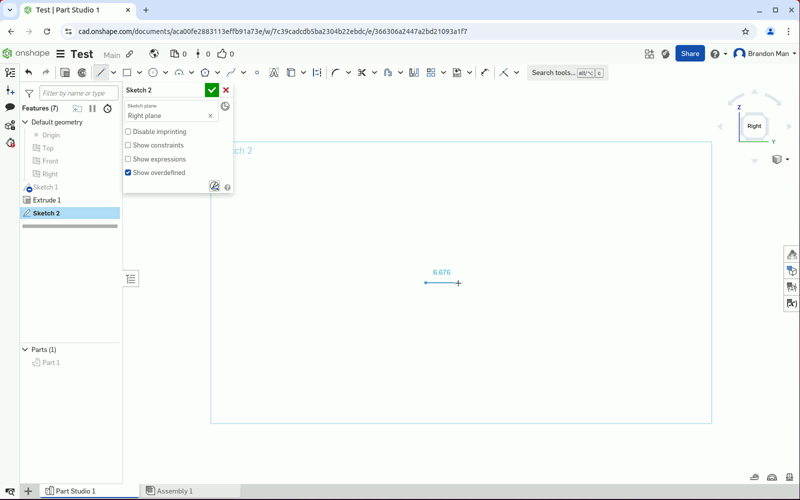
key_up(shift)
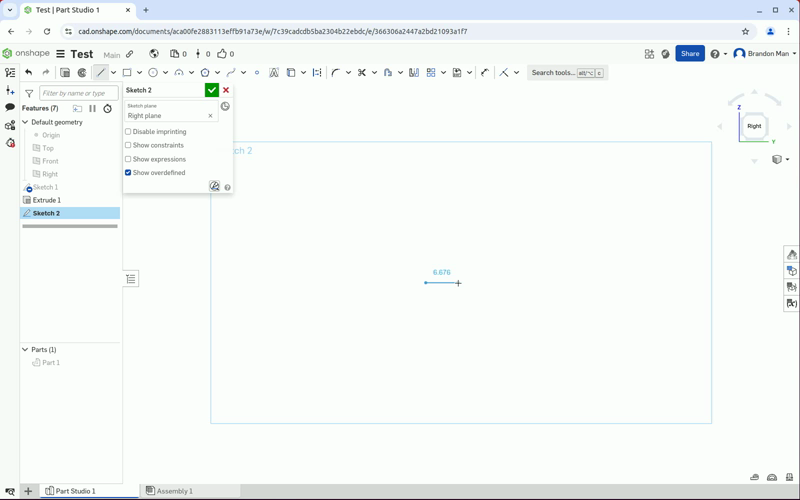
key_down(shift)
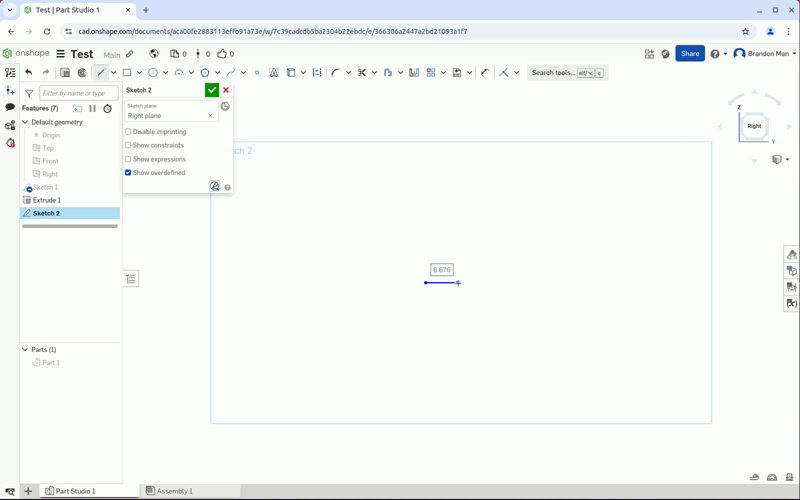
mouse_move(488, 282)
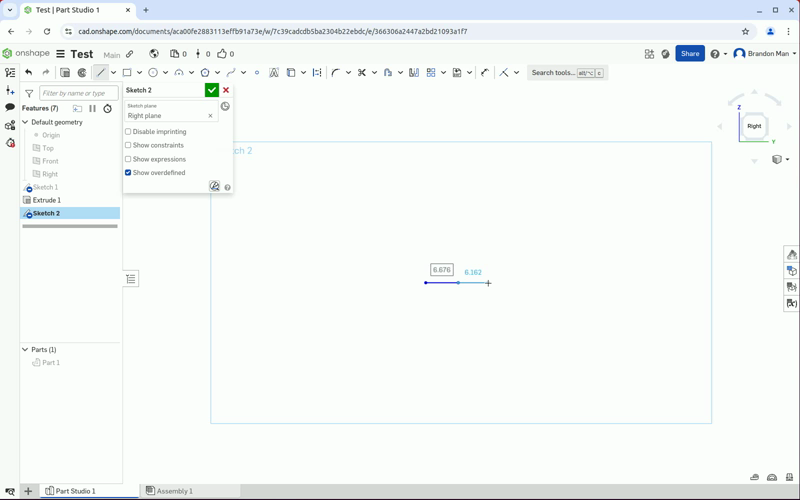
mouse_move(461, 279)
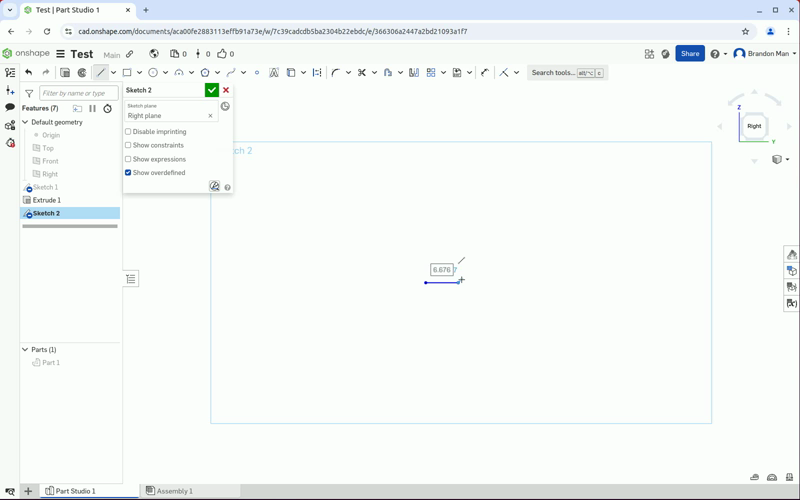
scroll(6)
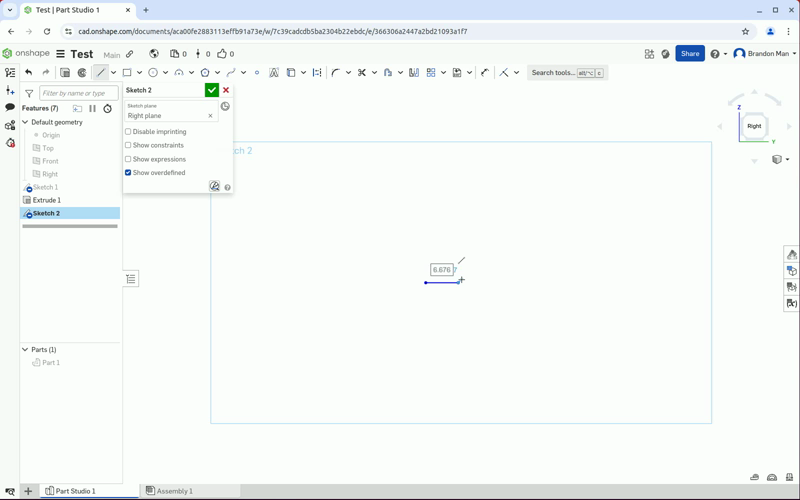
scroll(6)
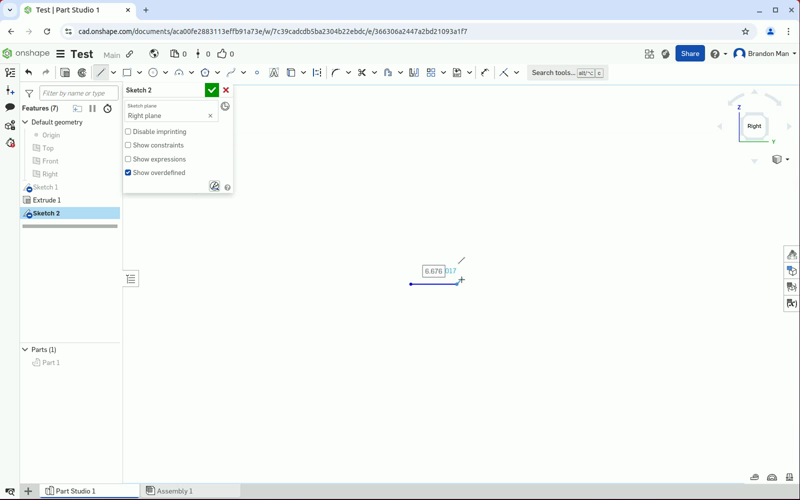
scroll(6)
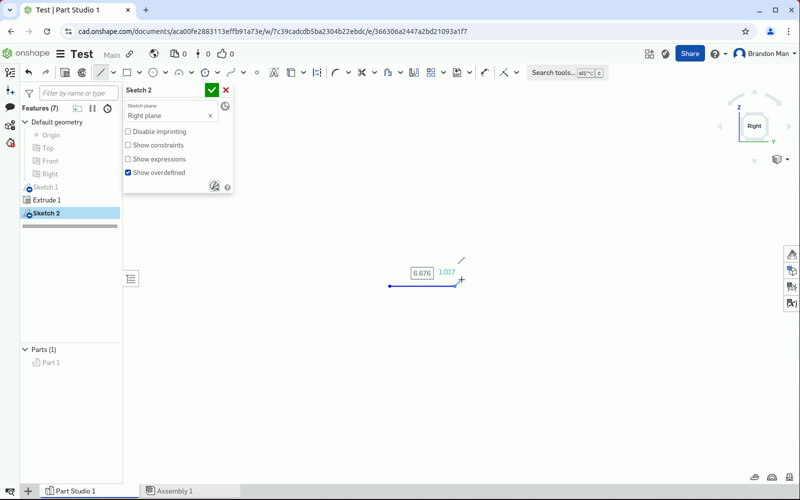
scroll(6)
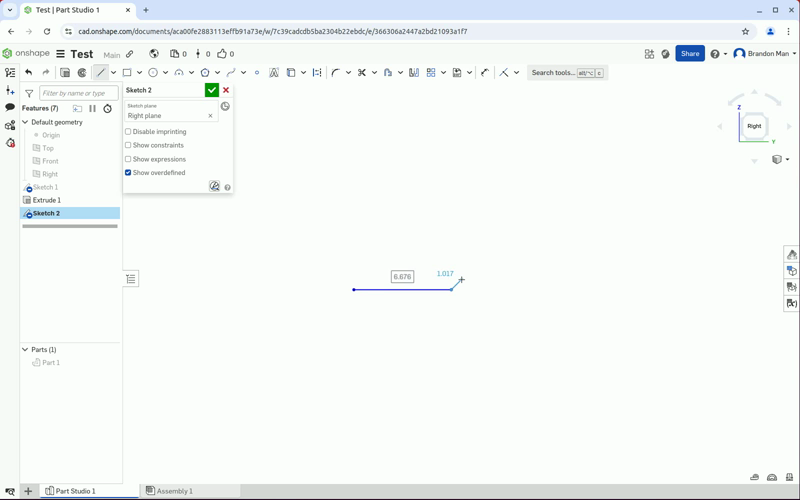
scroll(6)
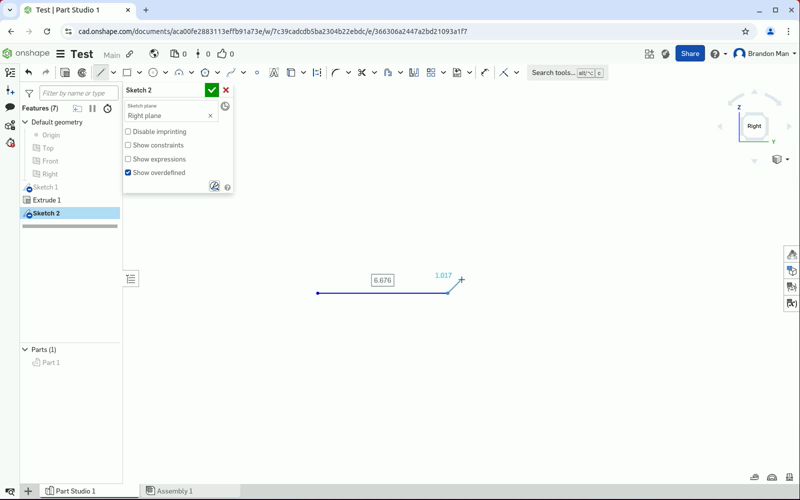
scroll(6)
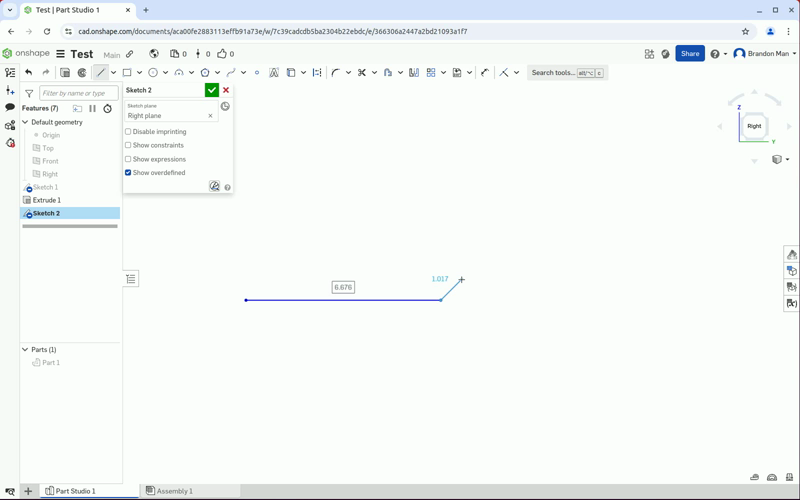
scroll(6)
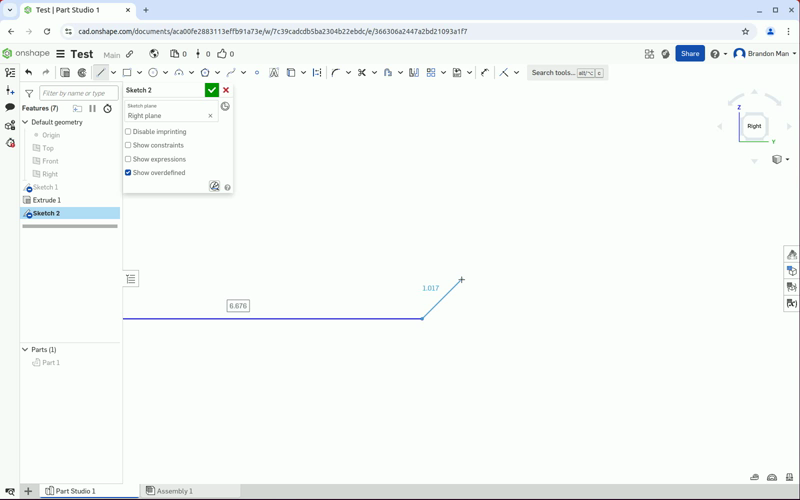
click(461, 279)
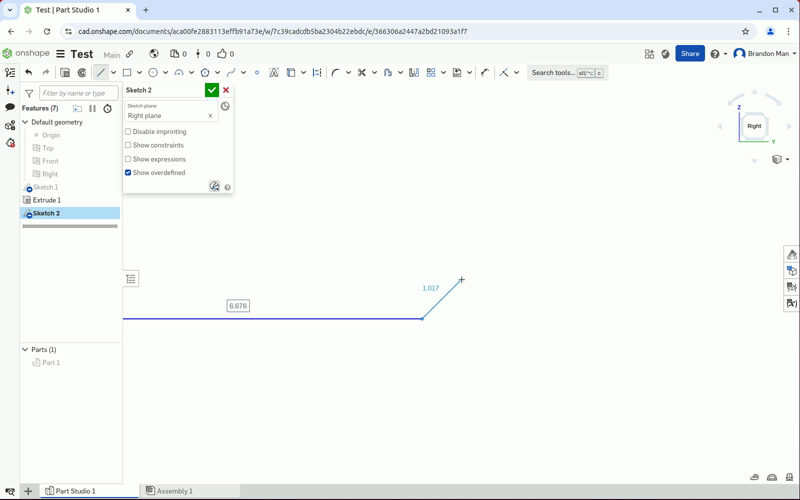
scroll(-6)
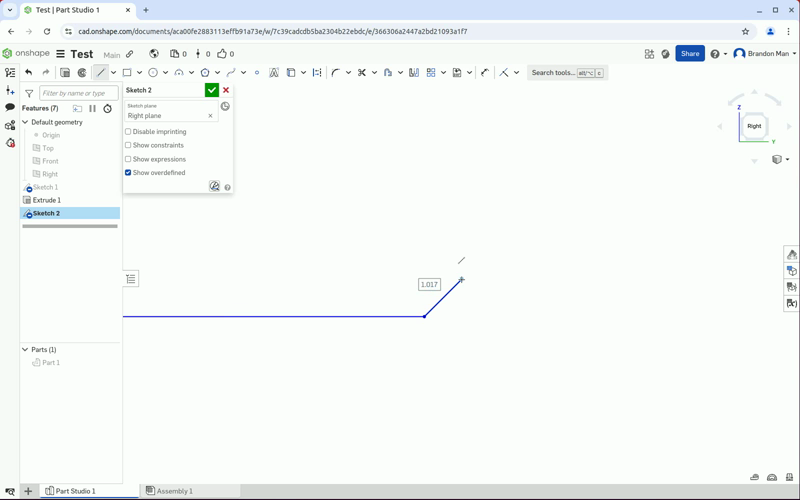
scroll(-6)
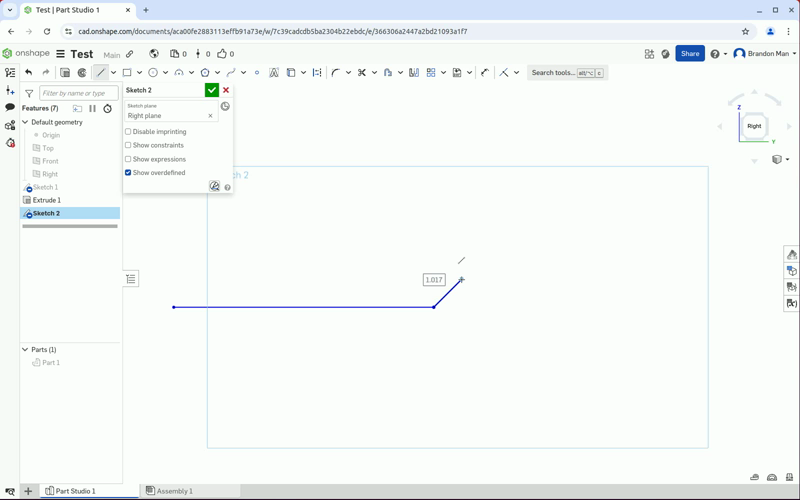
scroll(-6)
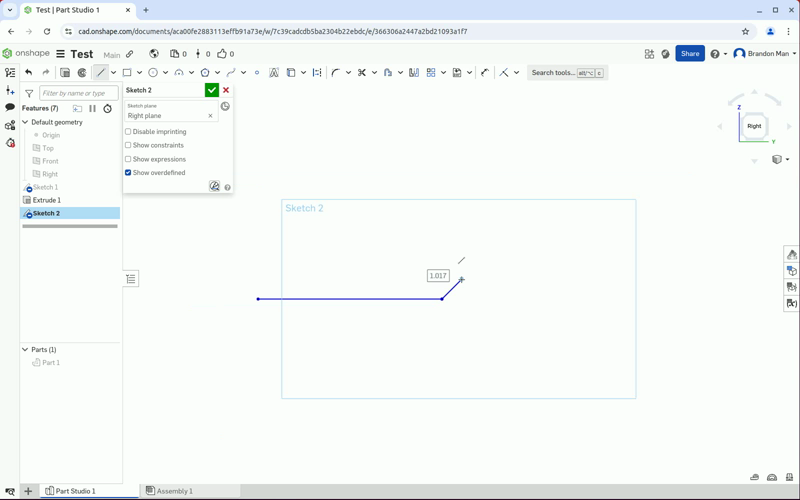
scroll(-6)
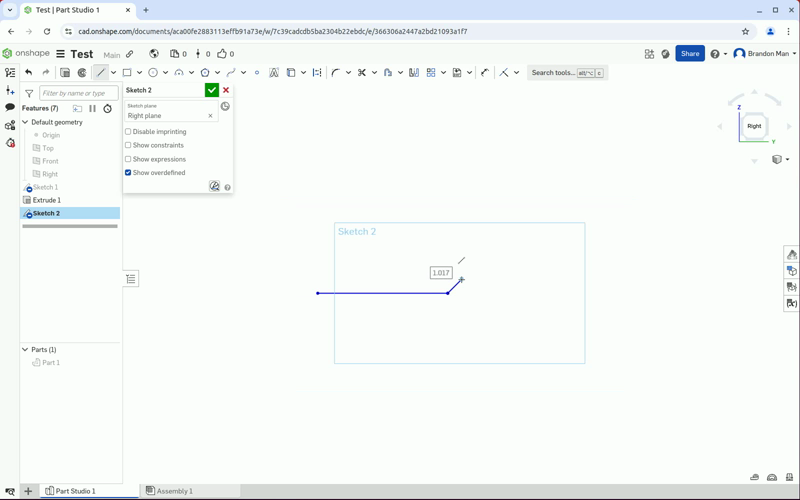
scroll(-6)
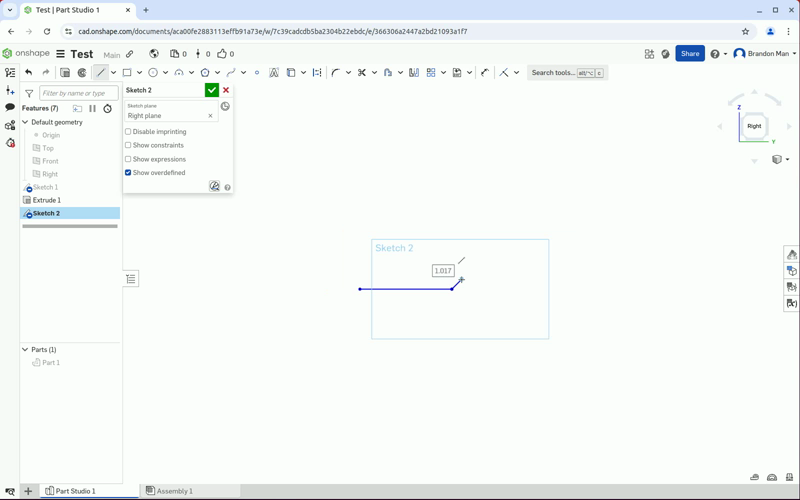
scroll(-6)
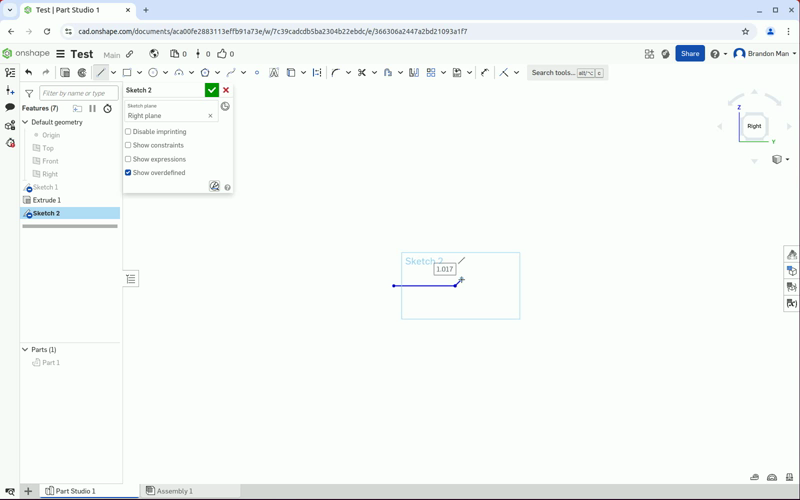
scroll(-6)
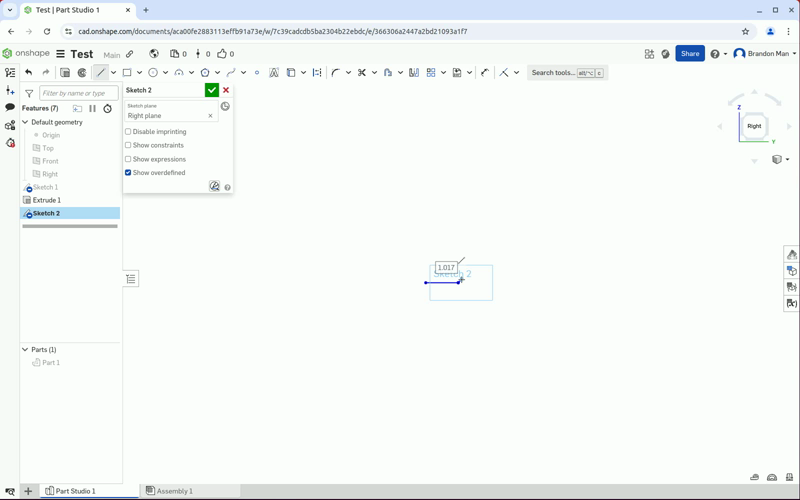
key_up(shift)
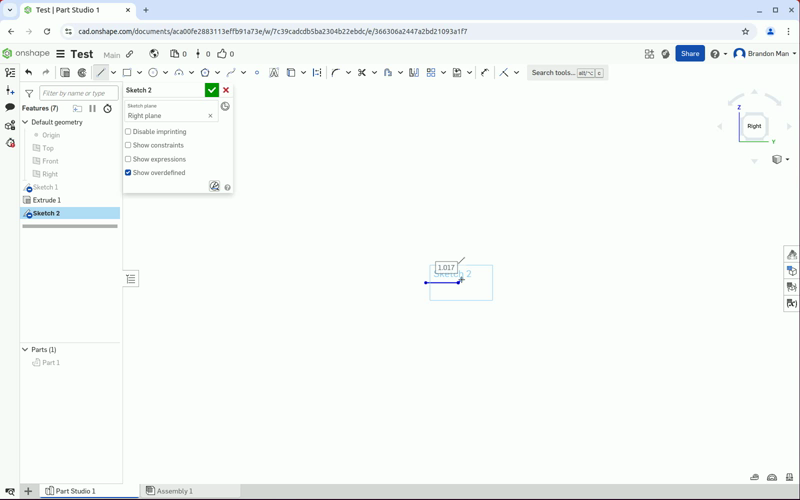
key_down(shift)
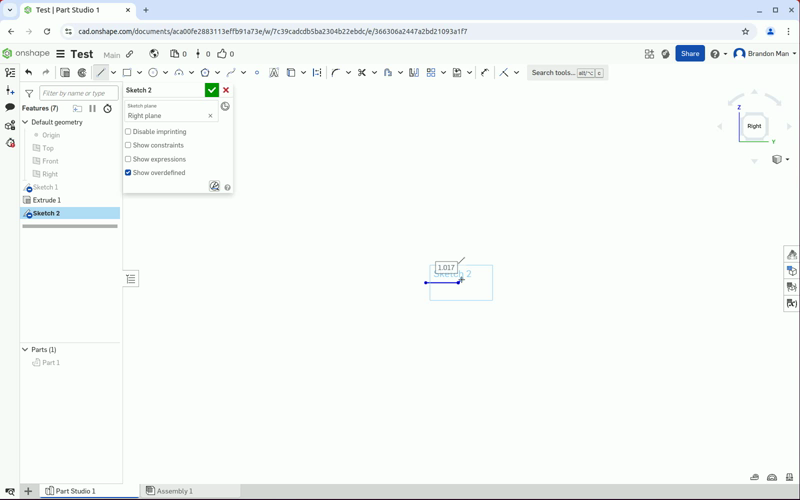
mouse_move(461, 214)
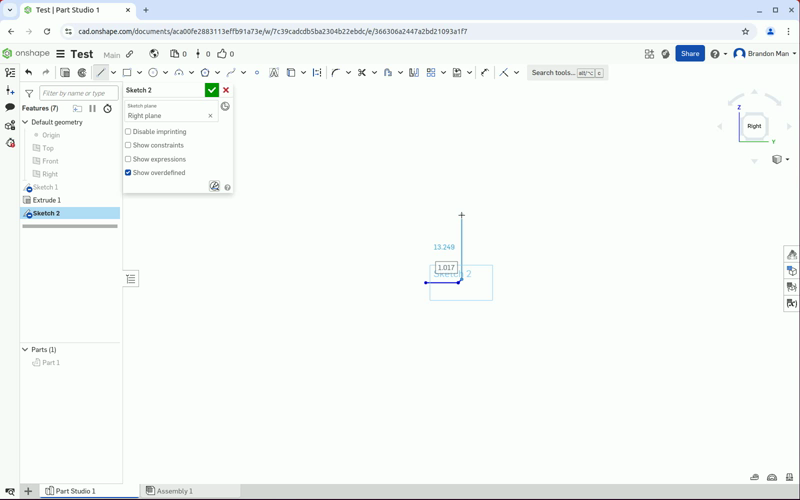
click(461, 214)
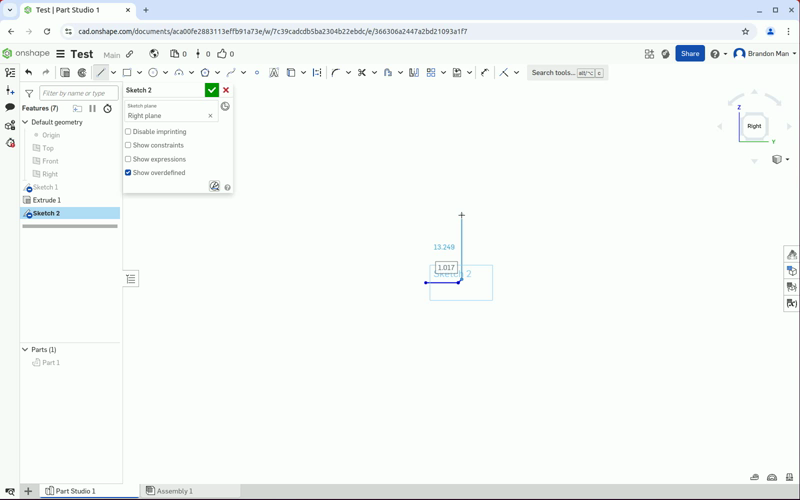
key_up(shift)
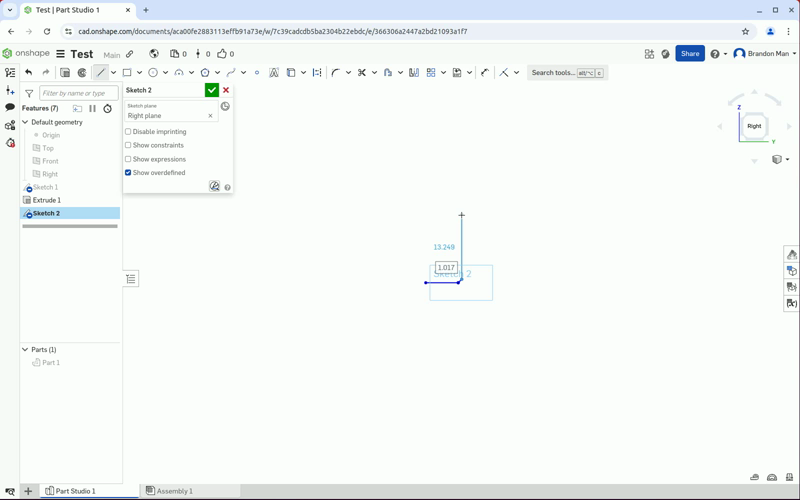
key_down(shift)
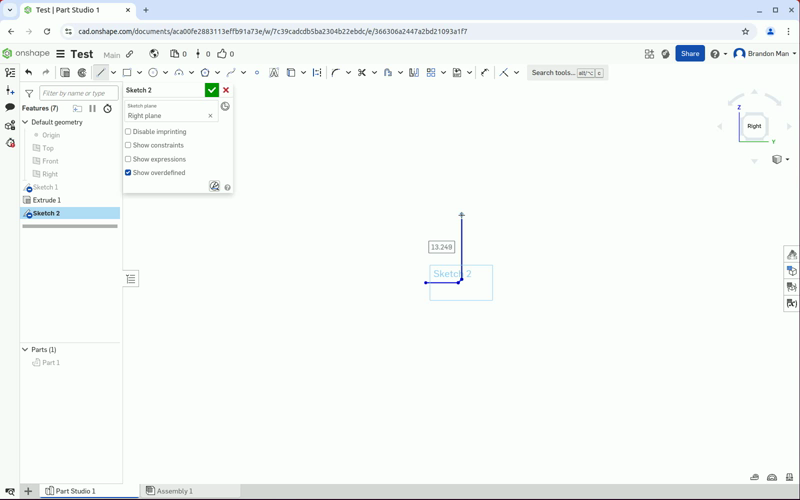
mouse_move(491, 214)
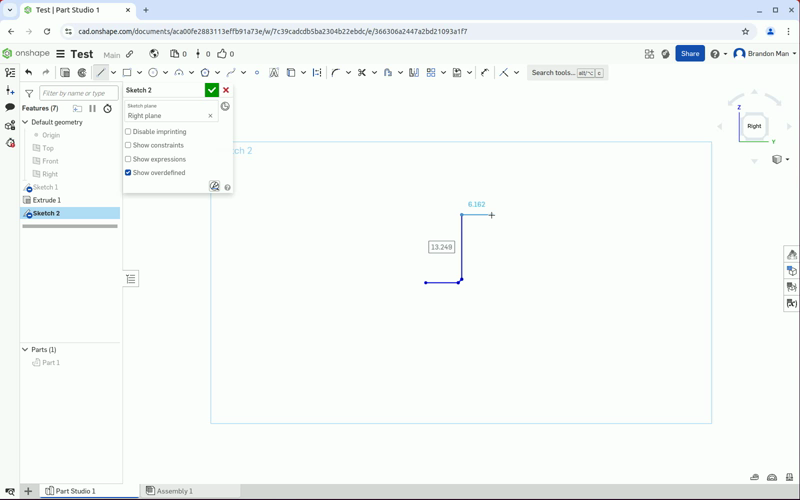
mouse_move(454, 214)
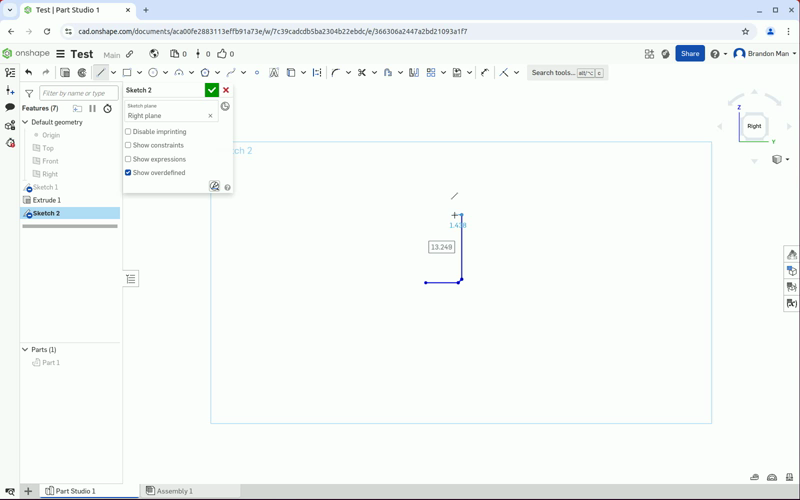
scroll(6)
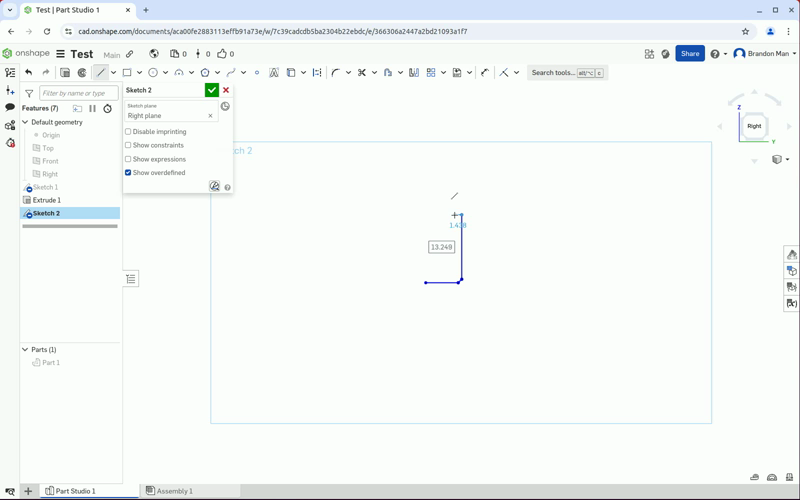
scroll(6)
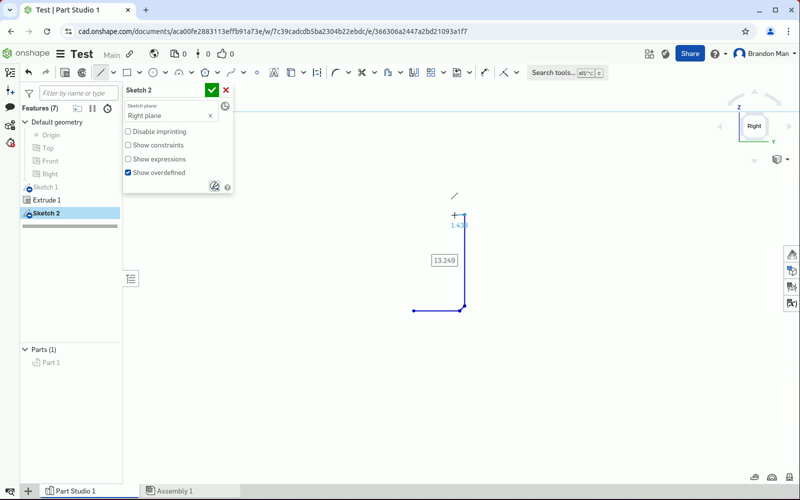
scroll(6)
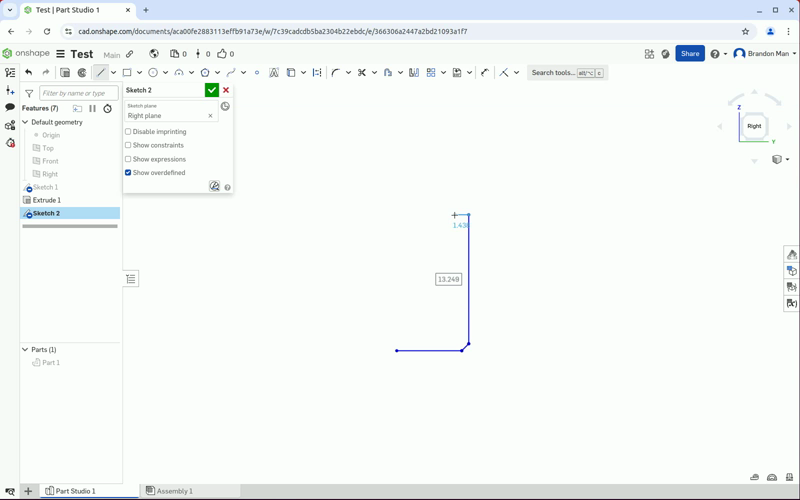
scroll(6)
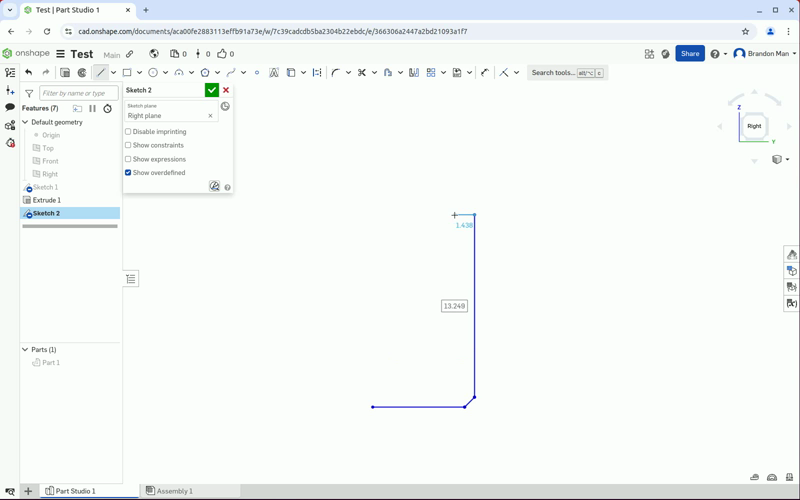
scroll(6)
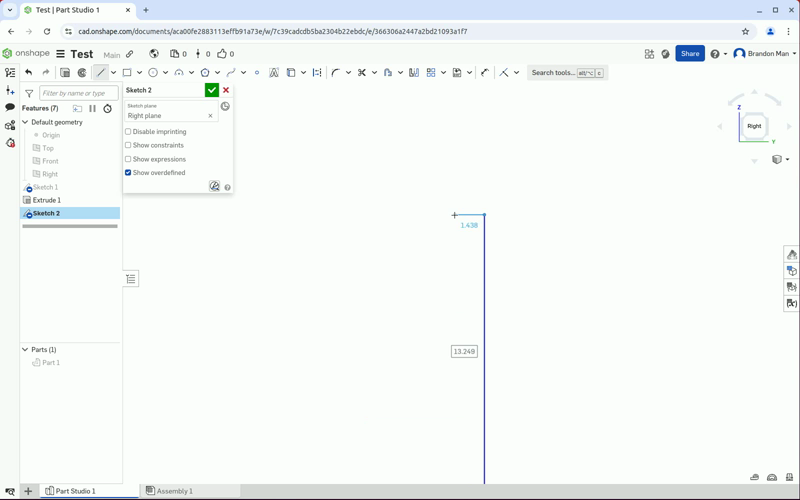
scroll(6)
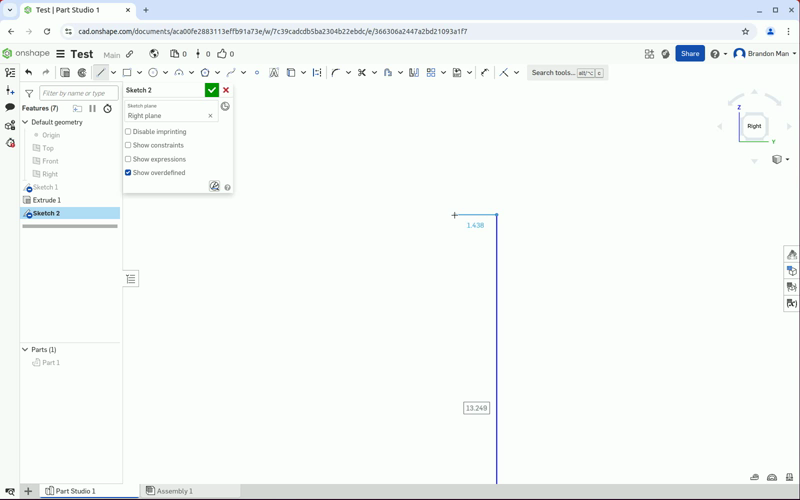
scroll(6)
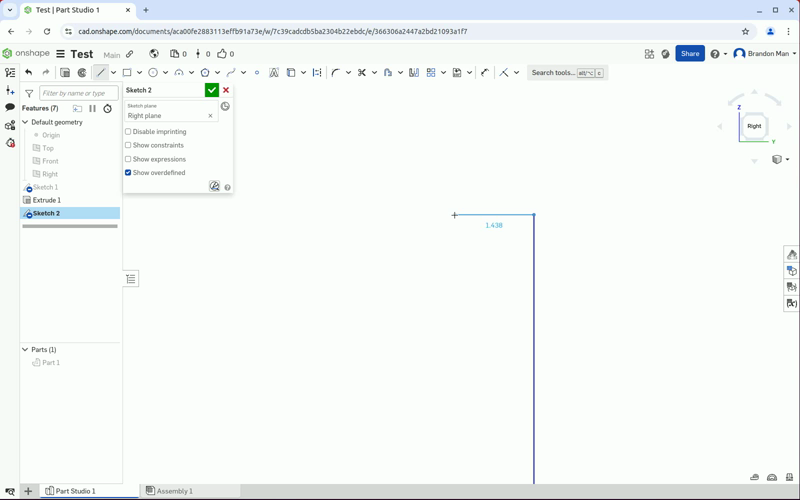
click(454, 214)
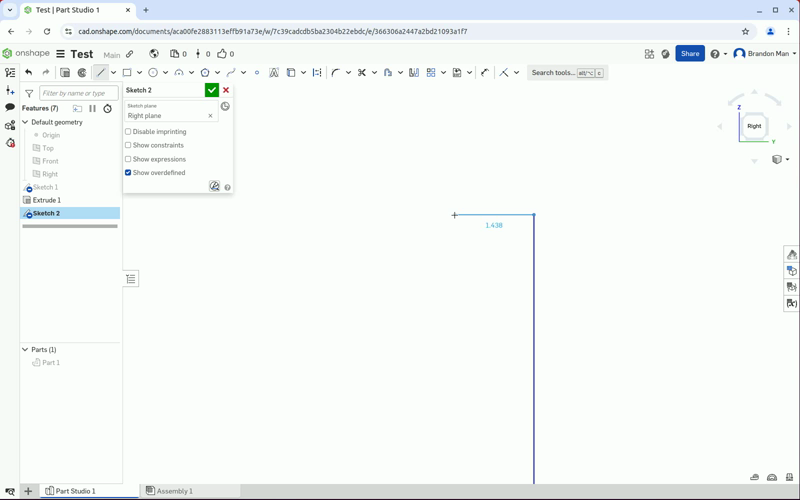
scroll(-6)
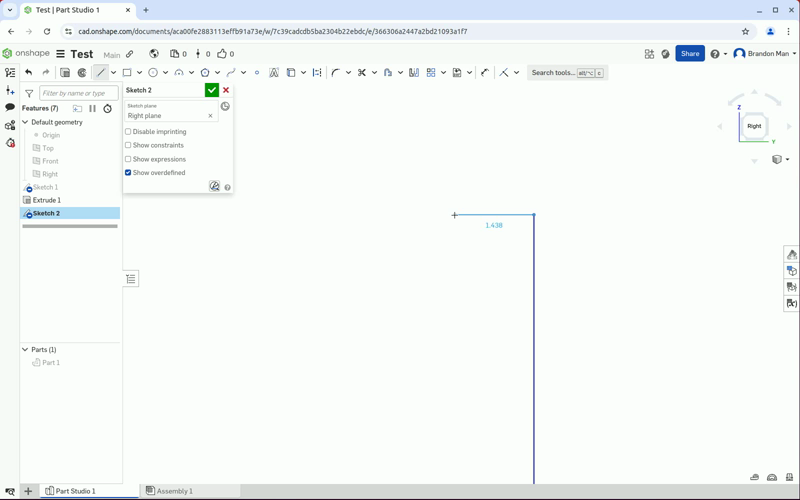
scroll(-6)
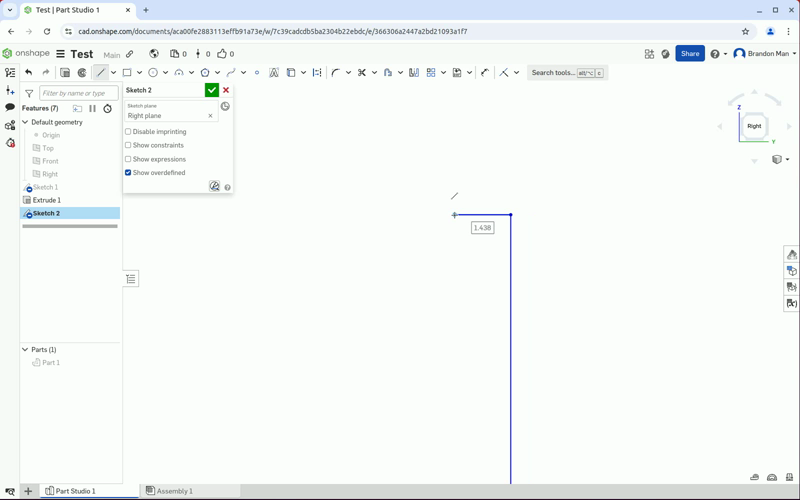
scroll(-6)
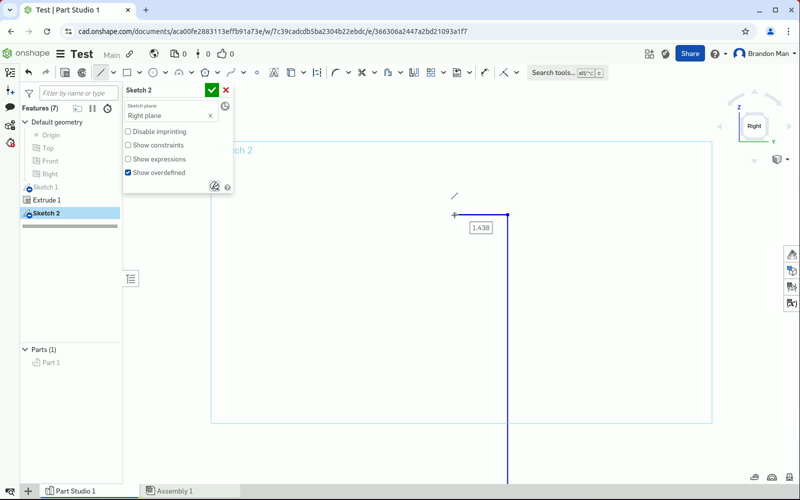
scroll(-6)
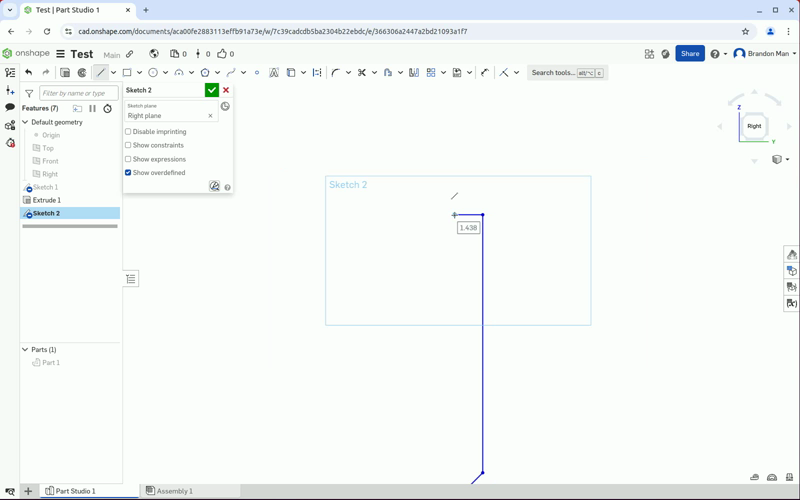
scroll(-6)
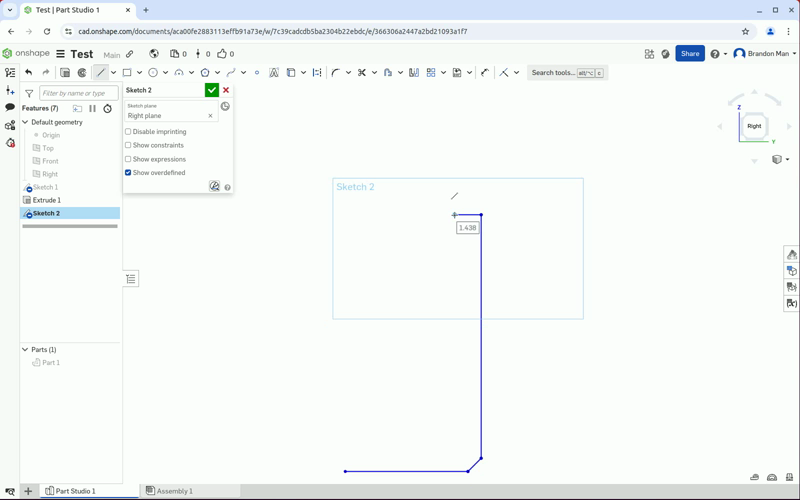
scroll(-6)
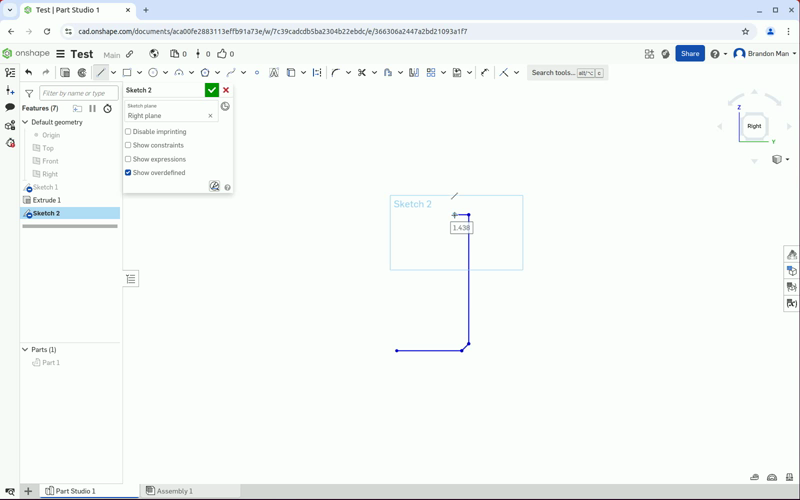
scroll(-6)
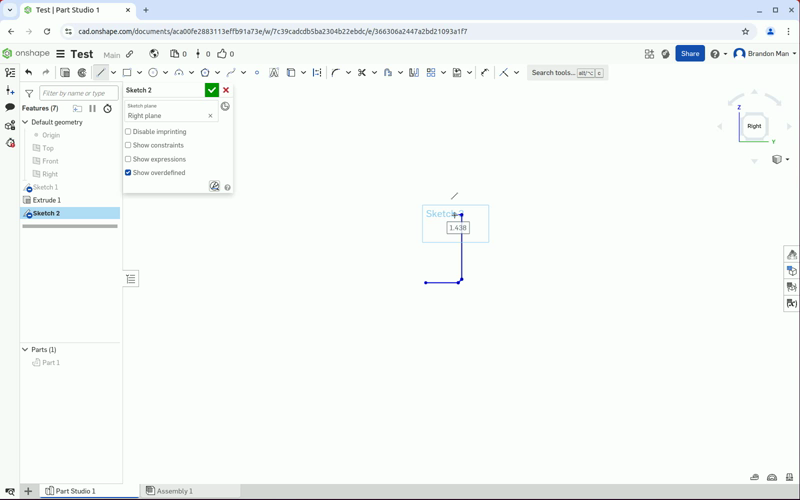
key_up(shift)
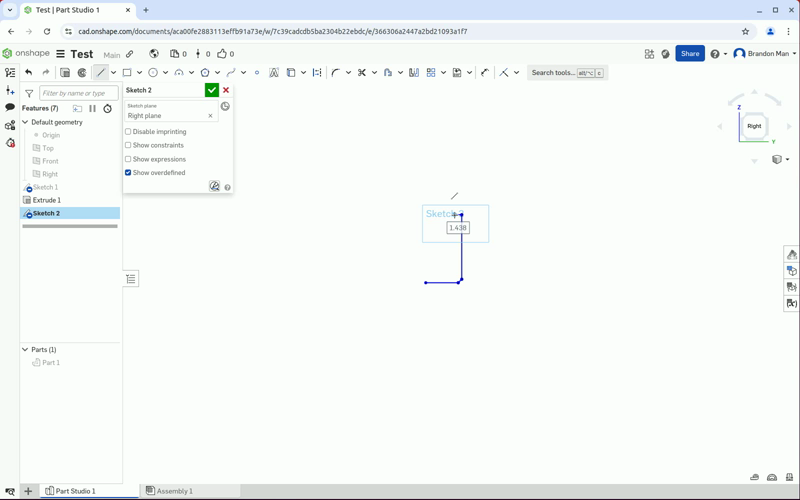
key_down(shift)
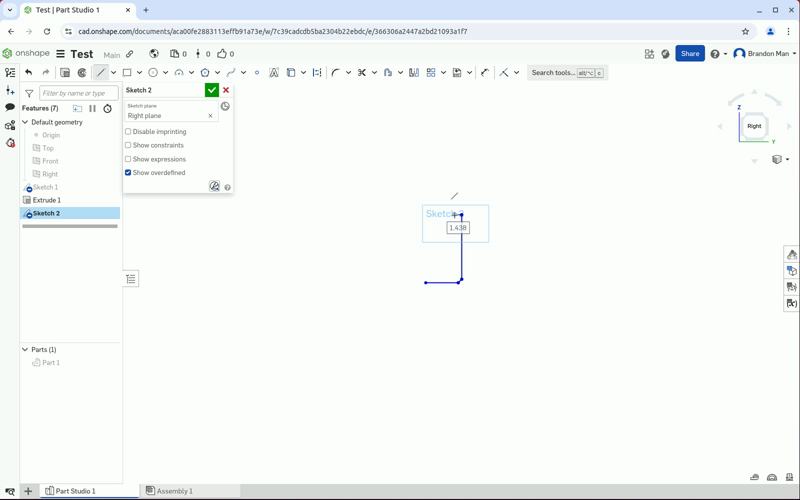
mouse_move(484, 214)
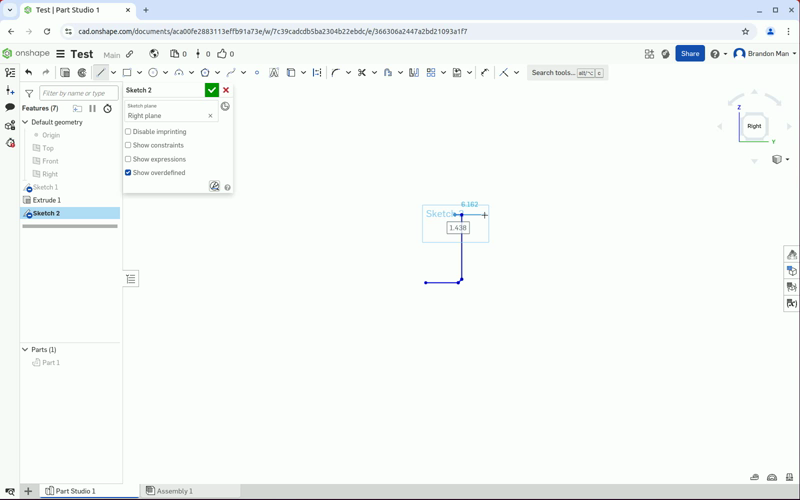
mouse_move(454, 231)
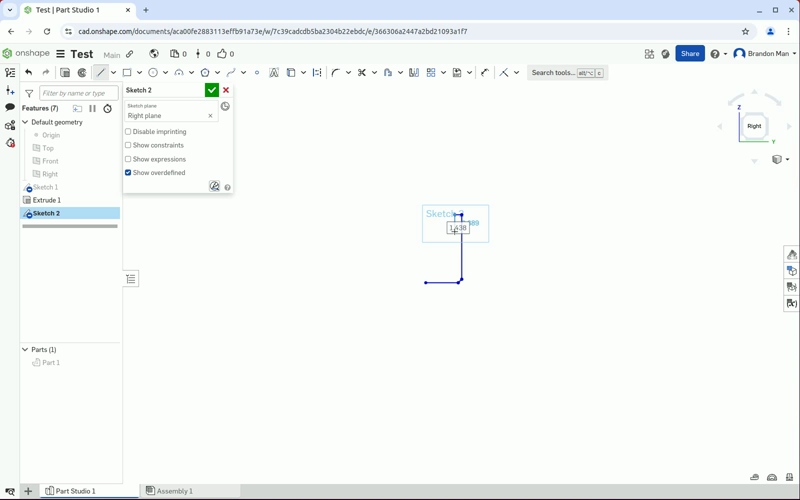
click(454, 231)
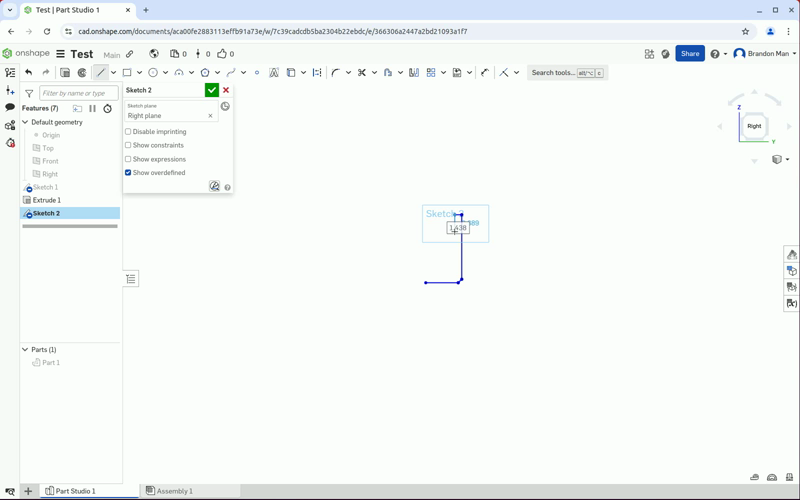
key_up(shift)
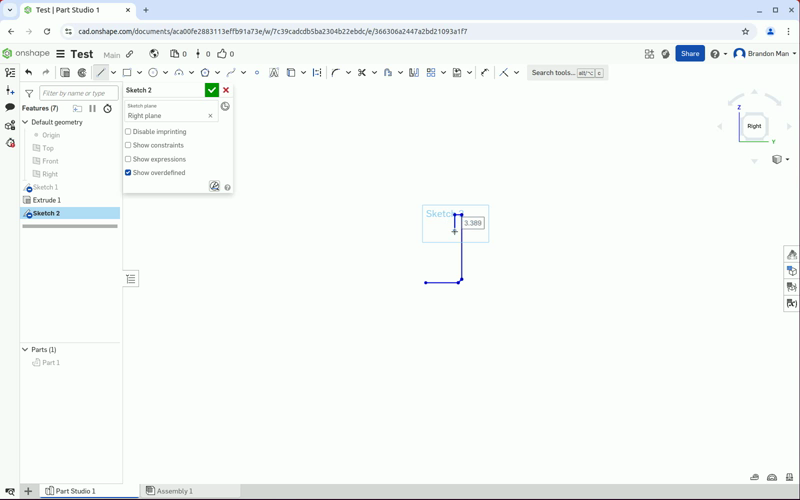
key_down(shift)
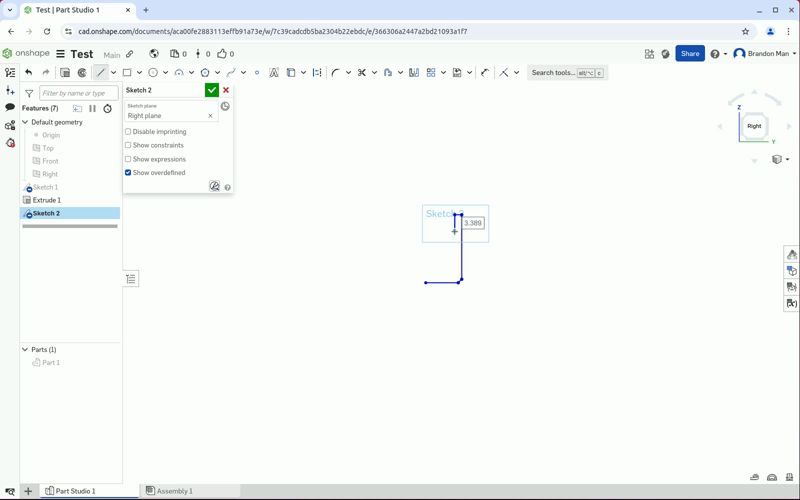
mouse_move(484, 231)
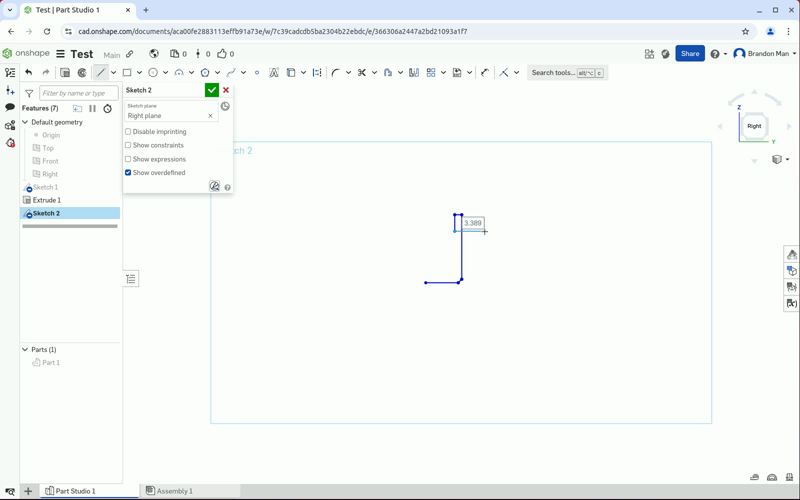
mouse_move(454, 273)
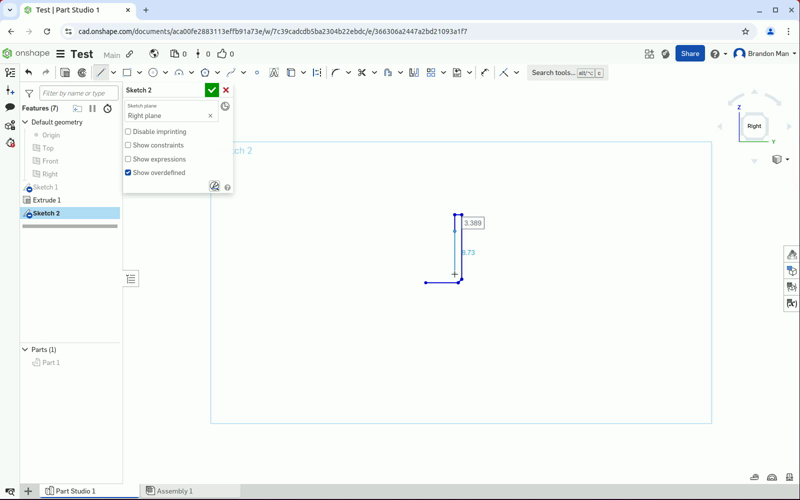
click(454, 273)
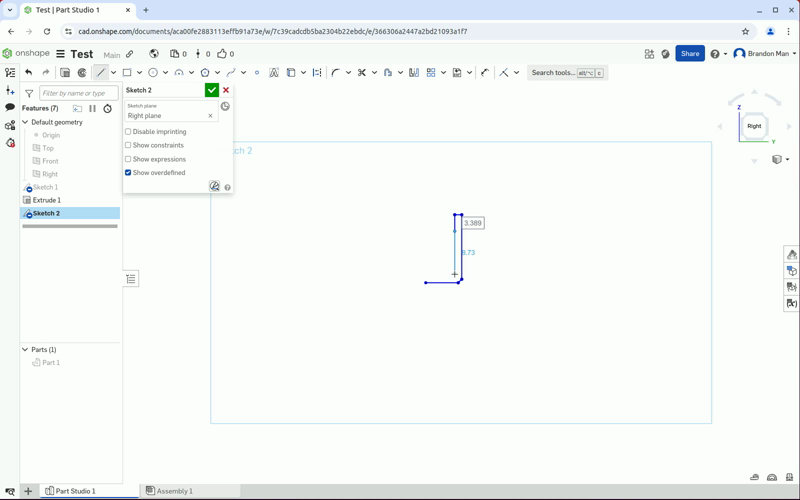
key_up(shift)
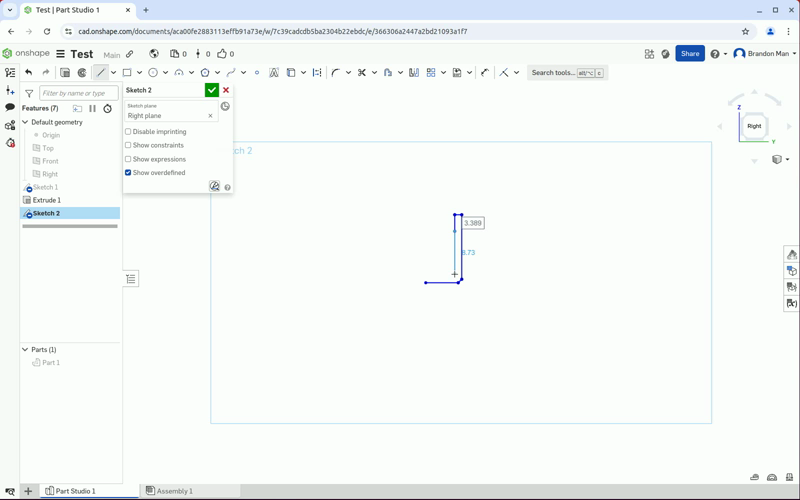
key_down(shift)
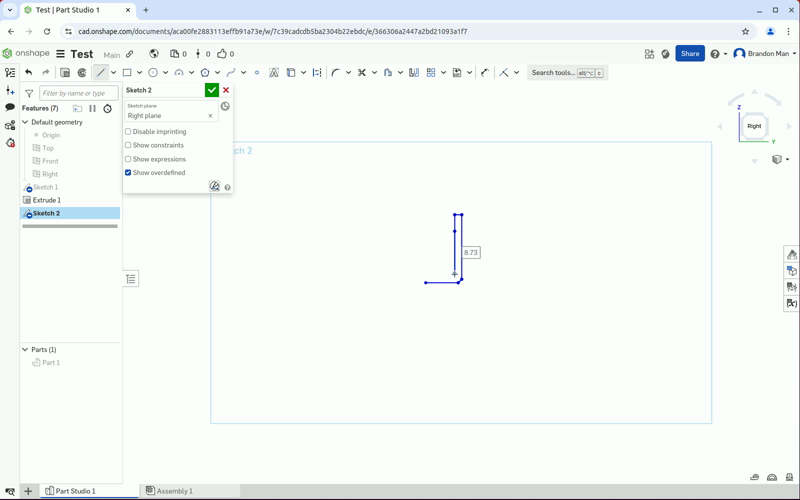
mouse_move(484, 273)
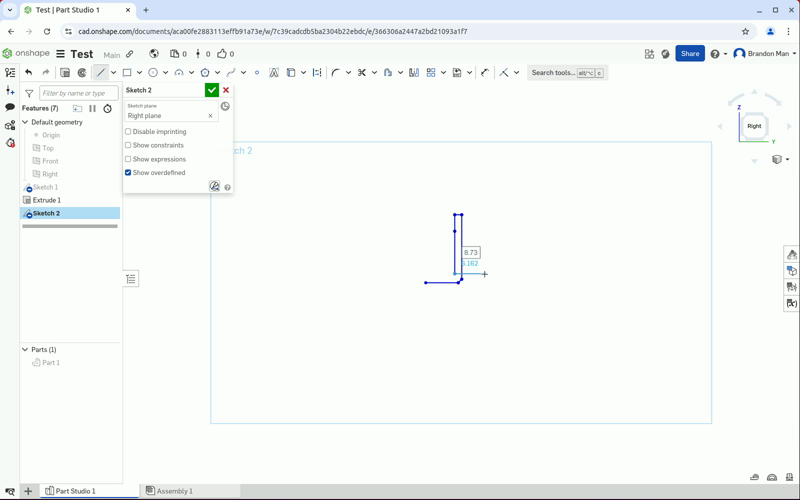
mouse_move(433, 273)
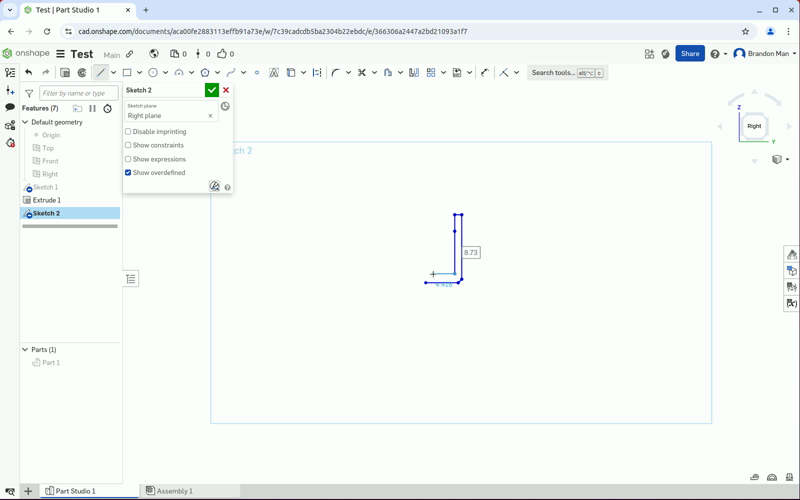
click(433, 273)
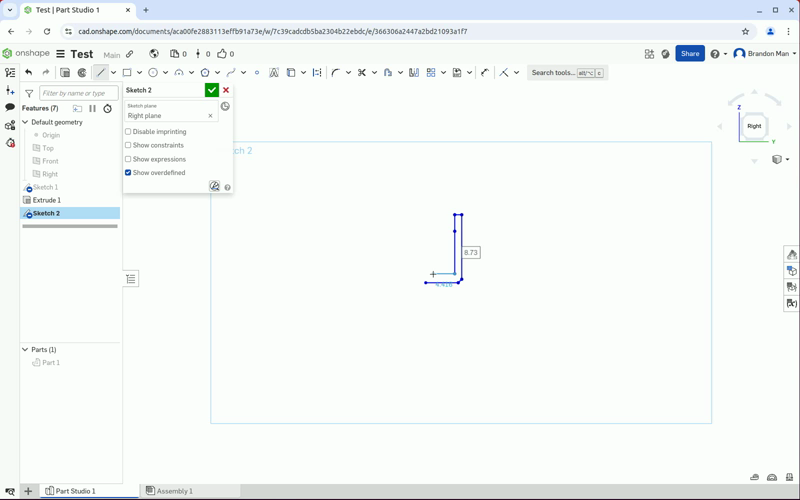
key_up(shift)
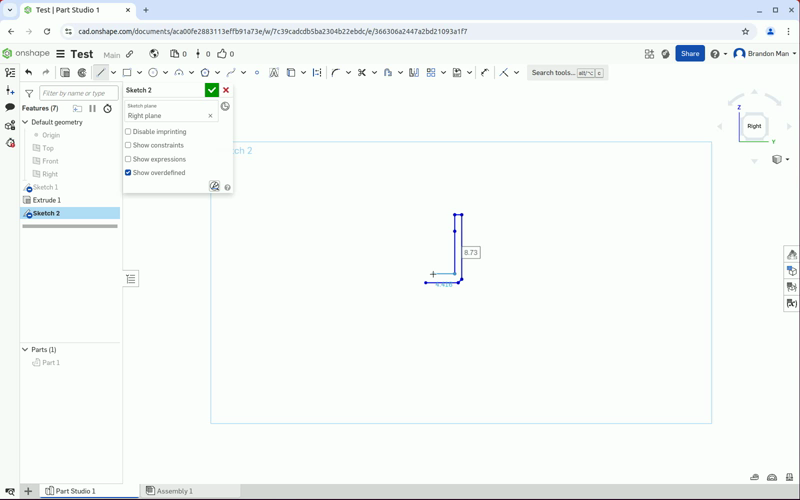
key_down(shift)
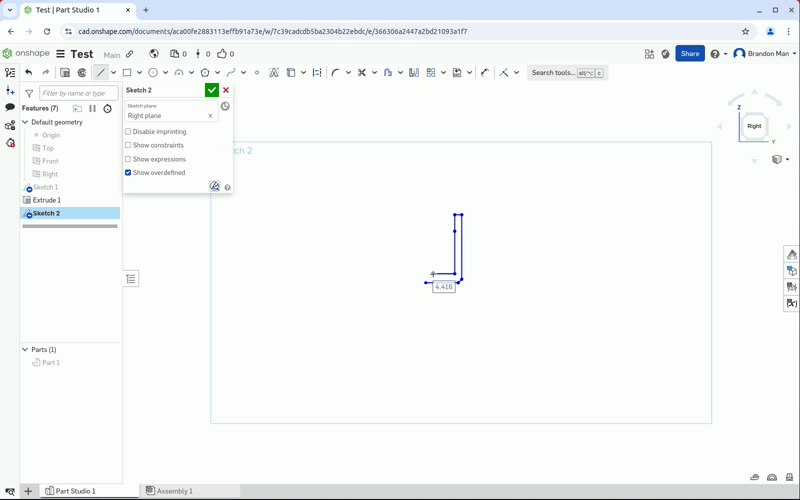
mouse_move(463, 273)
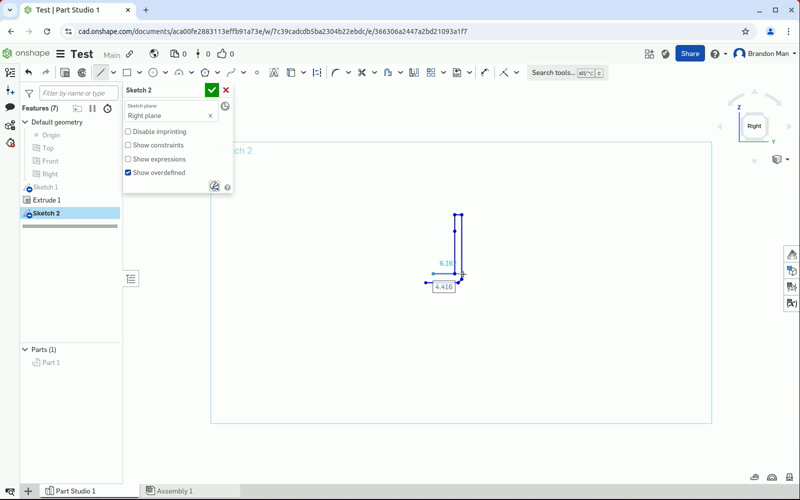
mouse_move(425, 273)
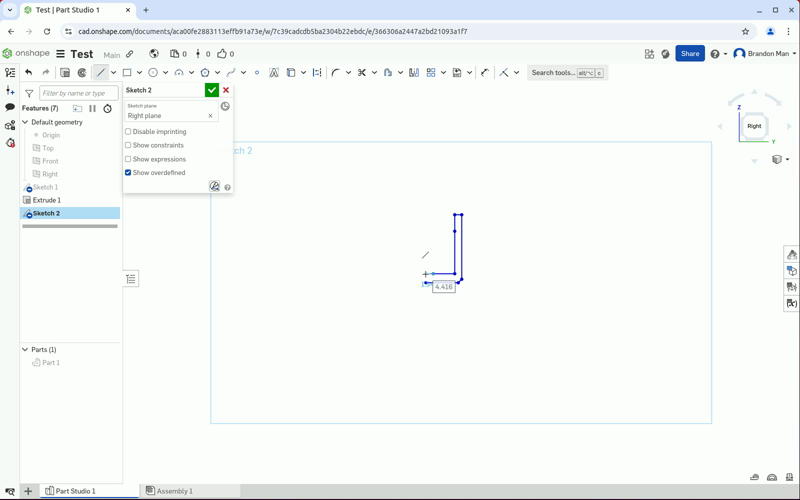
click(425, 273)
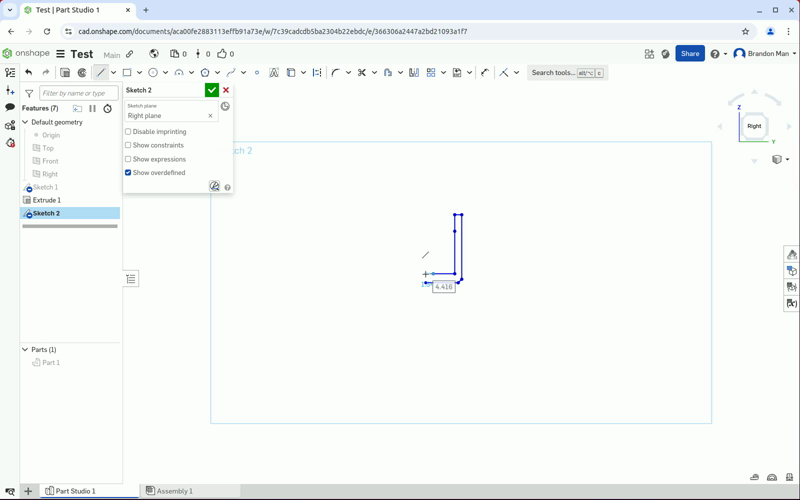
key_up(shift)
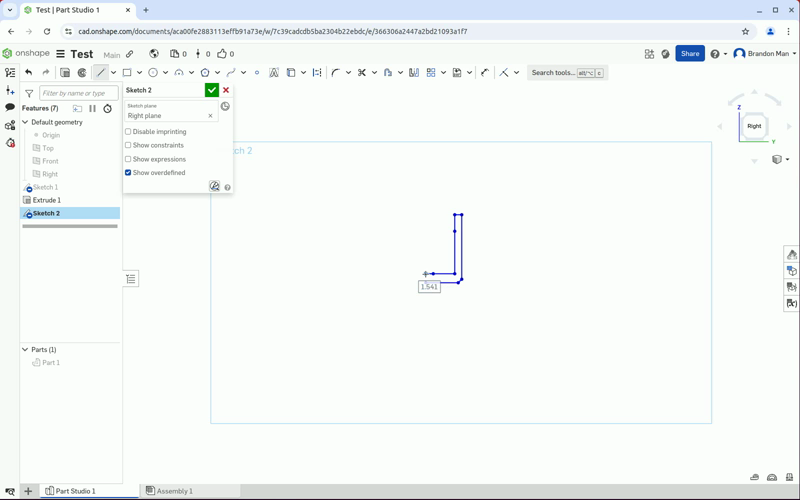
mouse_move(455, 273)
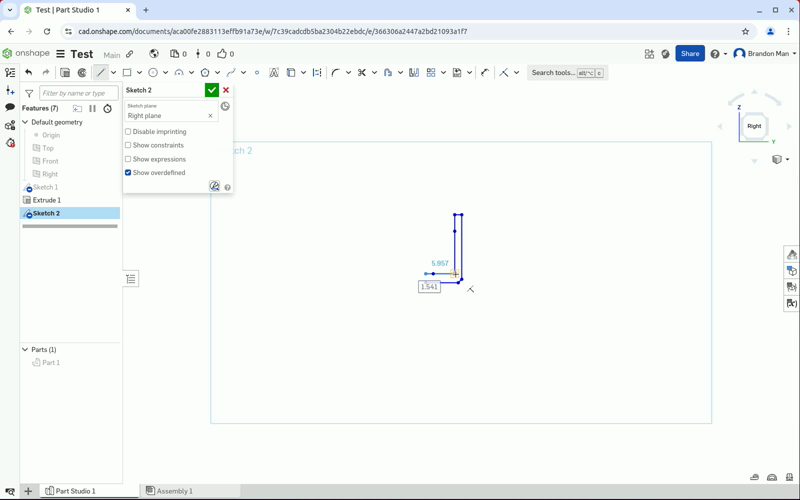
key_down(shift)
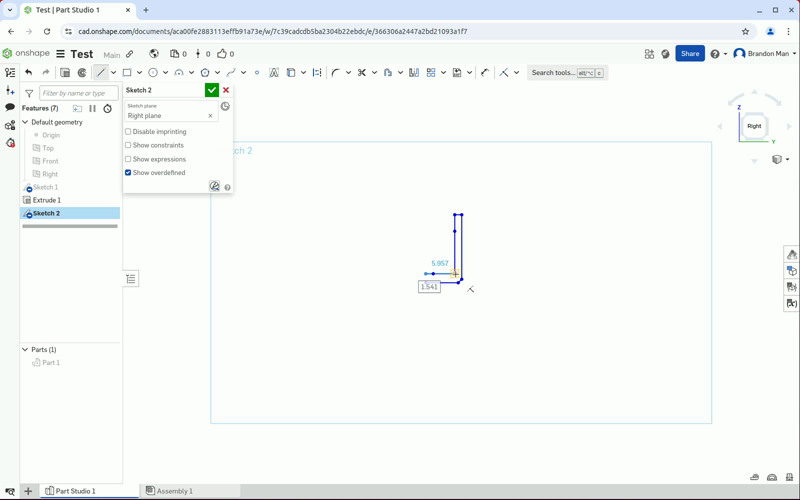
mouse_move(425, 282)
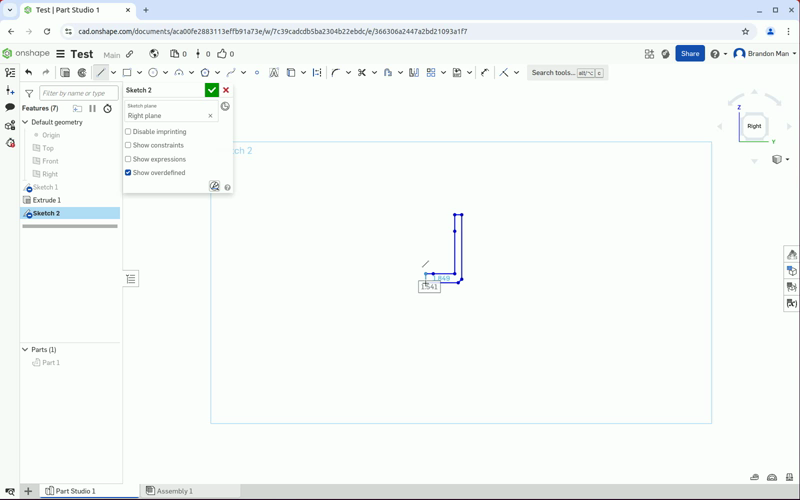
key_up(shift)
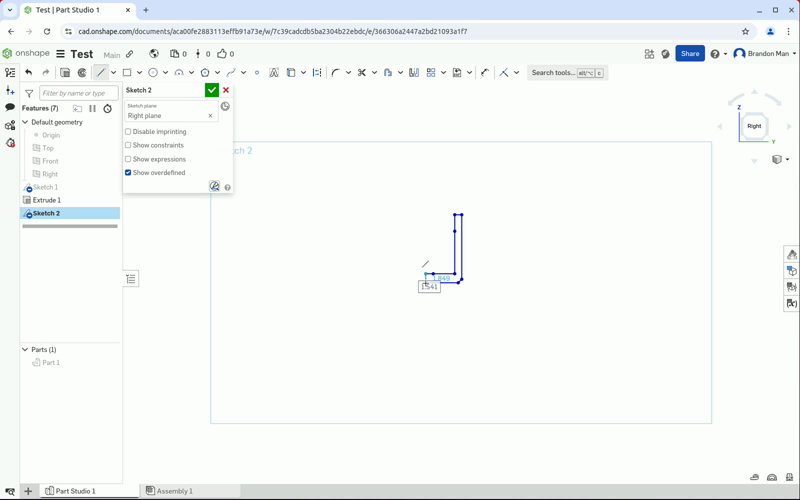
click(425, 282)
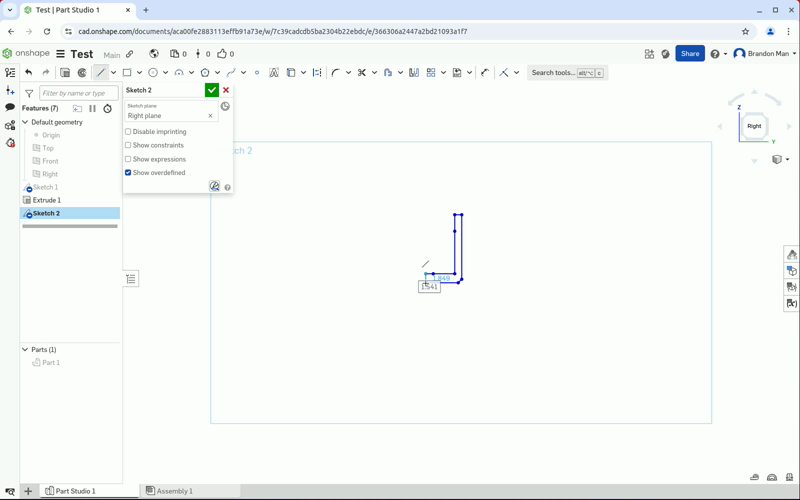
key(esc)
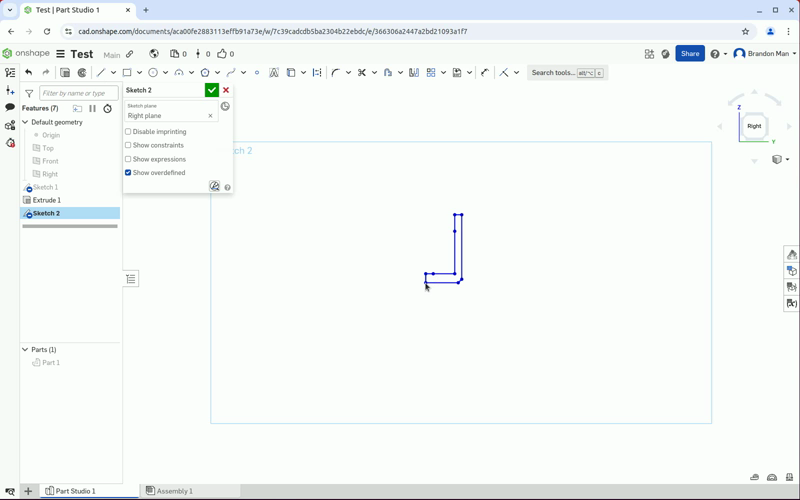
mouse_move(427, 277)
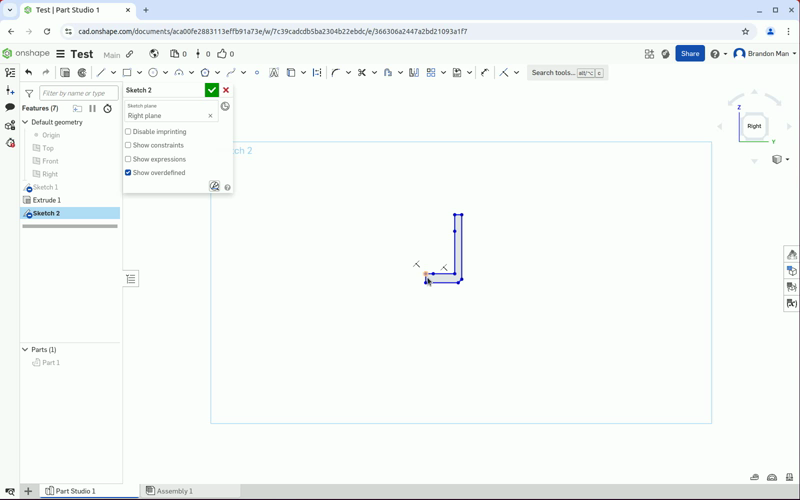
scroll(6)
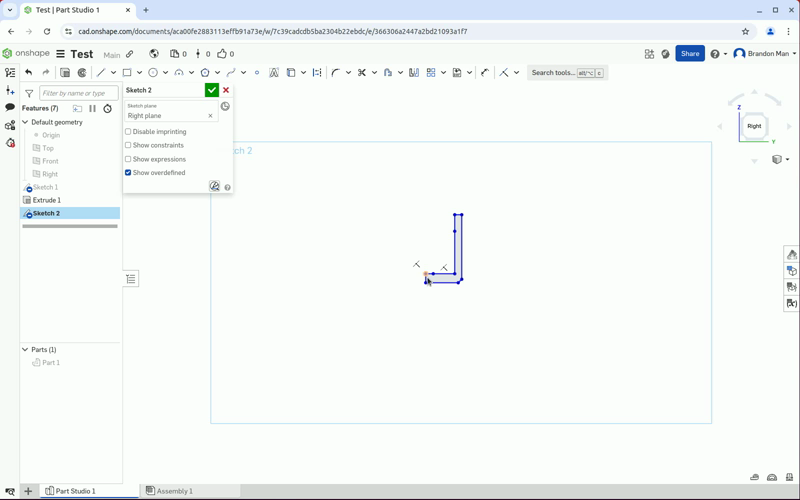
scroll(6)
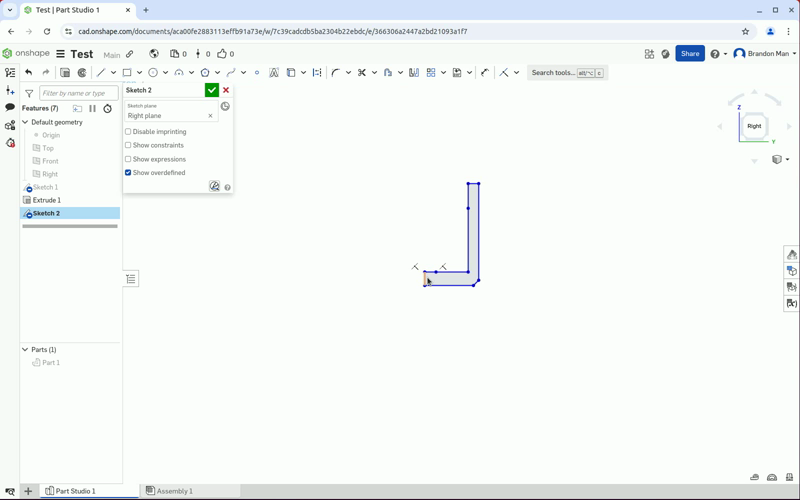
scroll(6)
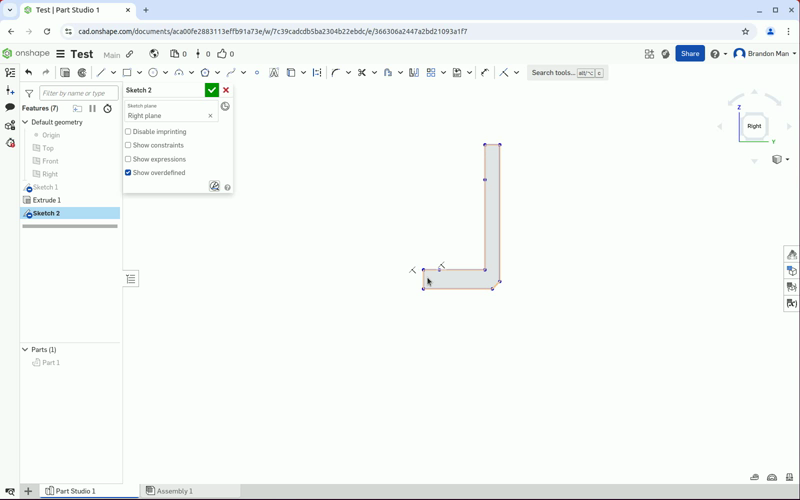
scroll(6)
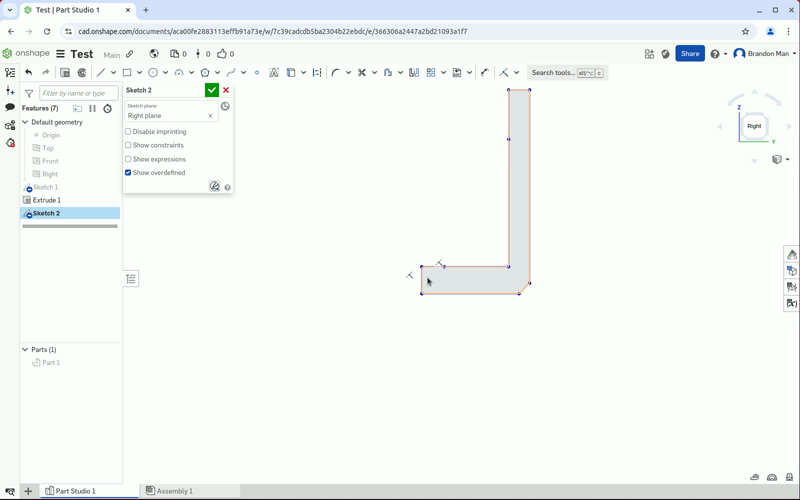
scroll(6)
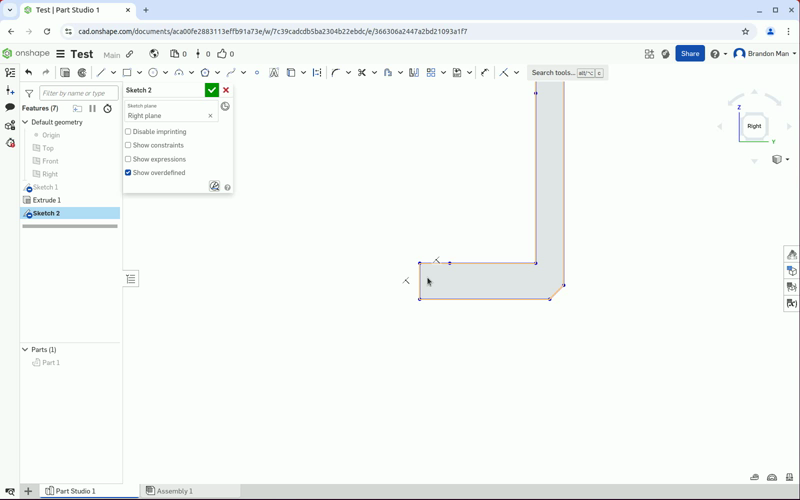
scroll(6)
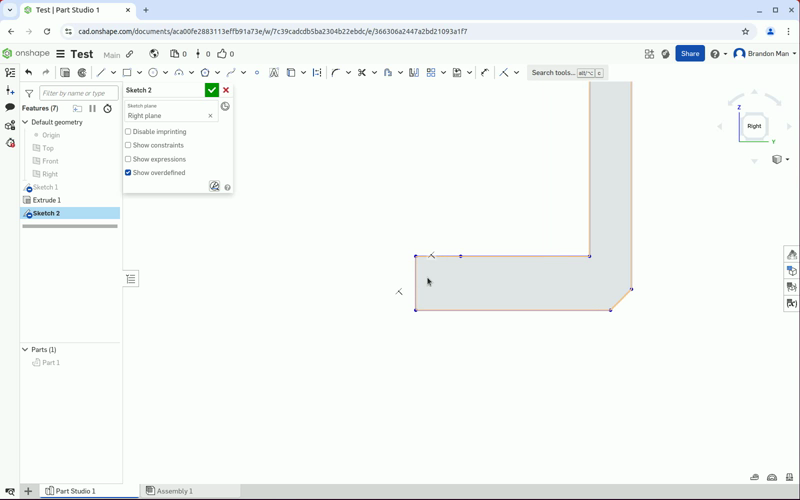
scroll(6)
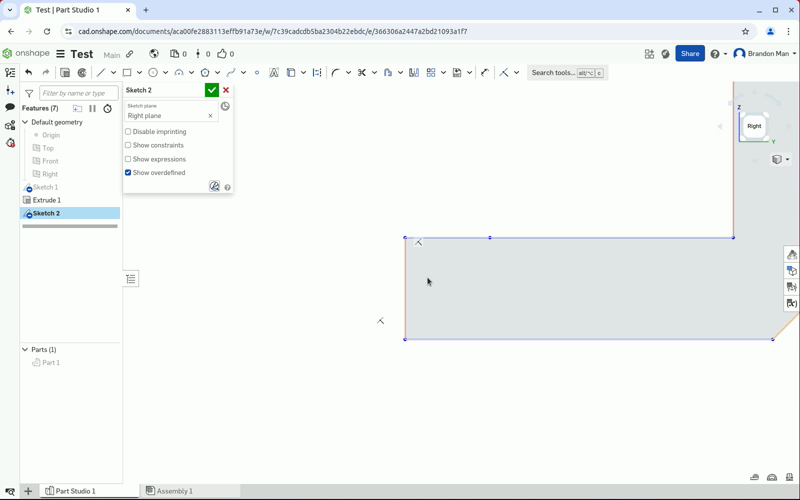
click(427, 277)
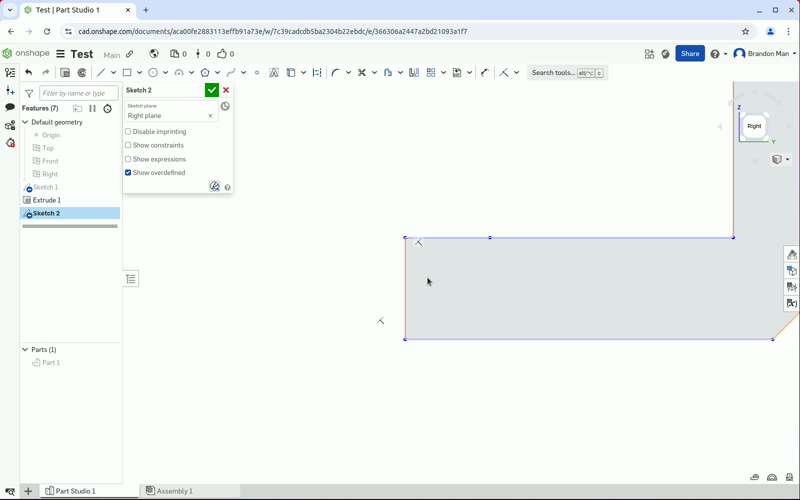
scroll(-6)
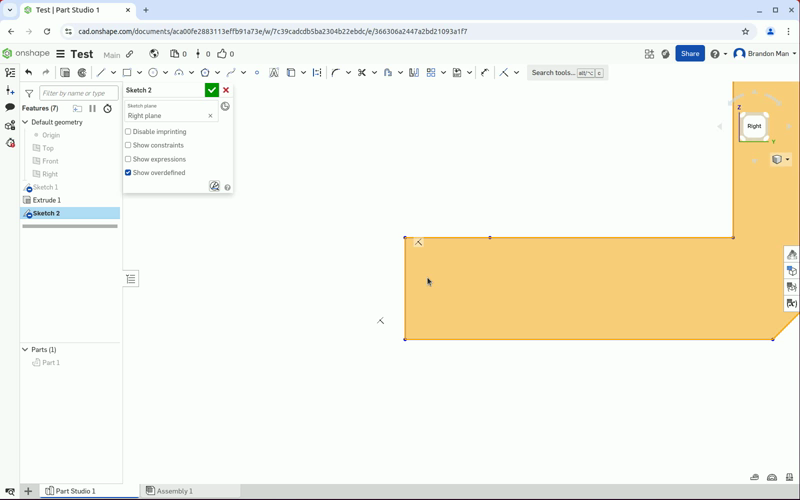
scroll(-6)
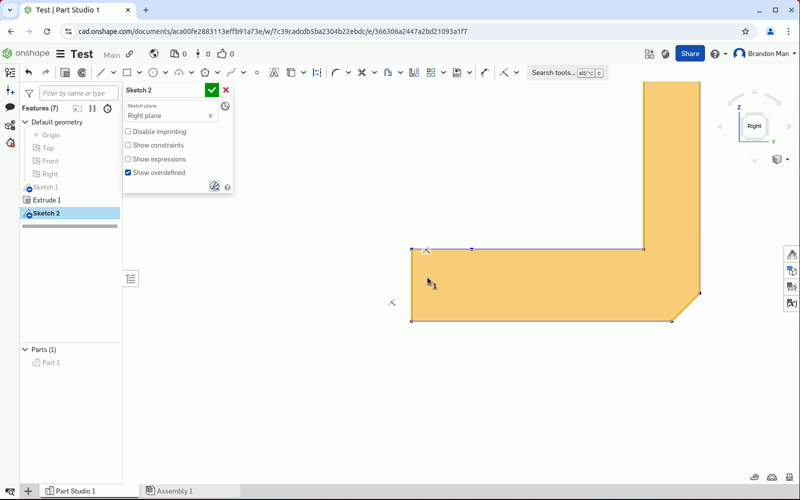
scroll(-6)
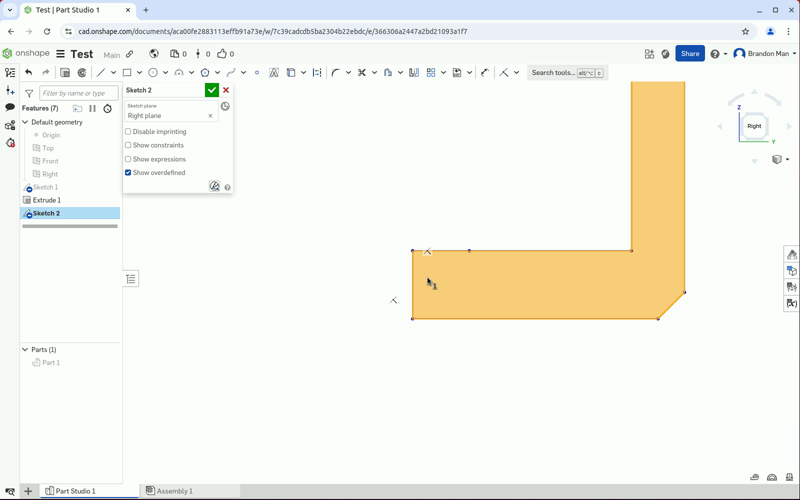
scroll(-6)
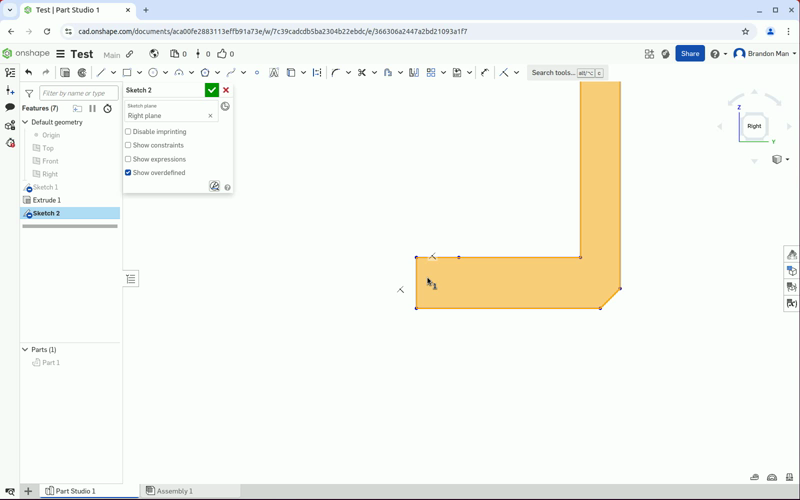
scroll(-6)
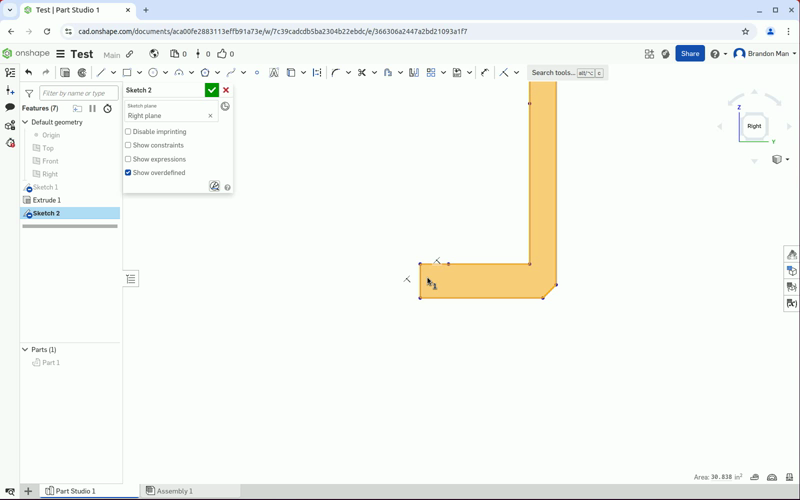
scroll(-6)
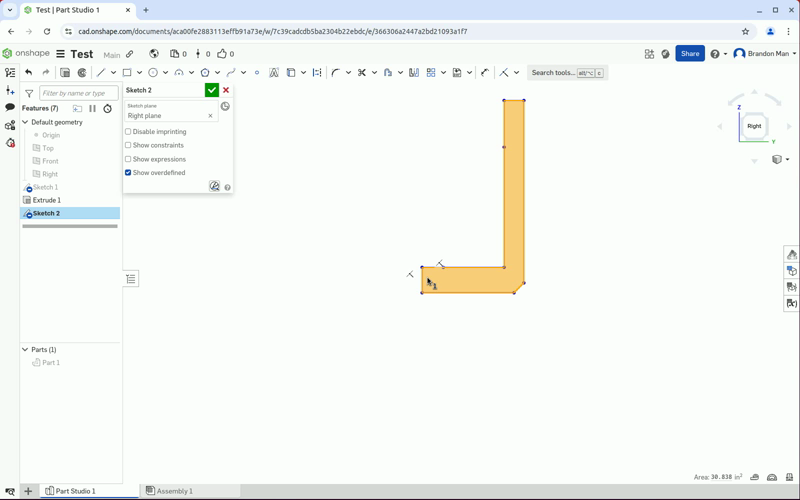
scroll(-6)
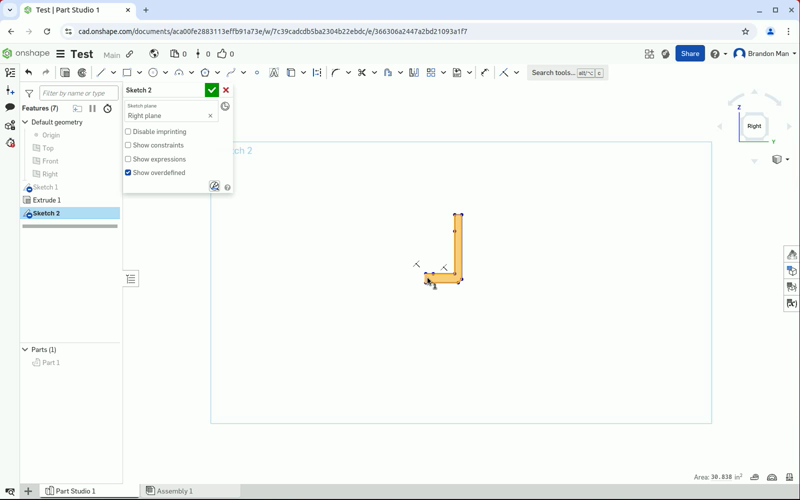
mouse_move(73, 352)
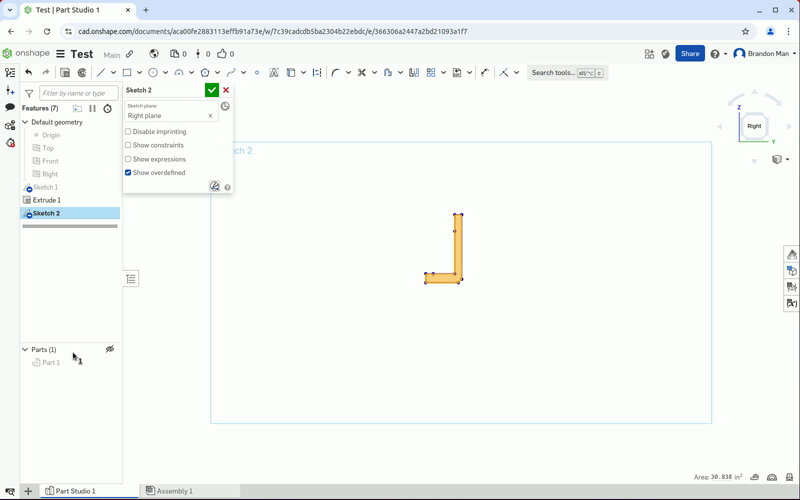
key(shift+y)
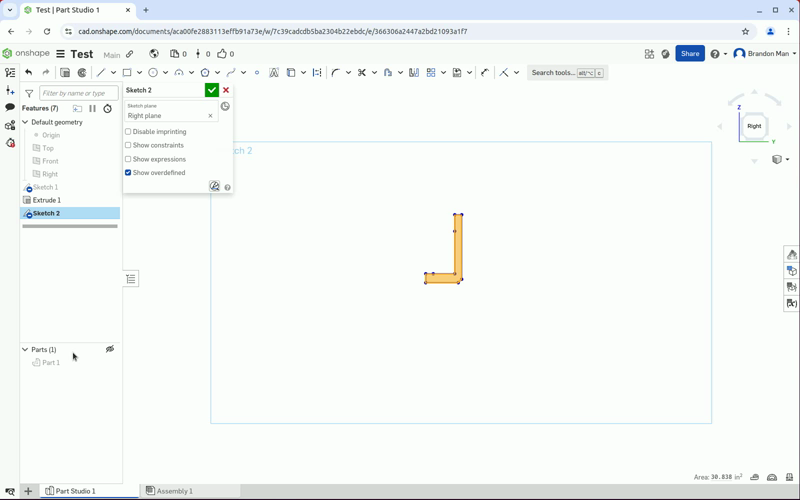
key(shift+e)
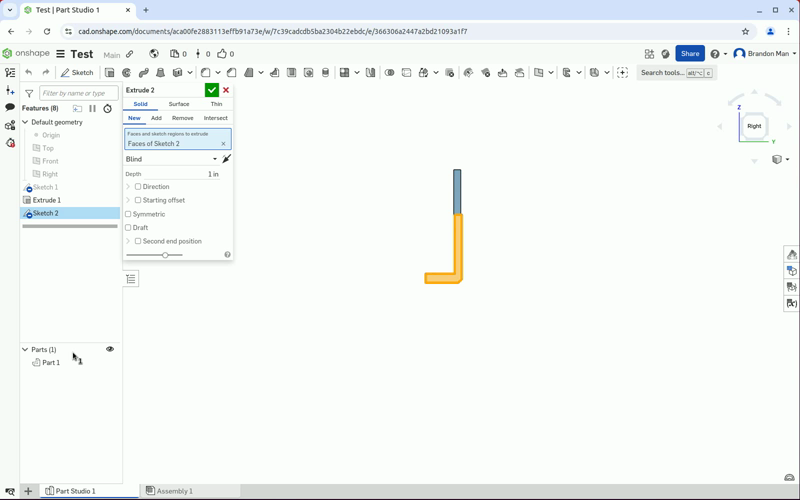
mouse_move(143, 106)
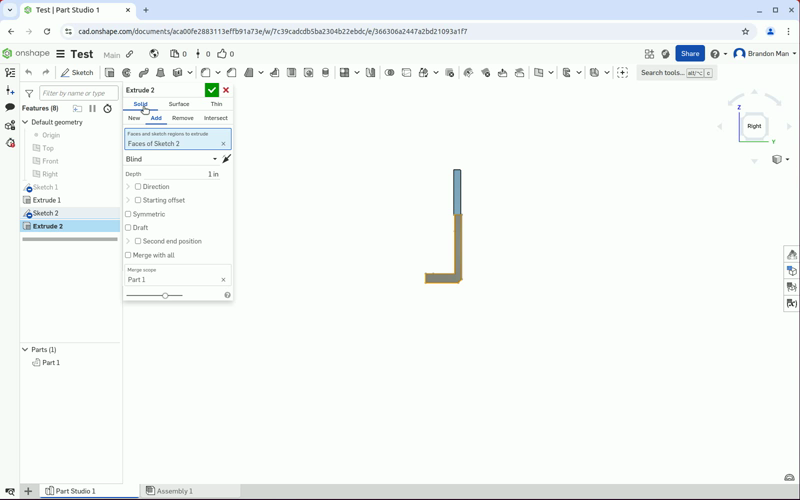
click(143, 106)
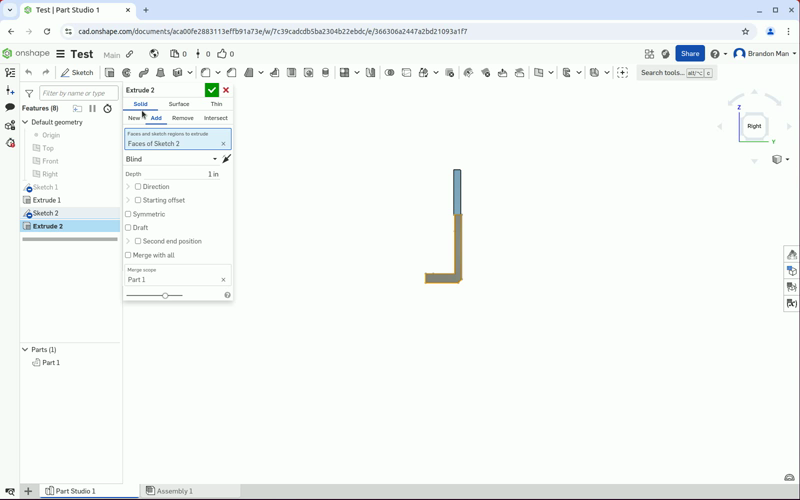
mouse_move(137, 120)
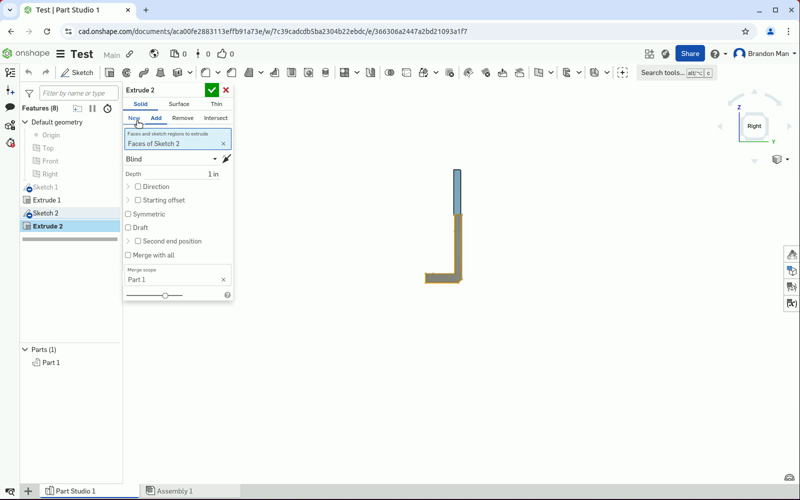
click(137, 120)
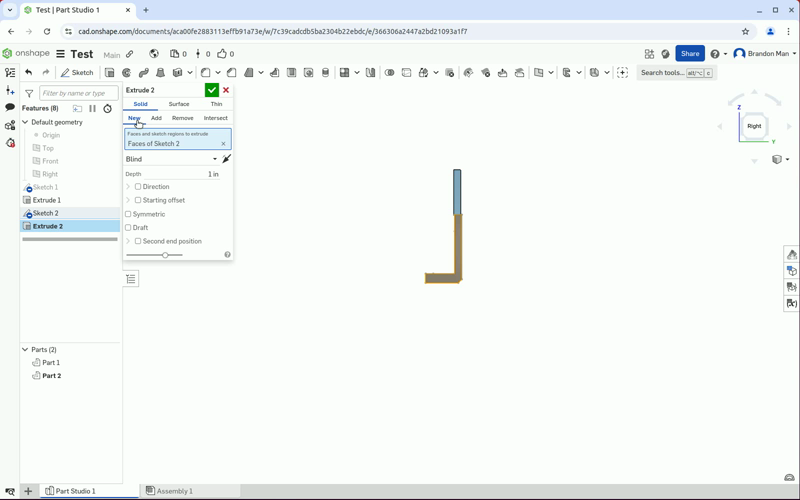
key(tab, 4)
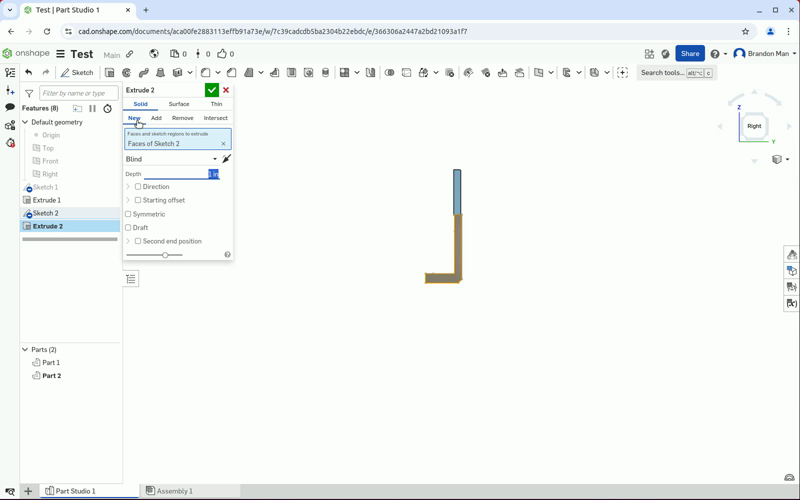
text(0.241)
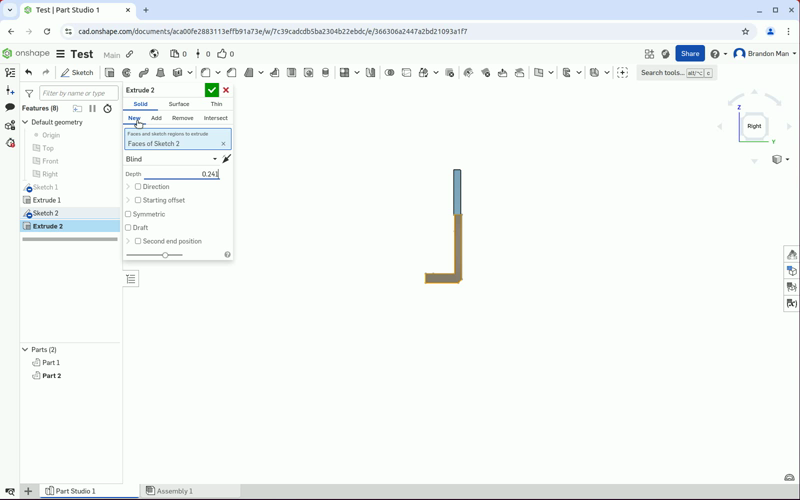
key(enter)
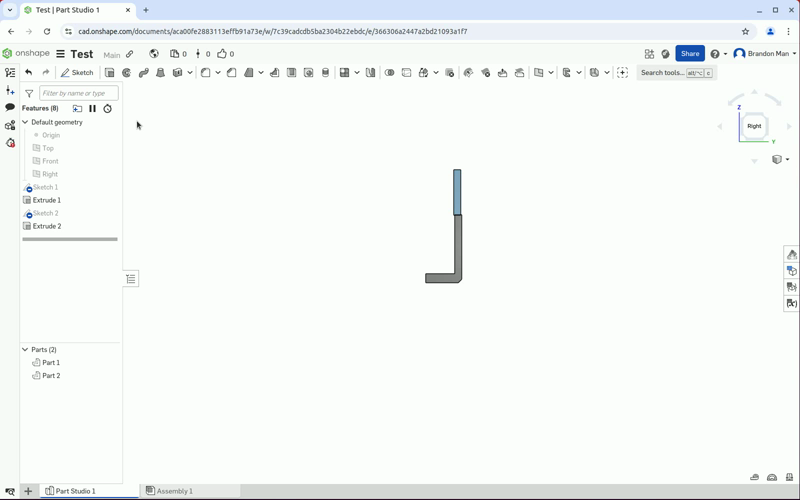
key(shift+h)
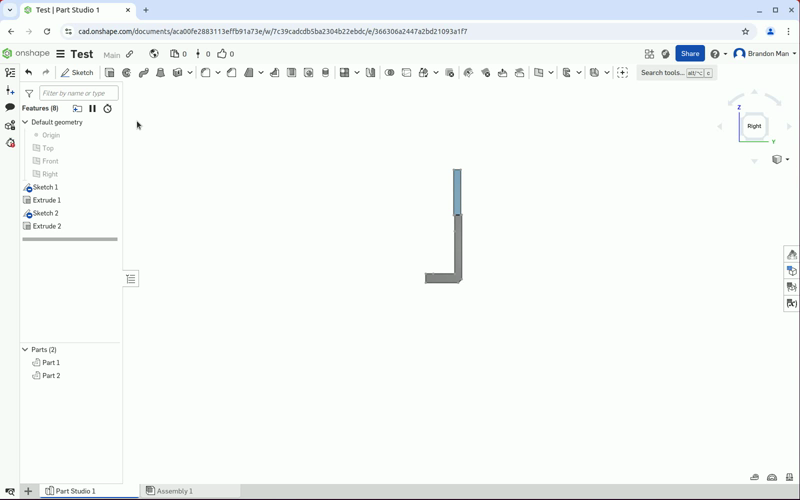
key(shift+h)
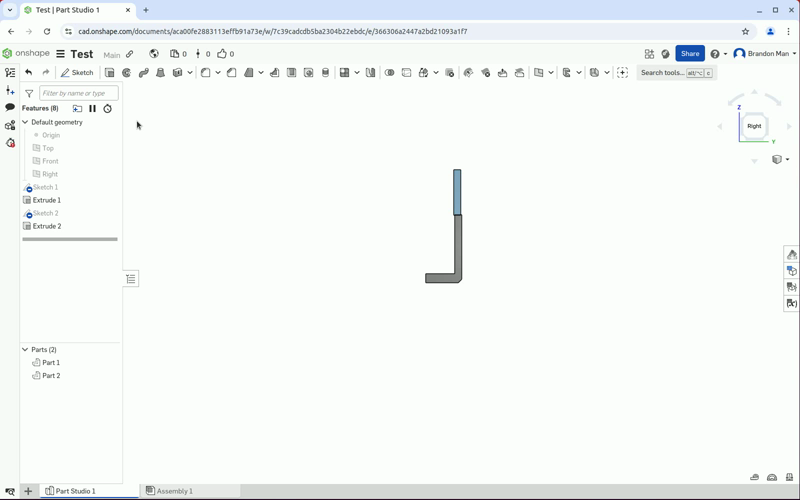
mouse_move(73, 189)
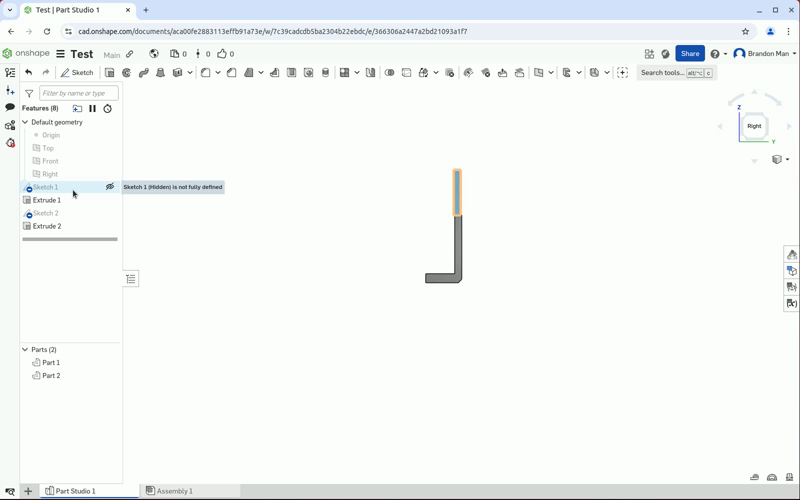
click(73, 189)
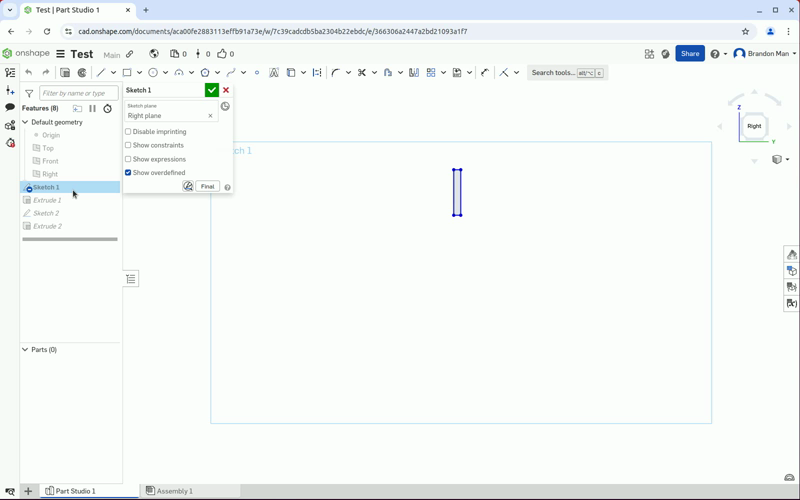
mouse_move(229, 92)
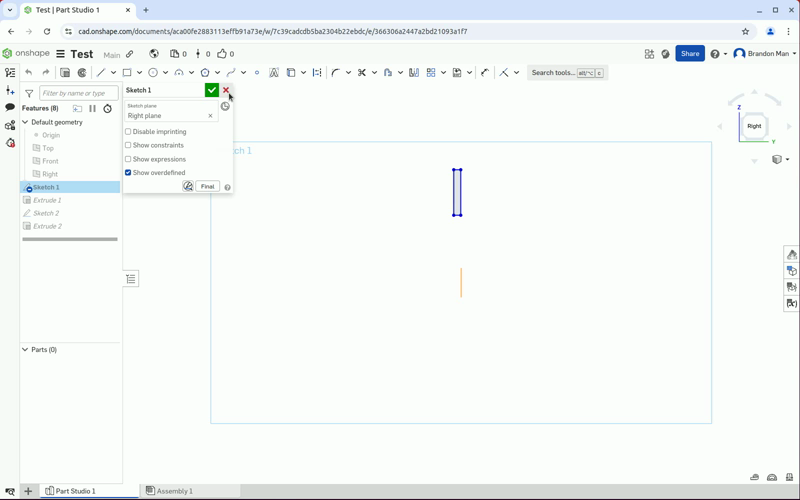
click(229, 92)
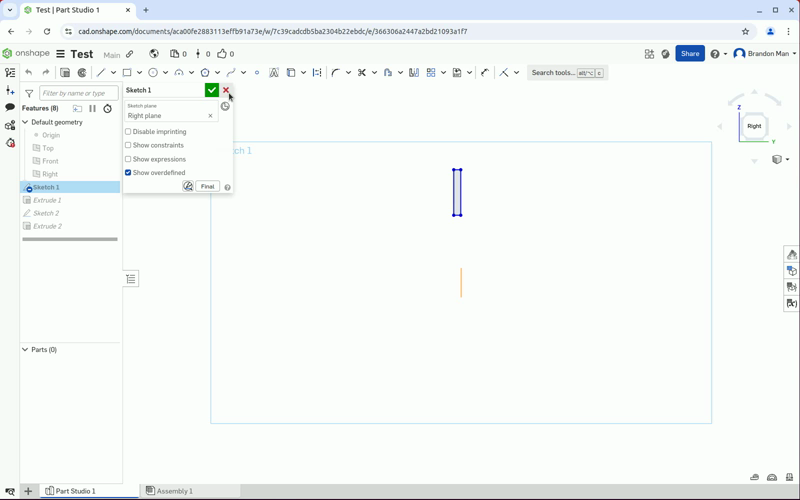
key(shift+s)
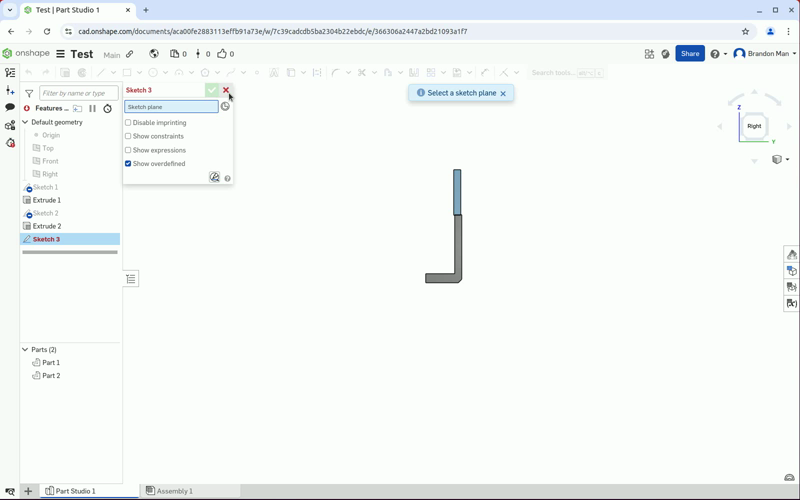
mouse_move(73, 176)
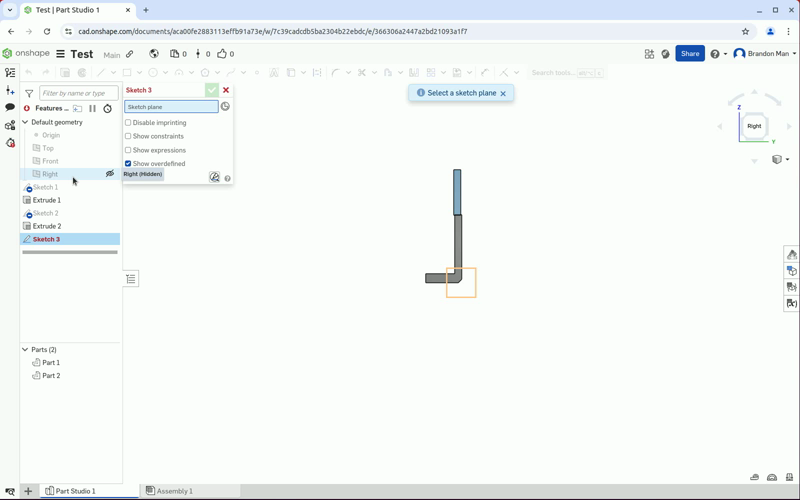
click(73, 176)
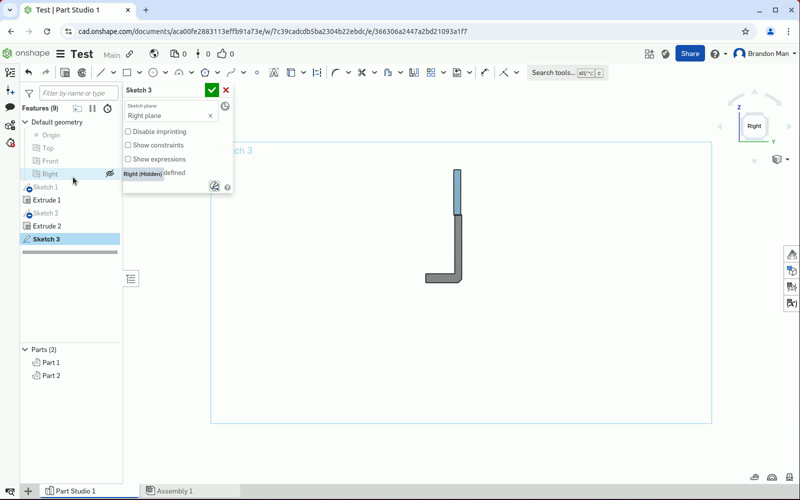
mouse_move(73, 352)
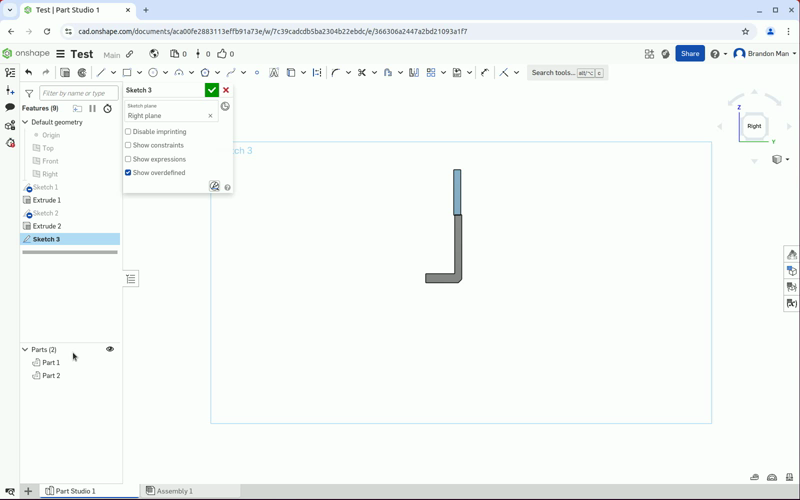
key(y)
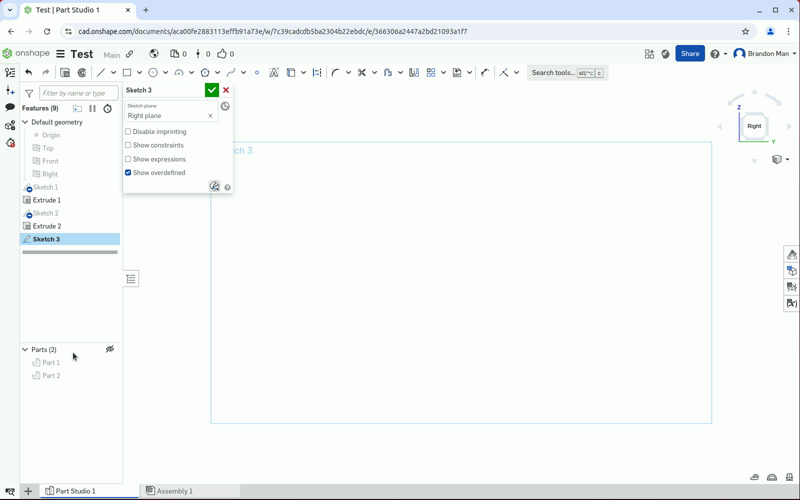
key(l)
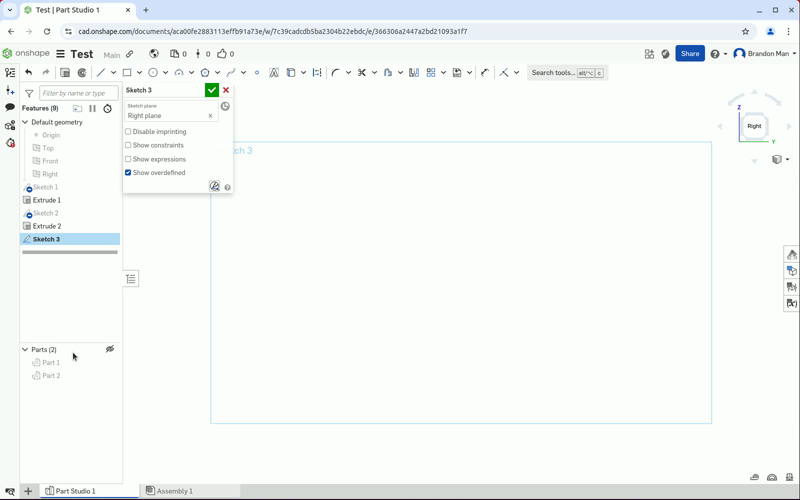
key_down(shift)
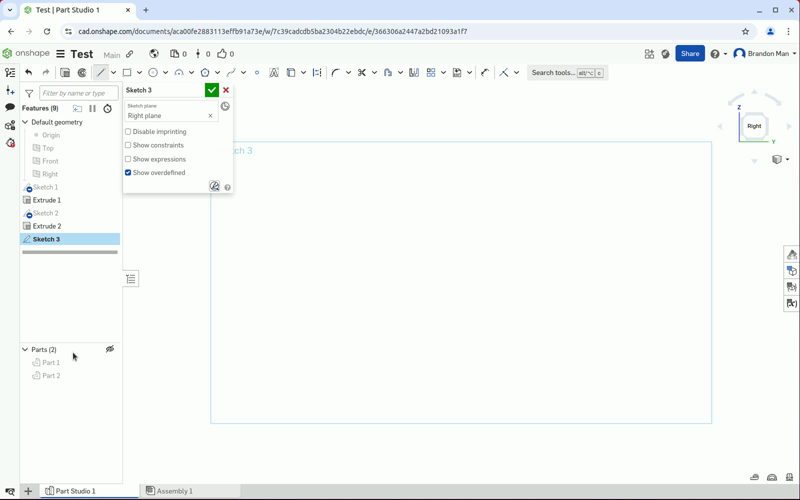
mouse_move(425, 273)
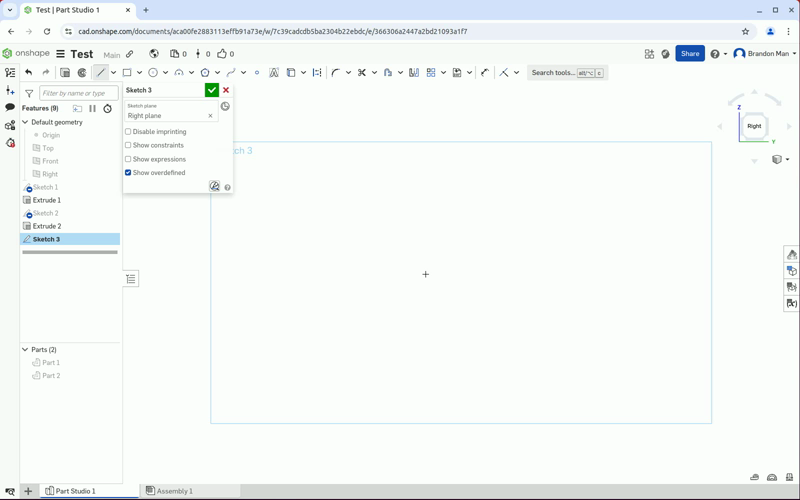
click(425, 273)
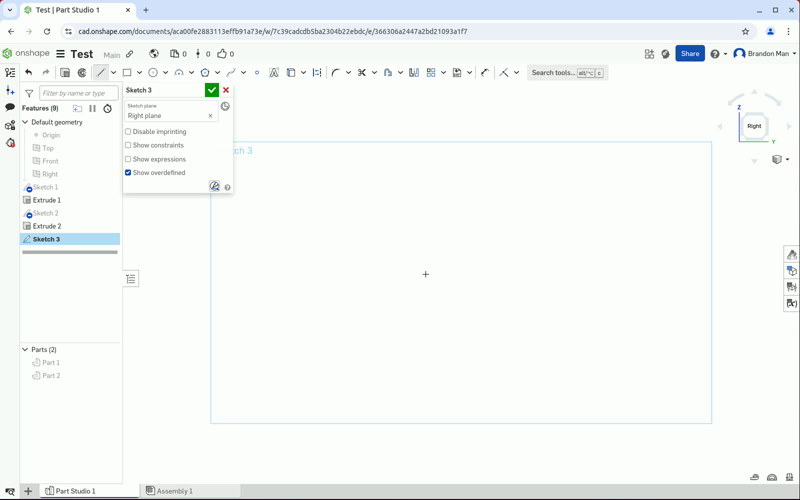
key_up(shift)
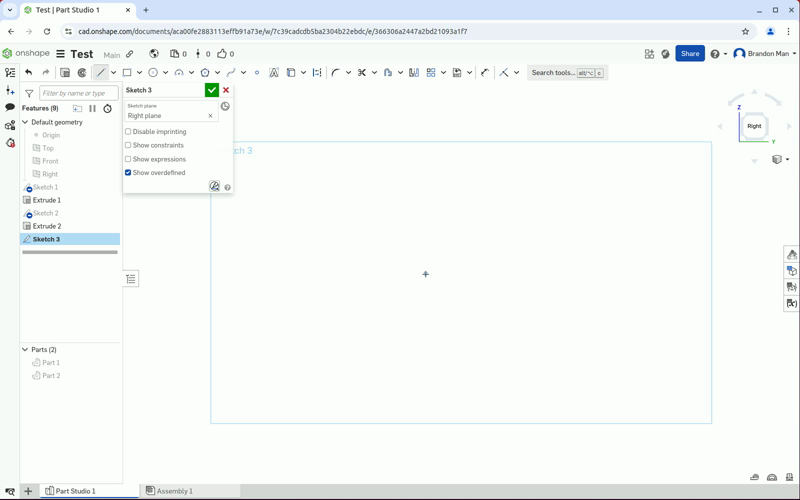
key_down(shift)
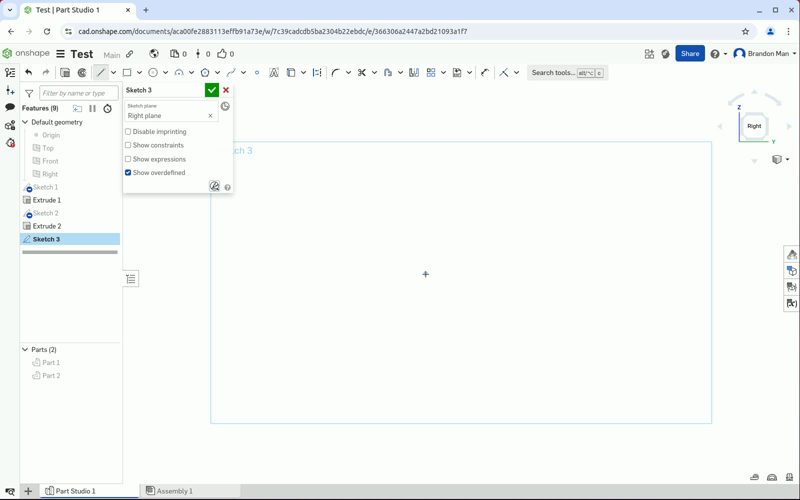
mouse_move(455, 273)
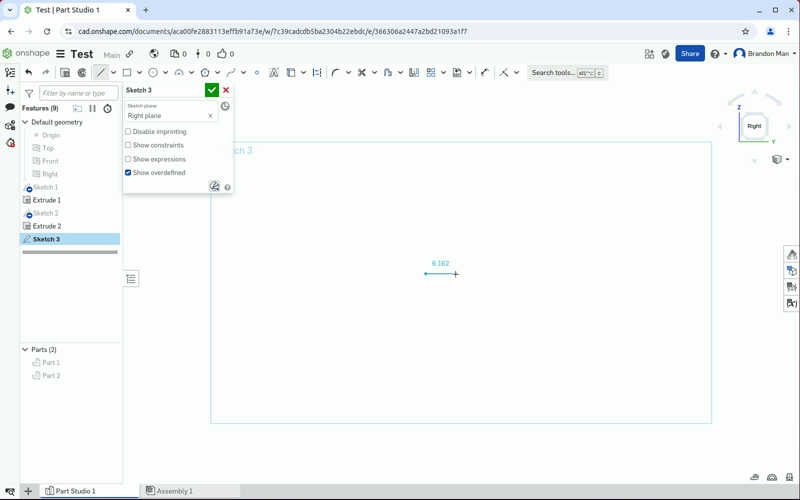
mouse_move(433, 273)
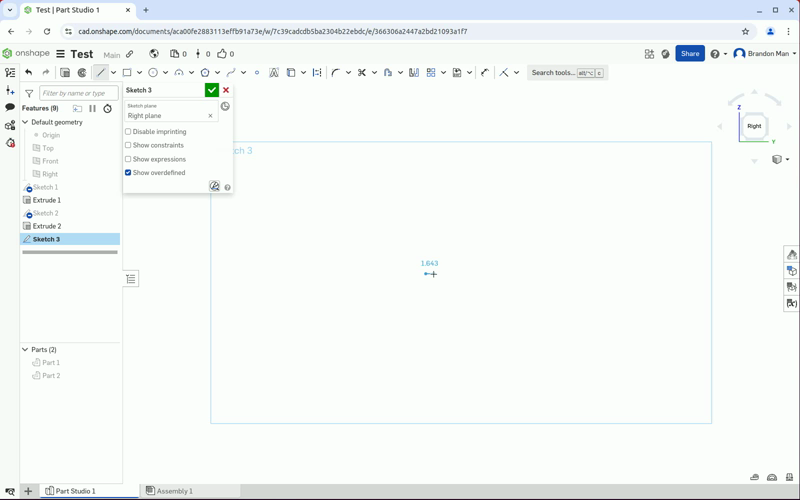
click(433, 273)
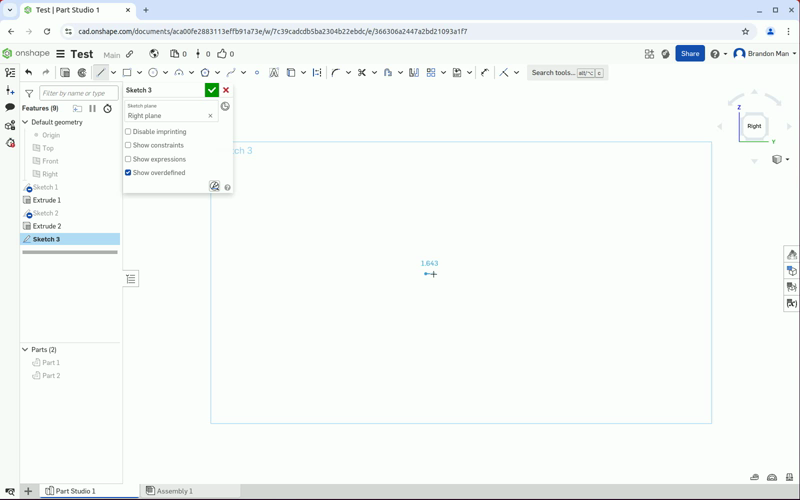
key_up(shift)
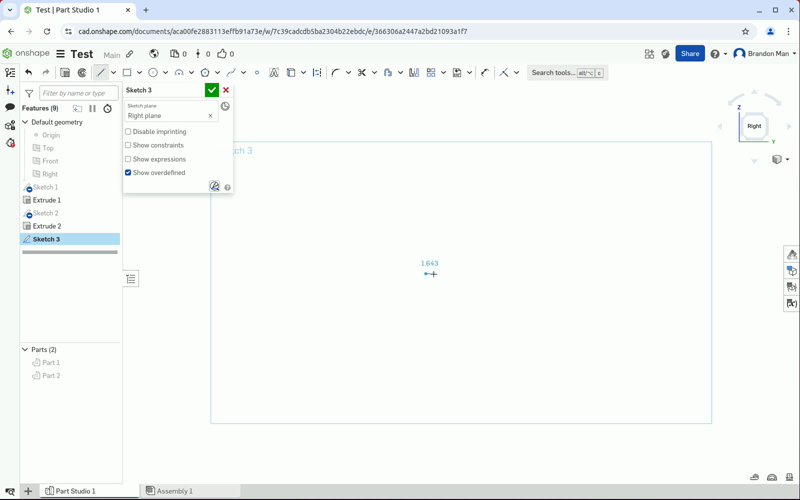
key_down(shift)
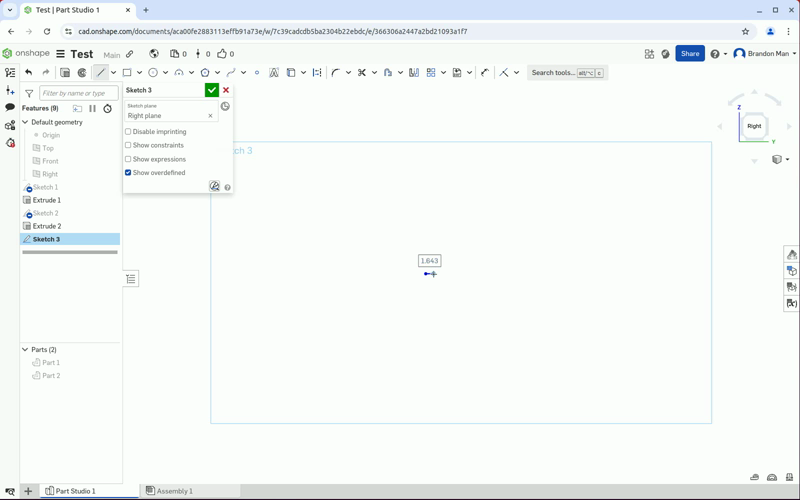
mouse_move(463, 273)
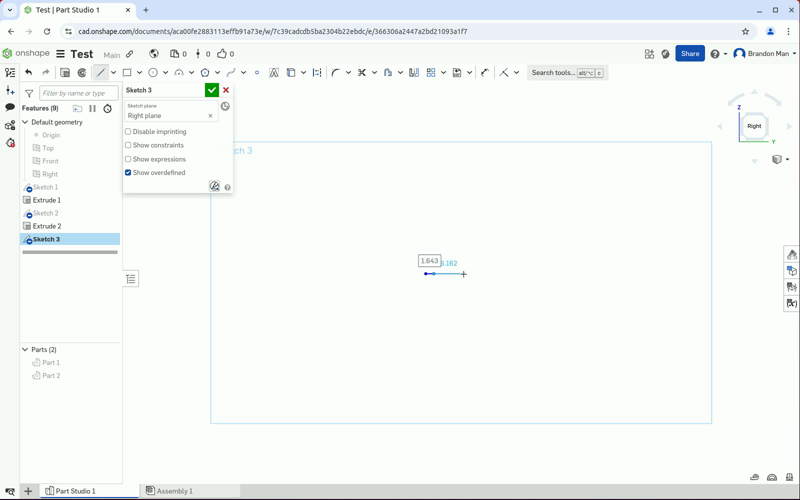
mouse_move(455, 230)
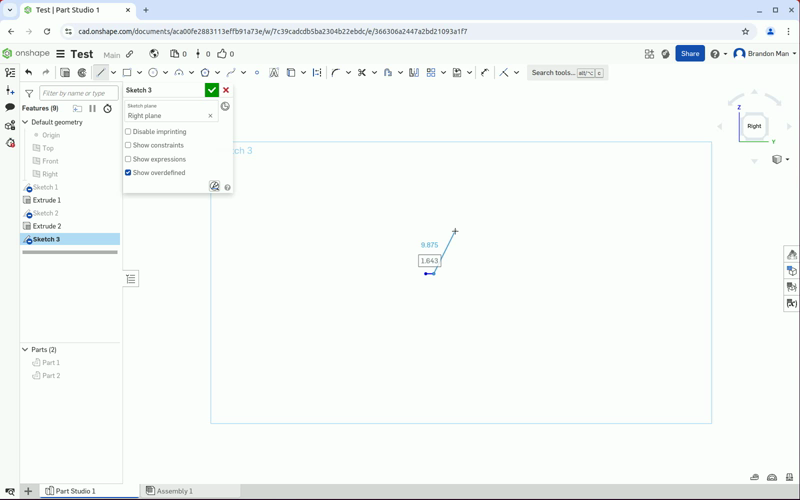
click(455, 230)
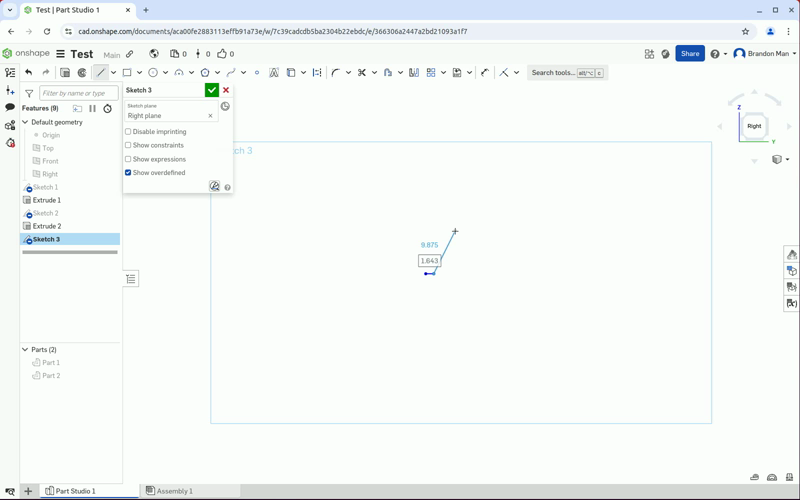
key_up(shift)
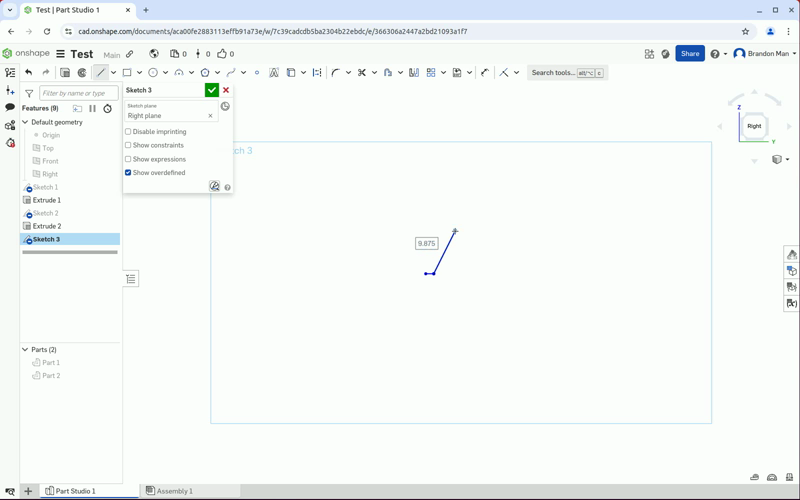
key_down(shift)
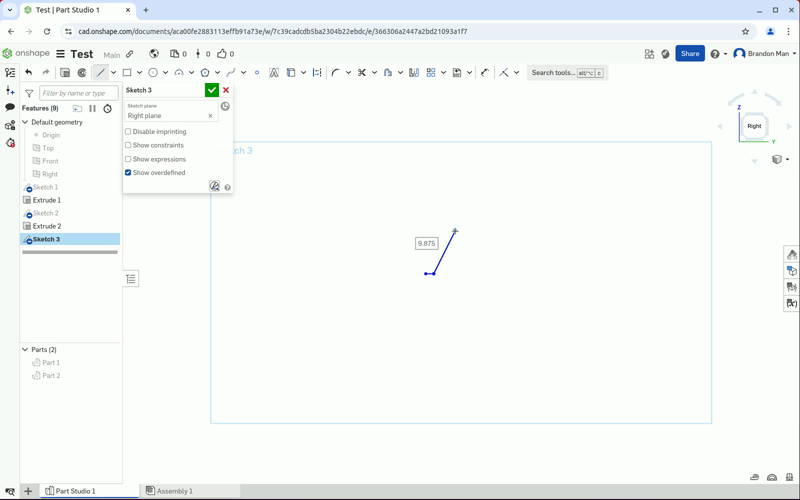
mouse_move(485, 230)
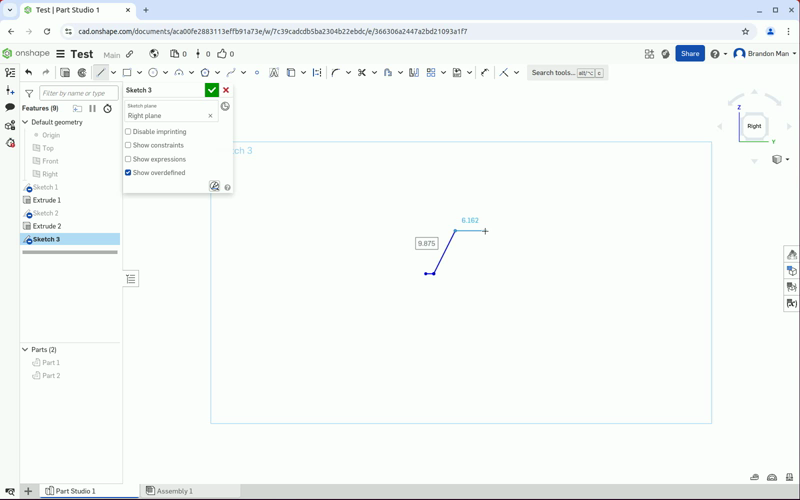
mouse_move(455, 214)
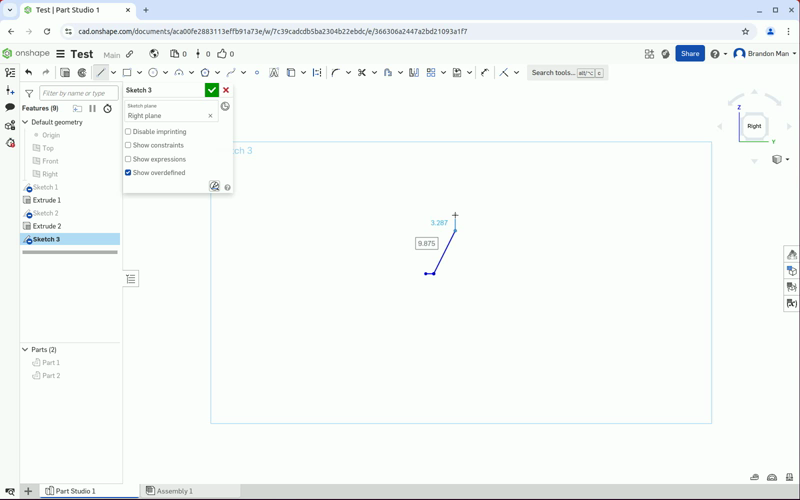
click(455, 214)
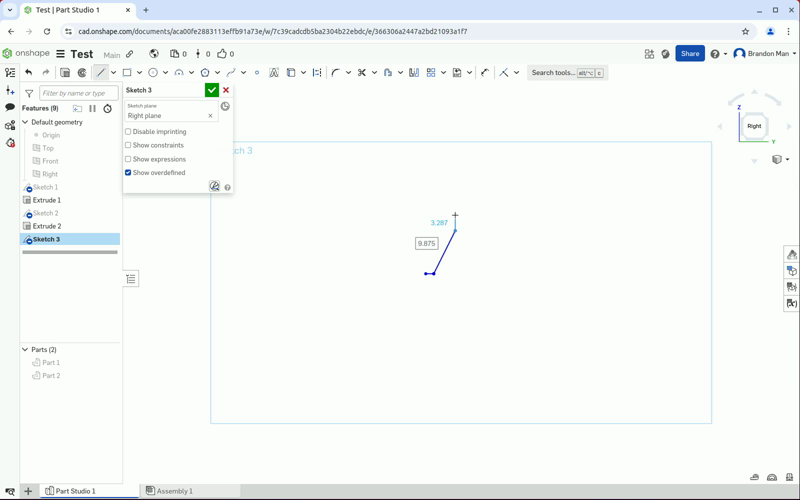
key_up(shift)
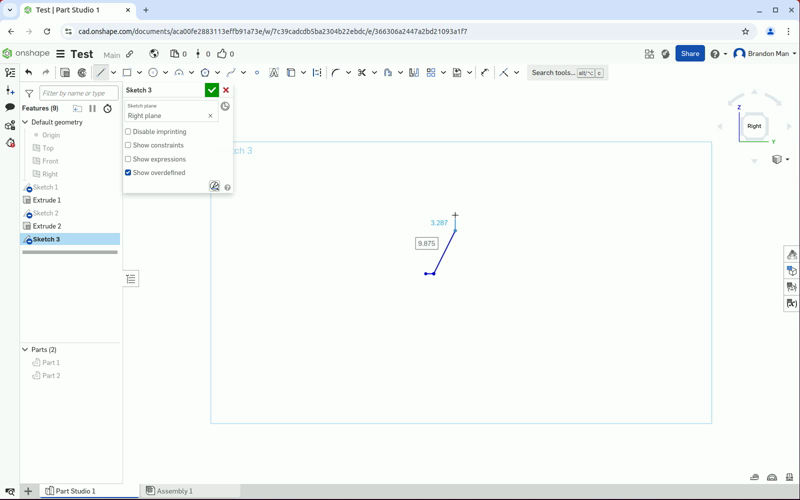
key_down(shift)
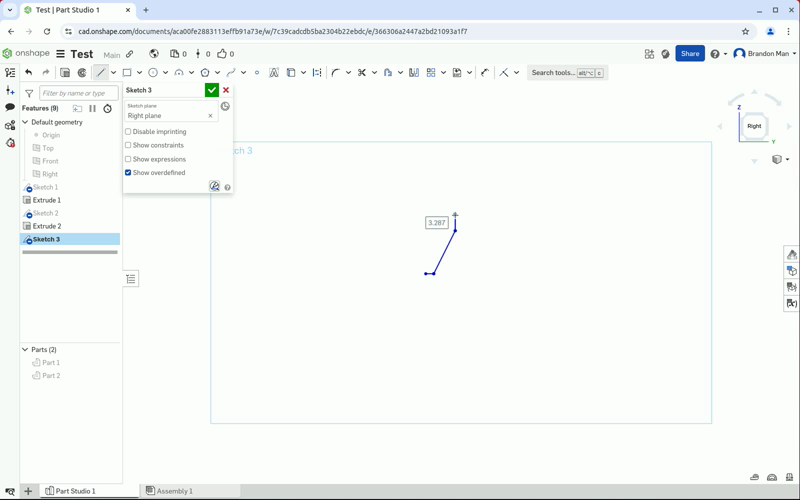
mouse_move(425, 273)
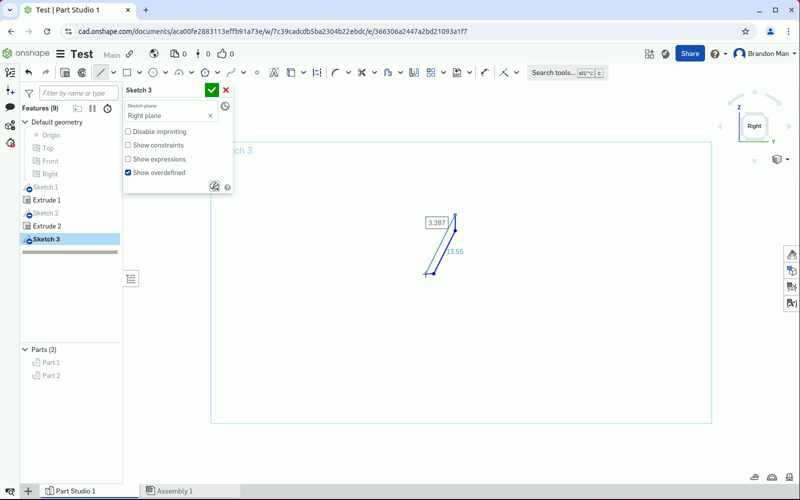
key_up(shift)
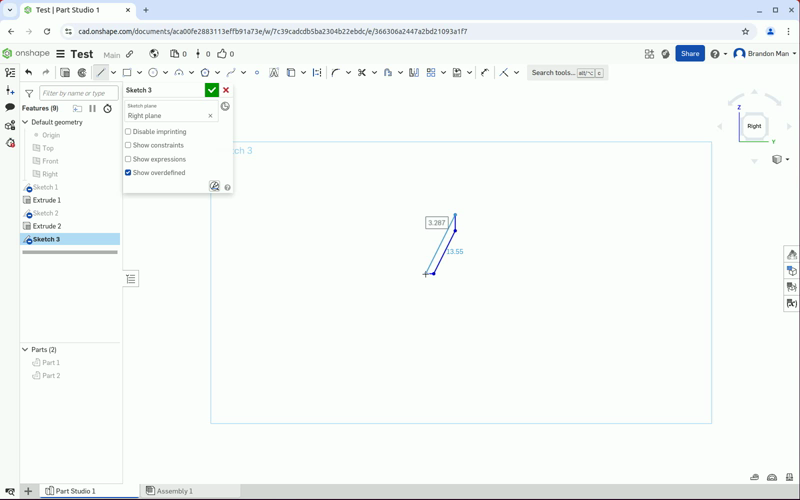
click(425, 273)
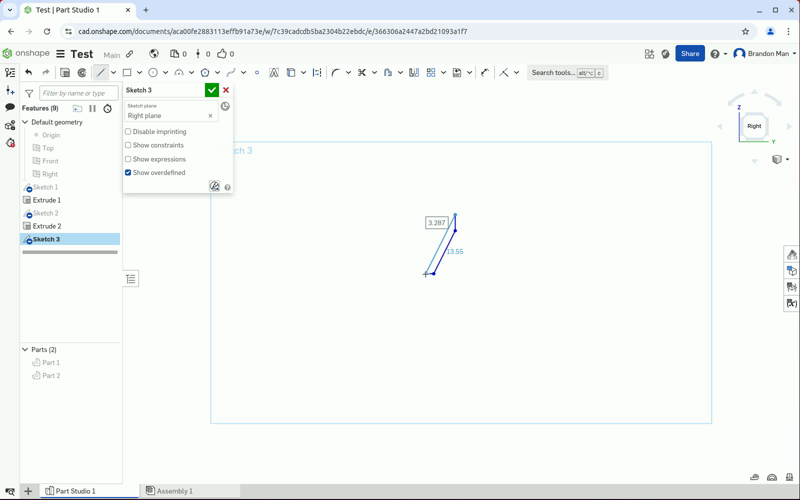
key(esc)
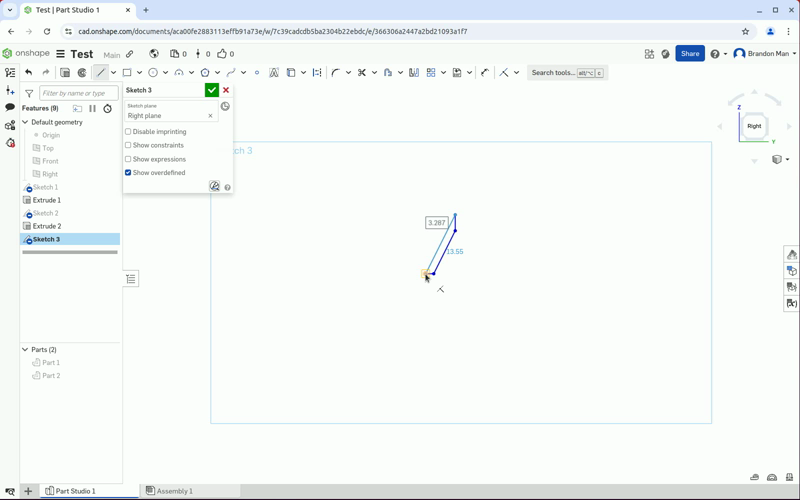
mouse_move(440, 247)
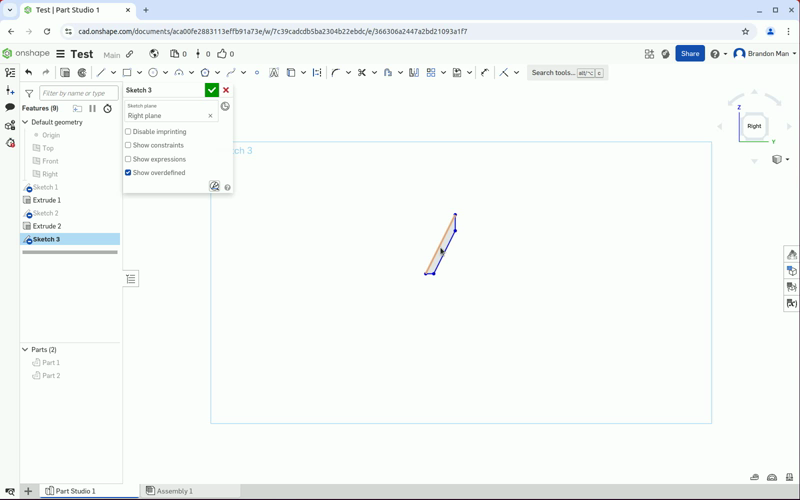
scroll(6)
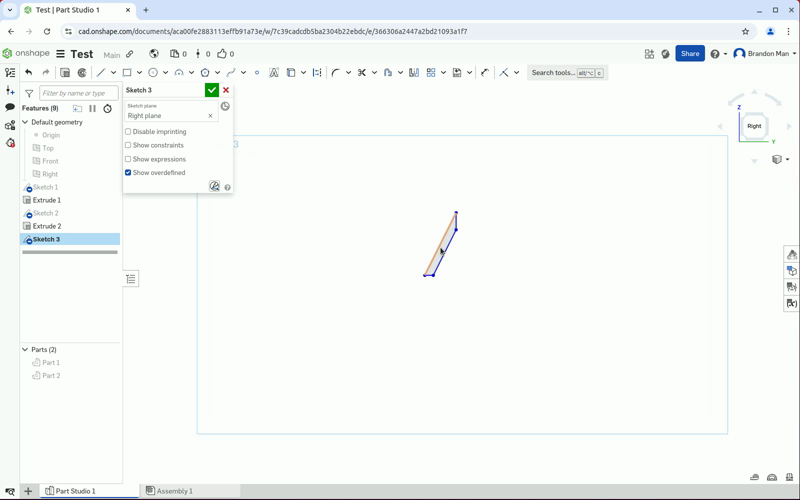
scroll(6)
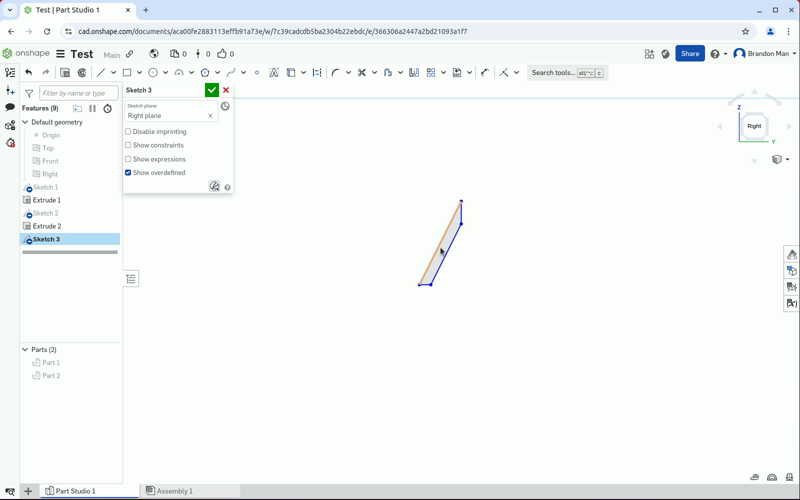
scroll(6)
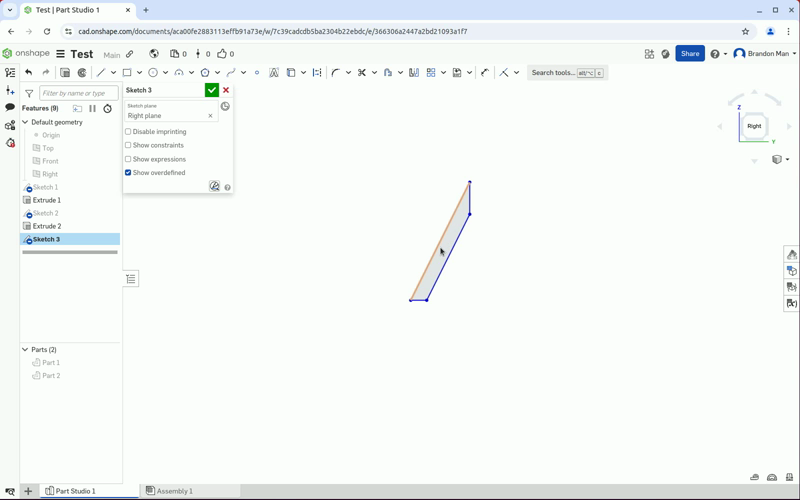
scroll(6)
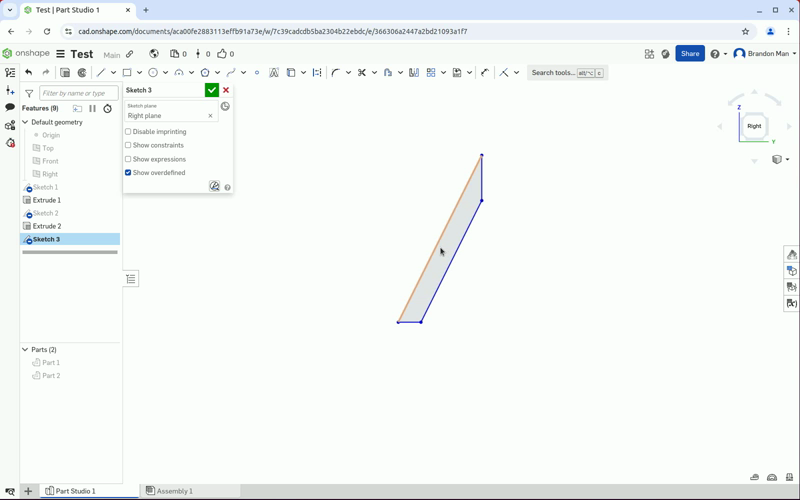
scroll(6)
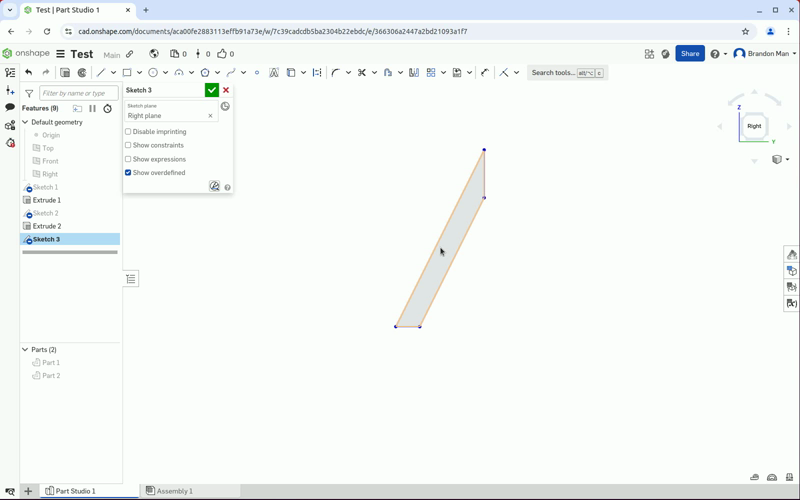
scroll(6)
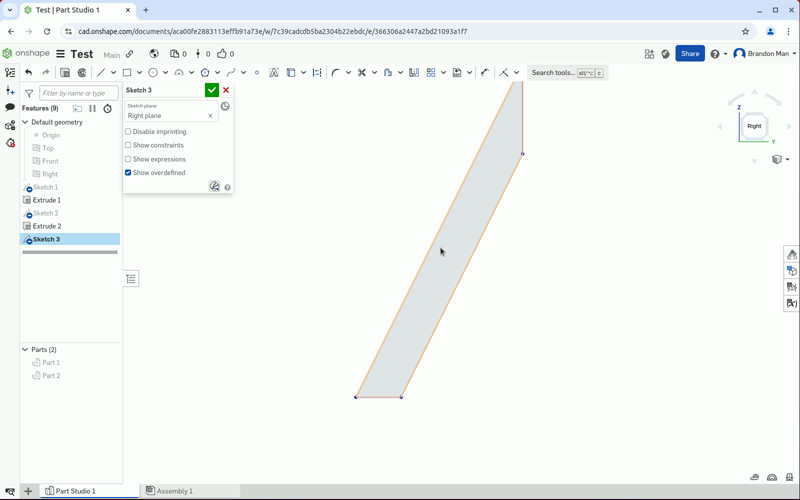
scroll(6)
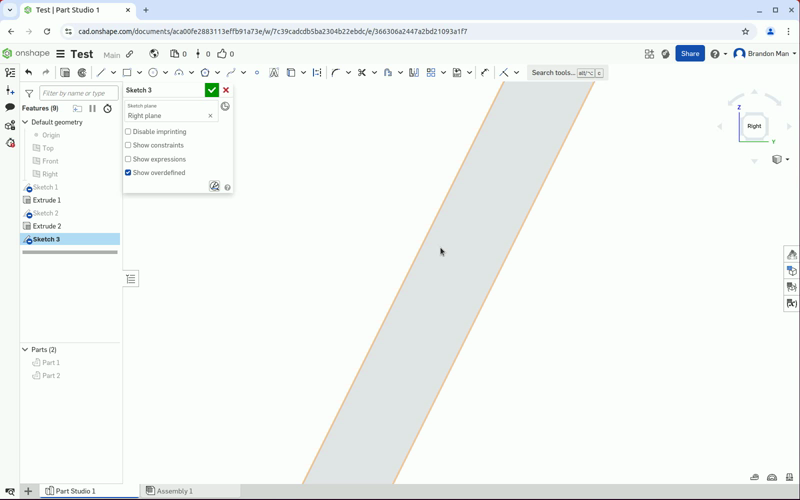
click(440, 247)
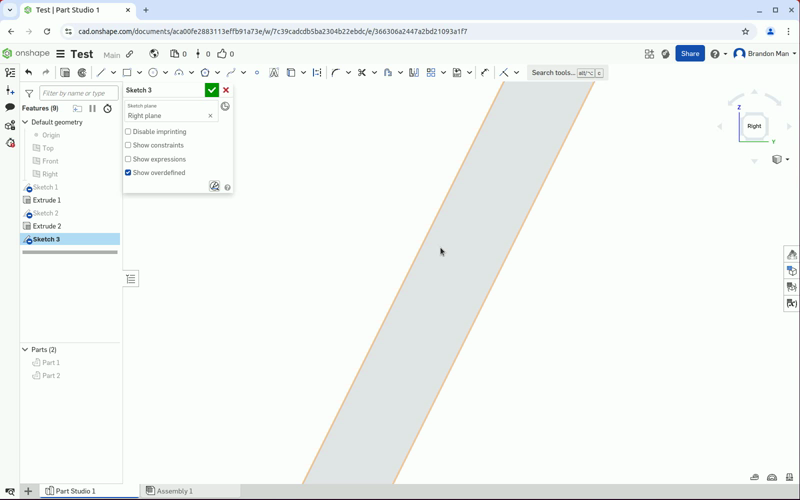
scroll(-6)
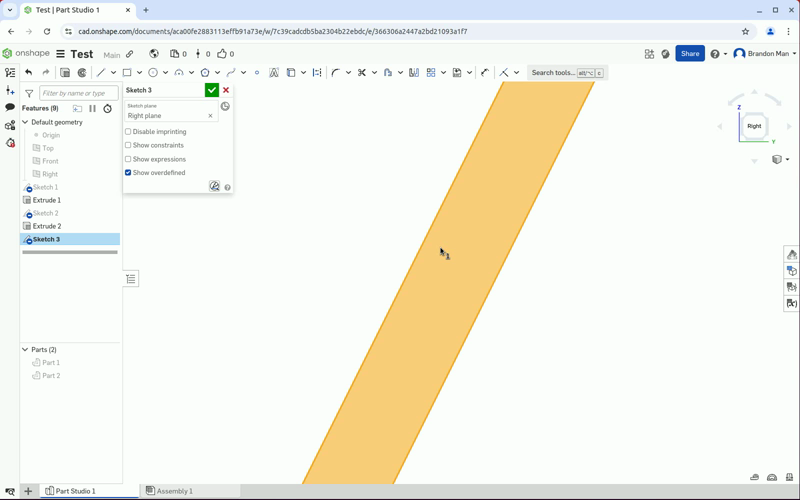
scroll(-6)
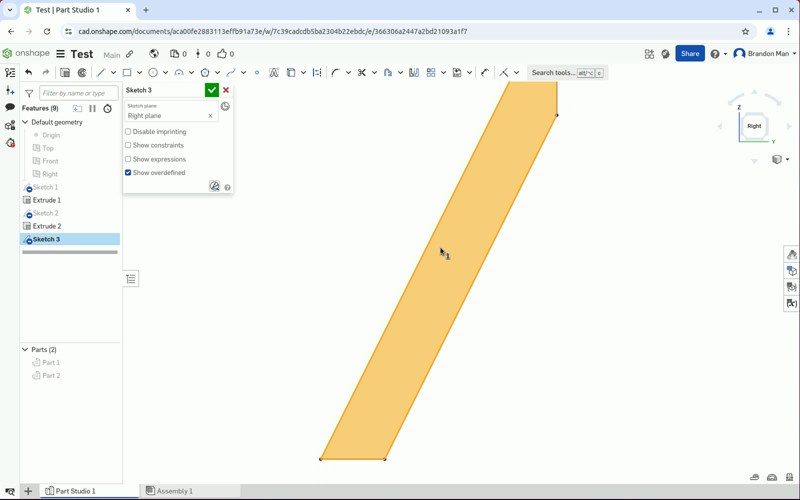
scroll(-6)
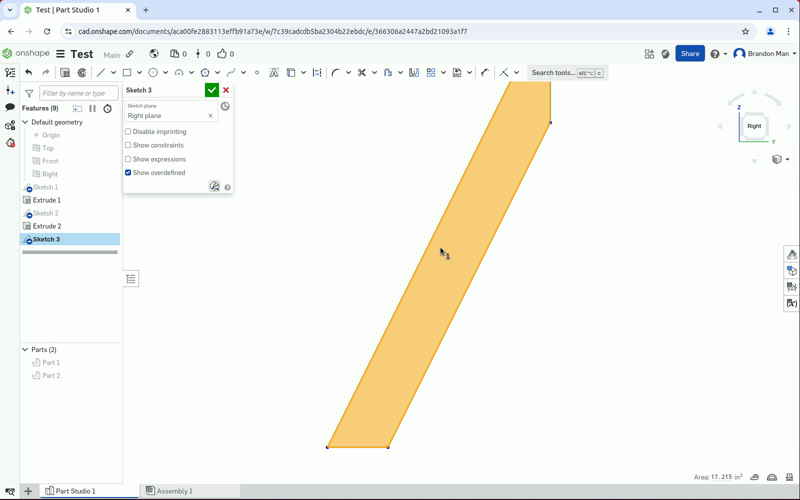
scroll(-6)
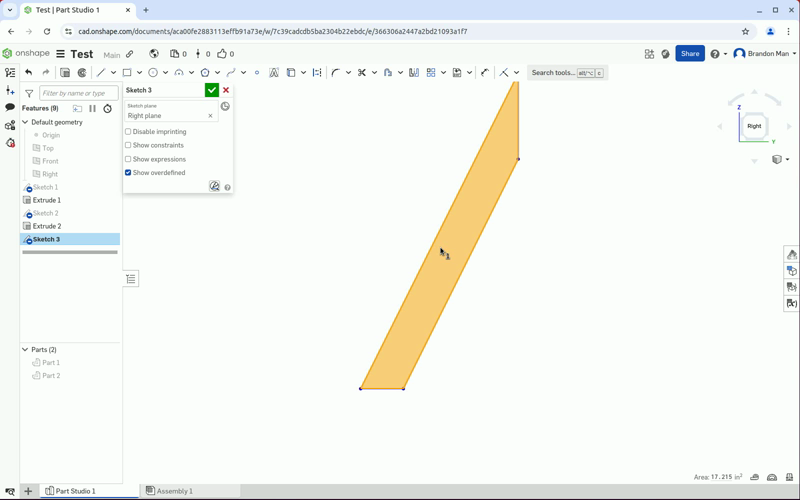
scroll(-6)
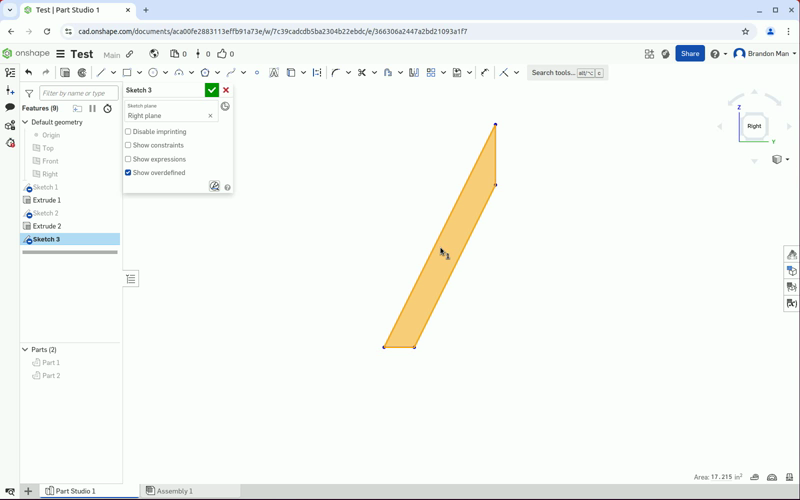
scroll(-6)
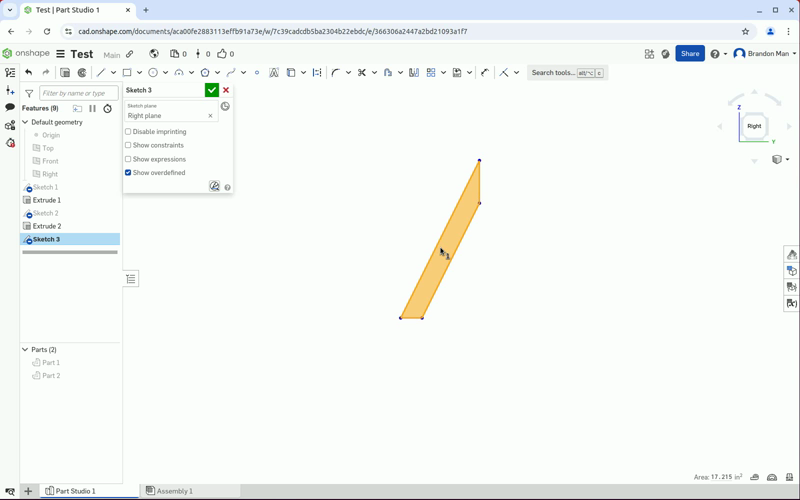
scroll(-6)
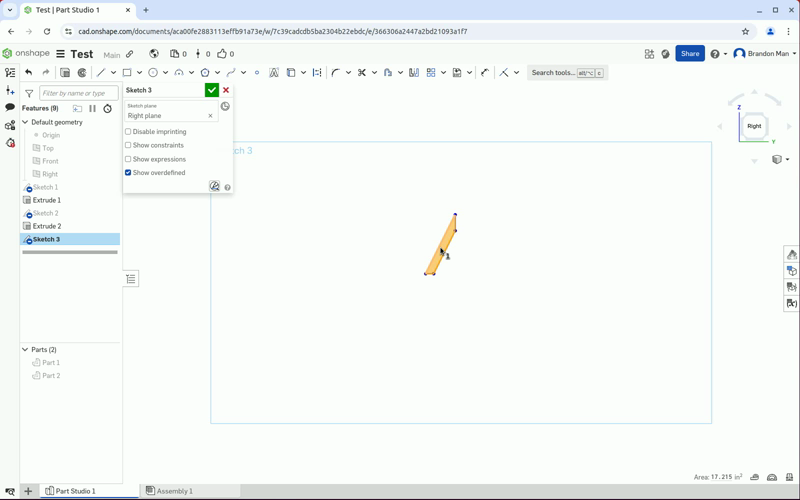
mouse_move(73, 352)
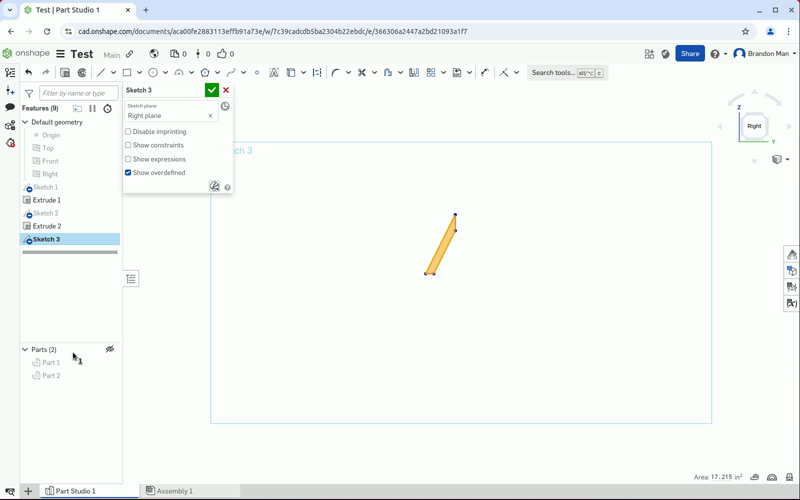
key(shift+y)
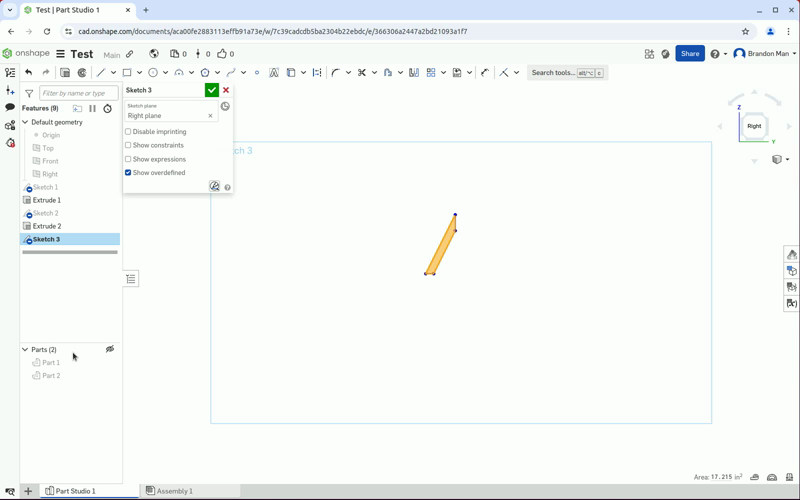
key(shift+e)
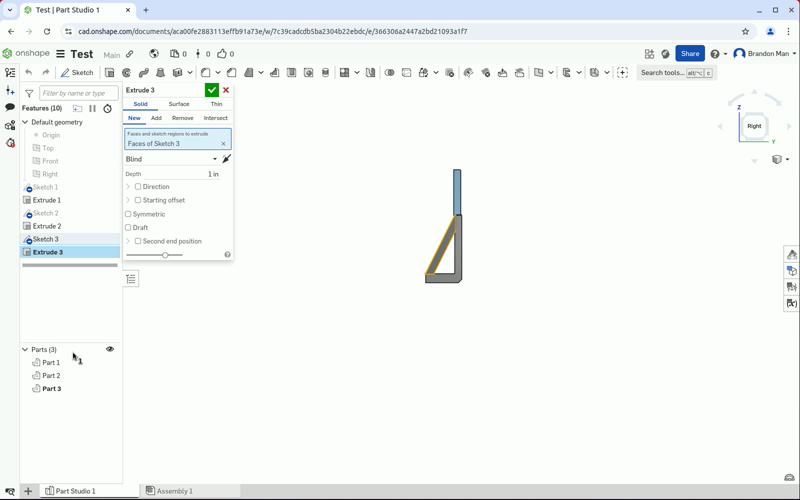
mouse_move(143, 106)
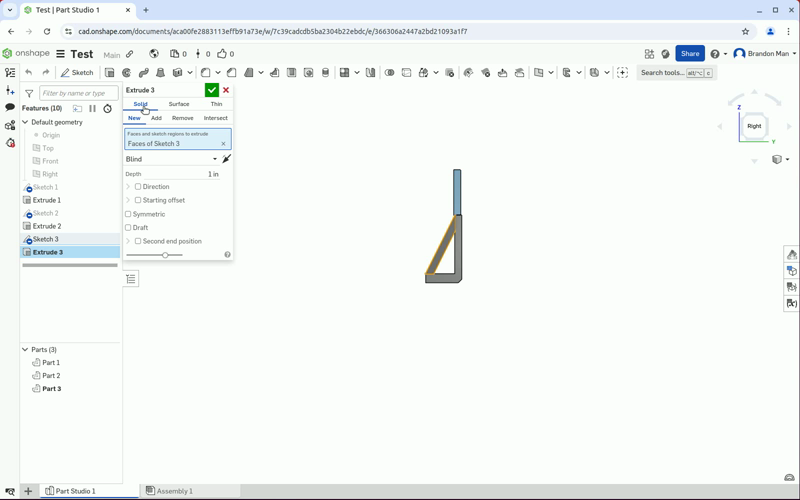
click(143, 106)
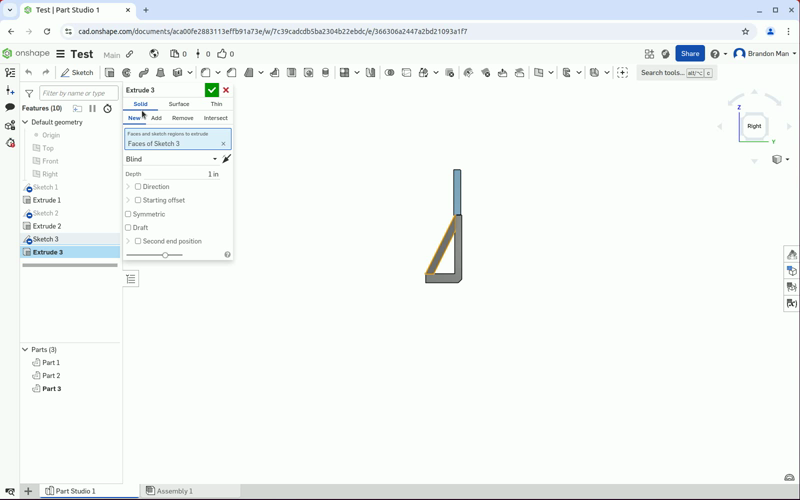
mouse_move(137, 120)
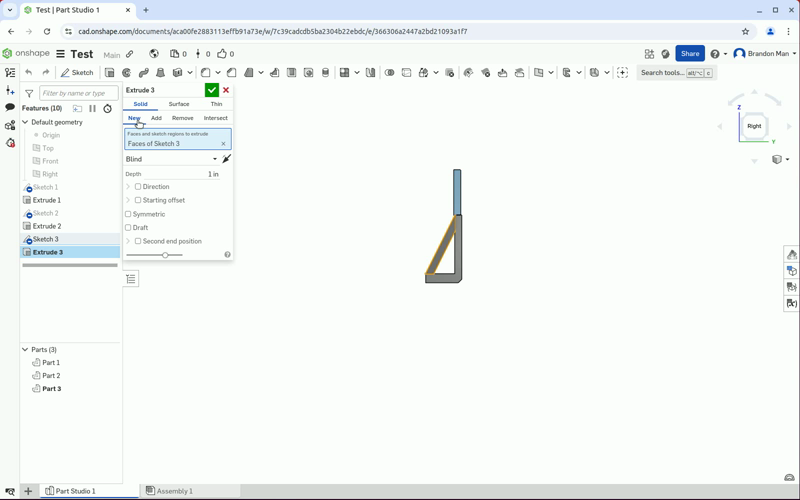
click(137, 120)
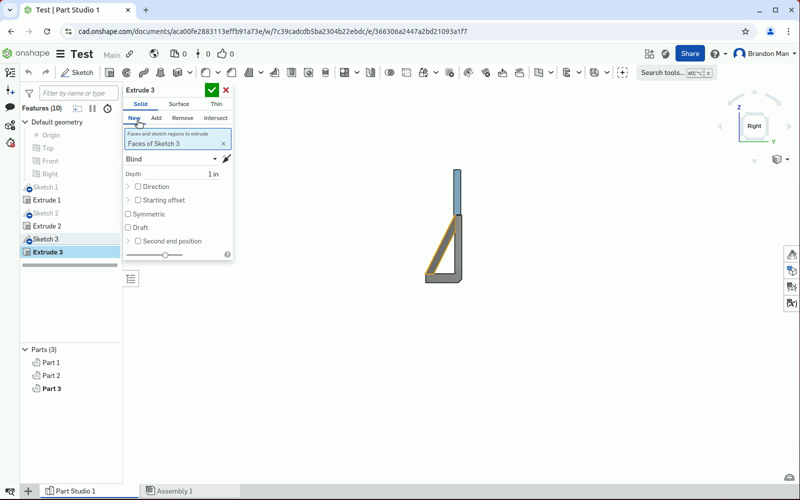
key(tab, 4)
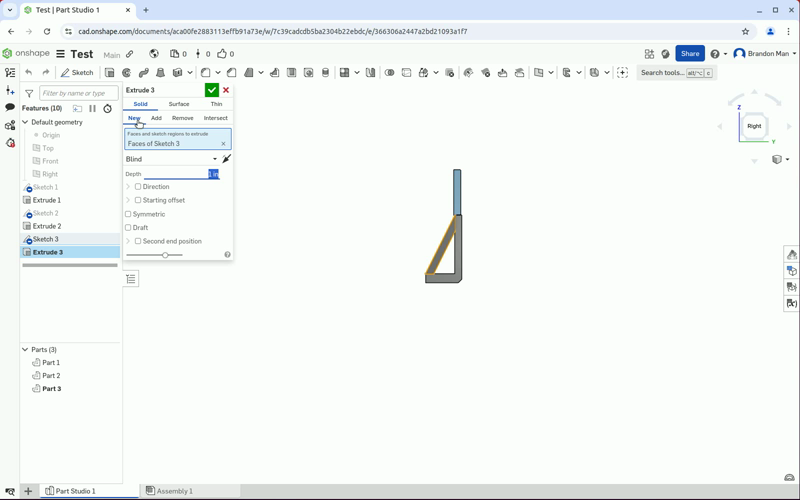
text(0.241)
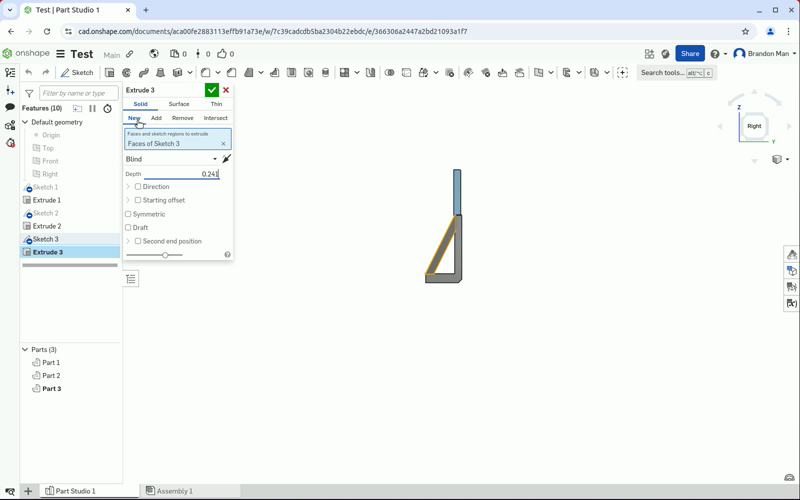
key(enter)
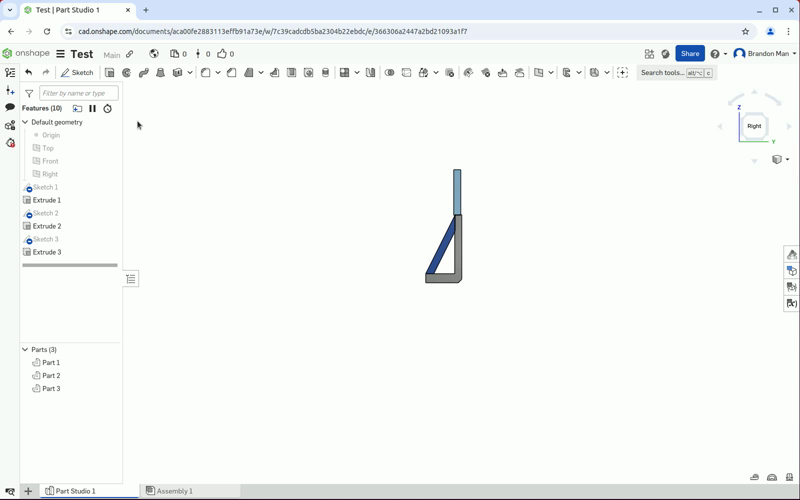
key(shift+h)
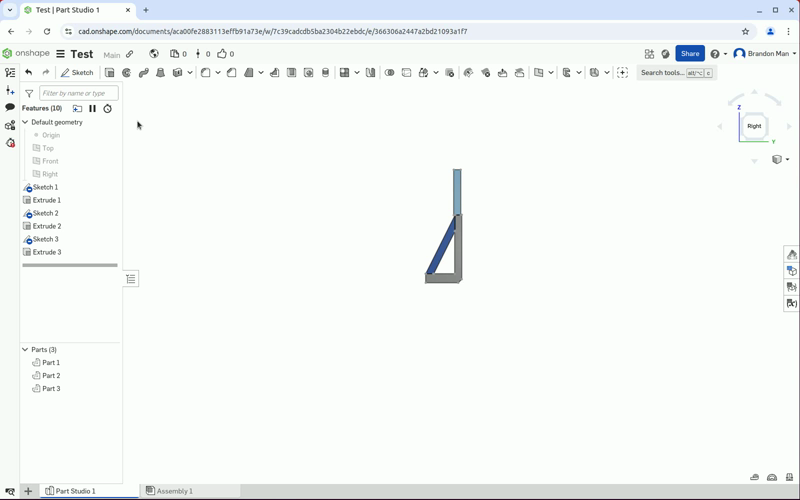
key(shift+h)
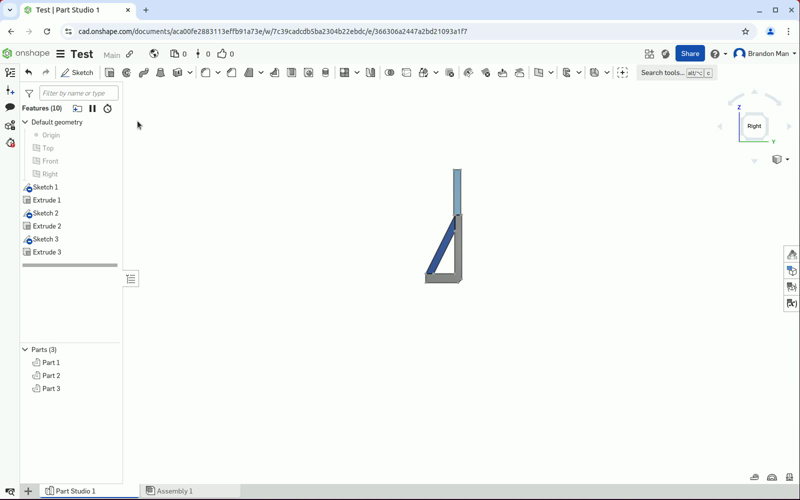
key(shift+7)
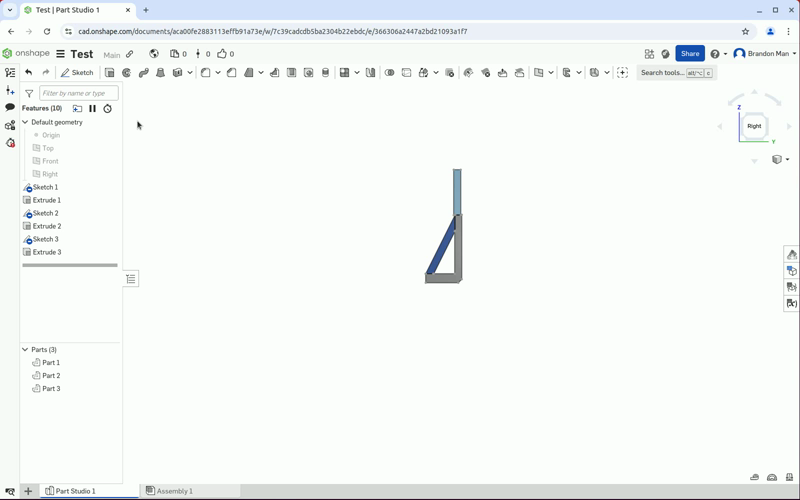
key(right, 2)
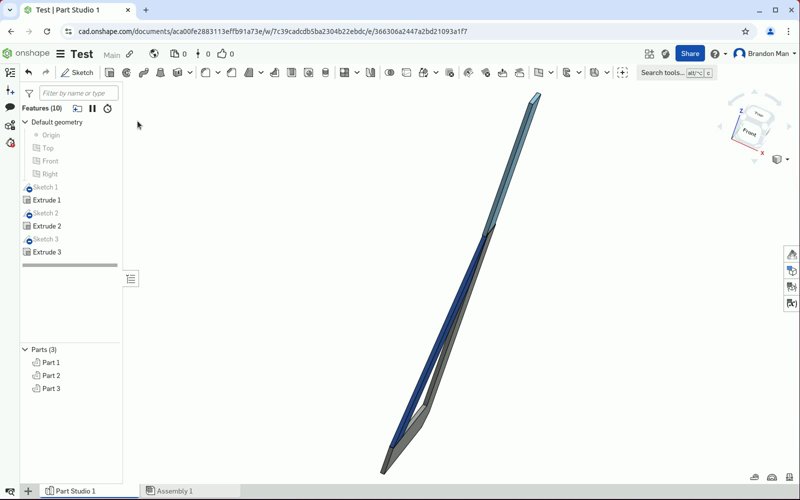
key(down, 2)
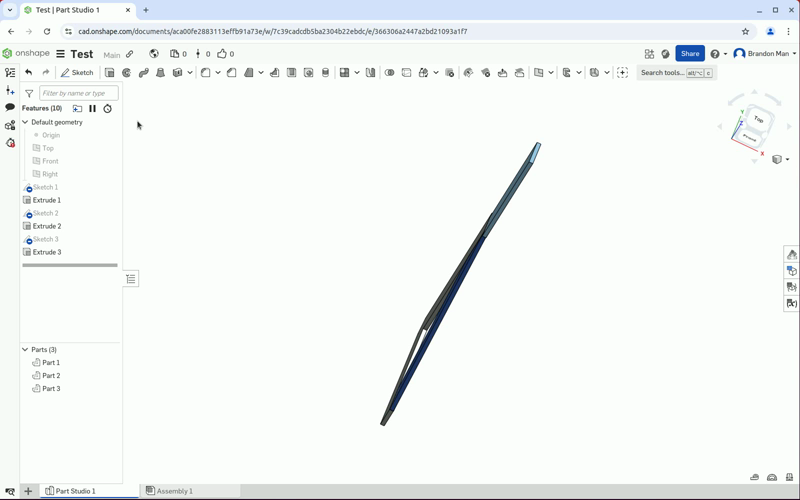
key(up, 2)
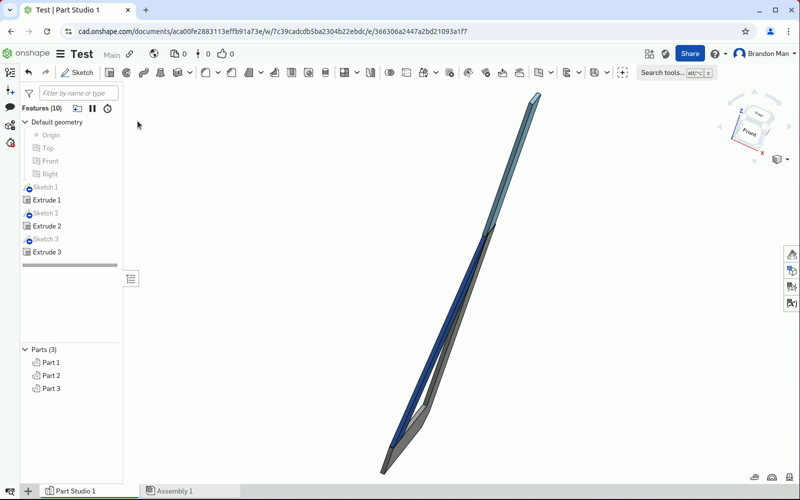
key(left, 2)
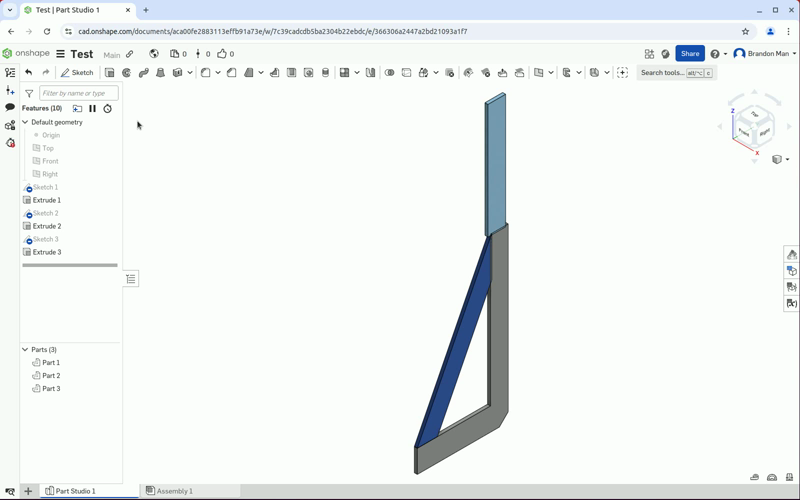
mouse_move(73, 189)
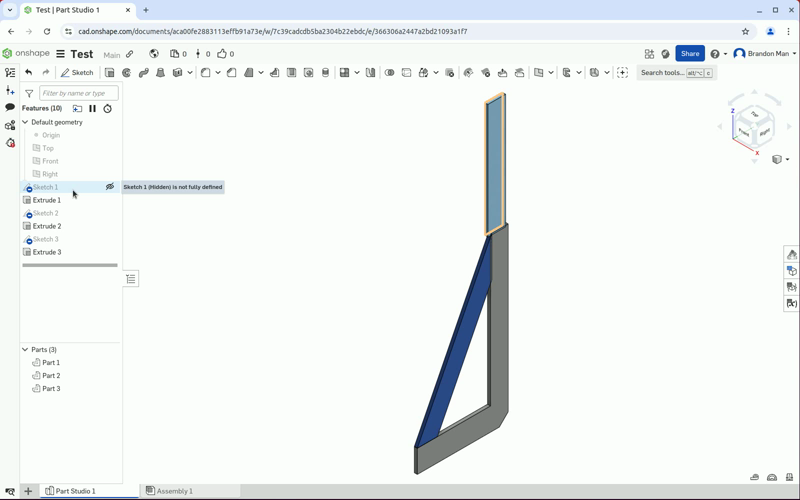
click(73, 189)